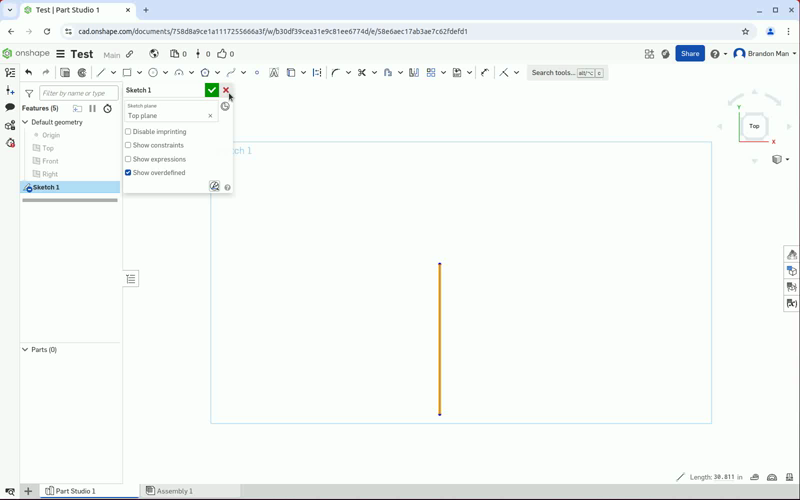
key(shift+h)
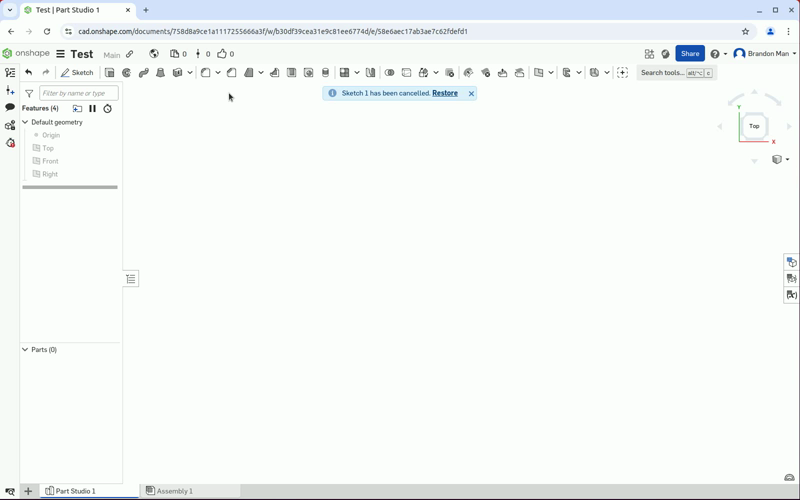
mouse_move(73, 352)
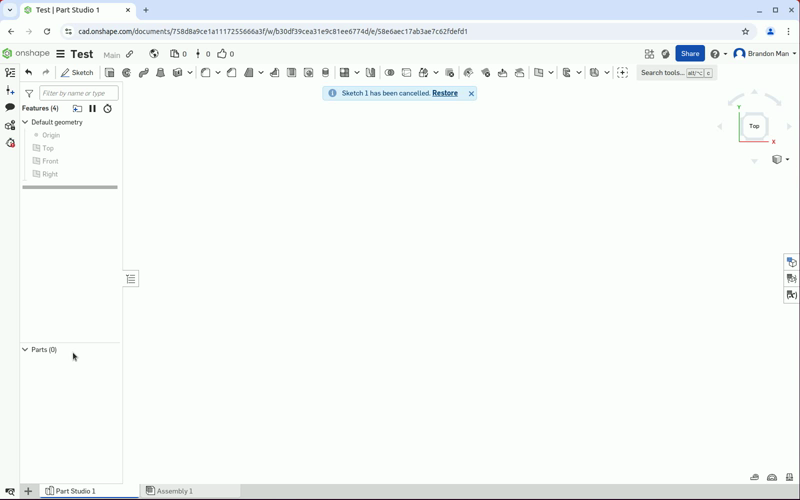
key(y)
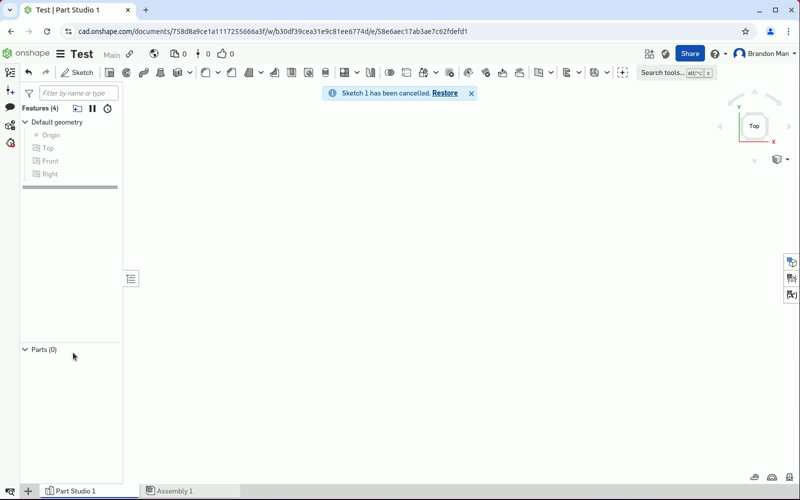
key(shift+p)
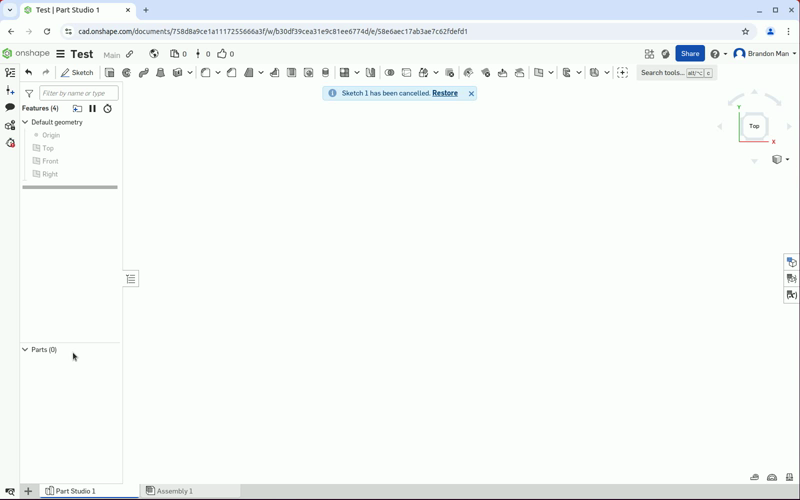
key(space)
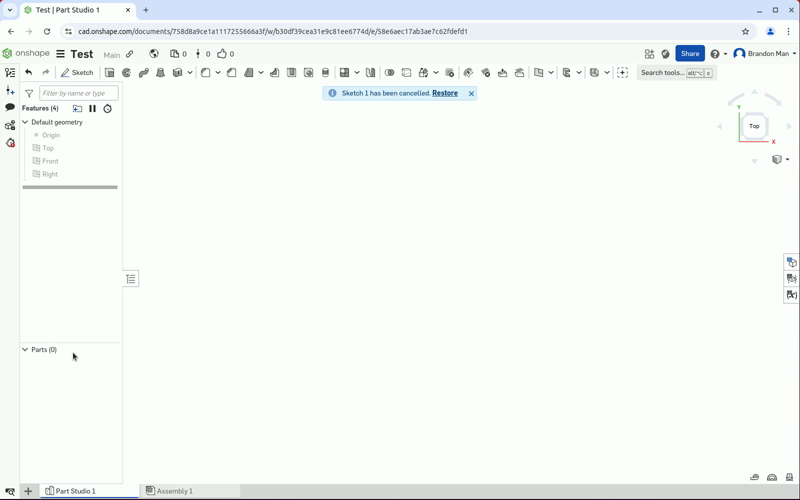
key_down(shift)
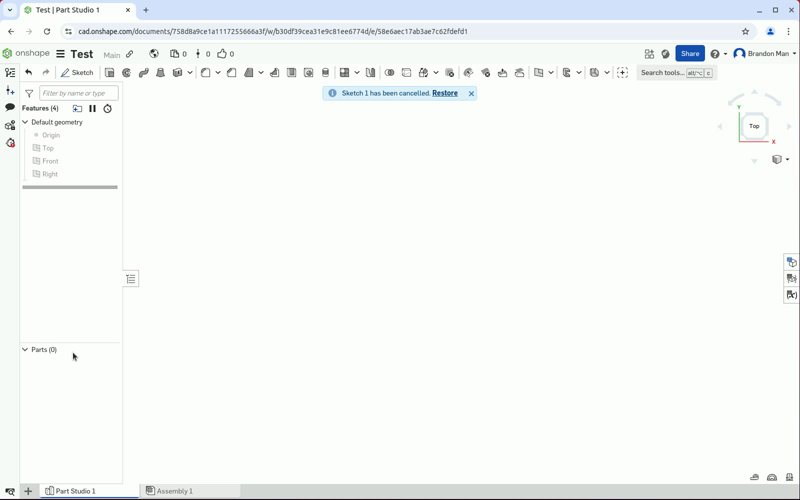
key(up)
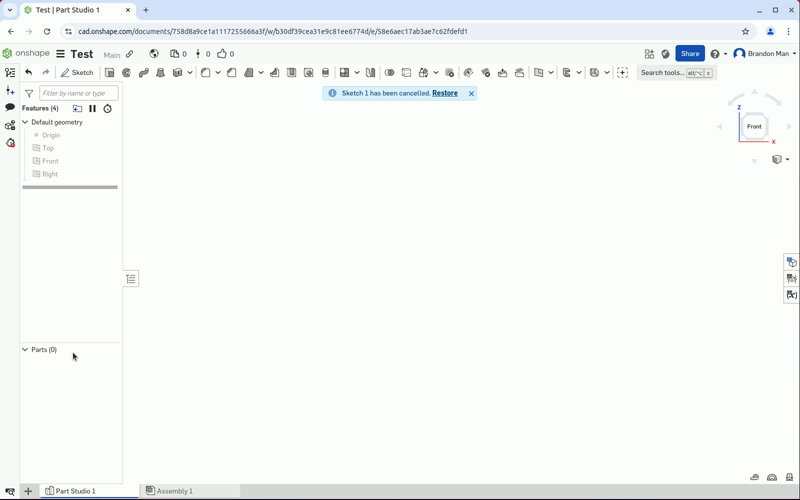
key_up(shift)
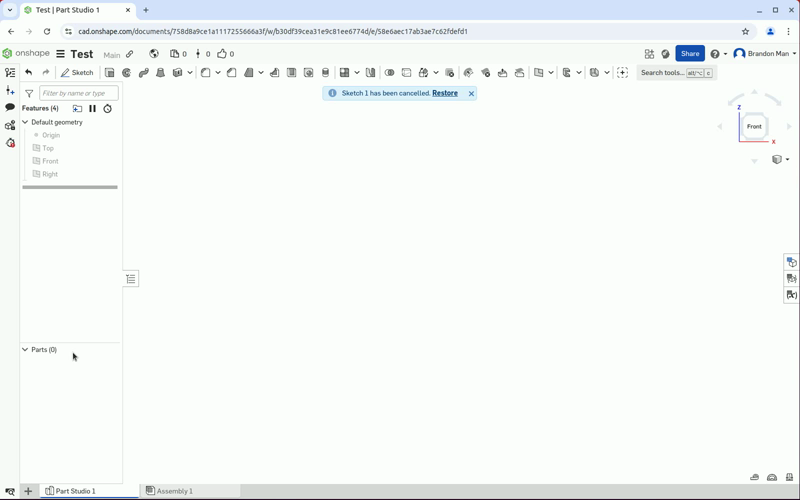
mouse_move(73, 352)
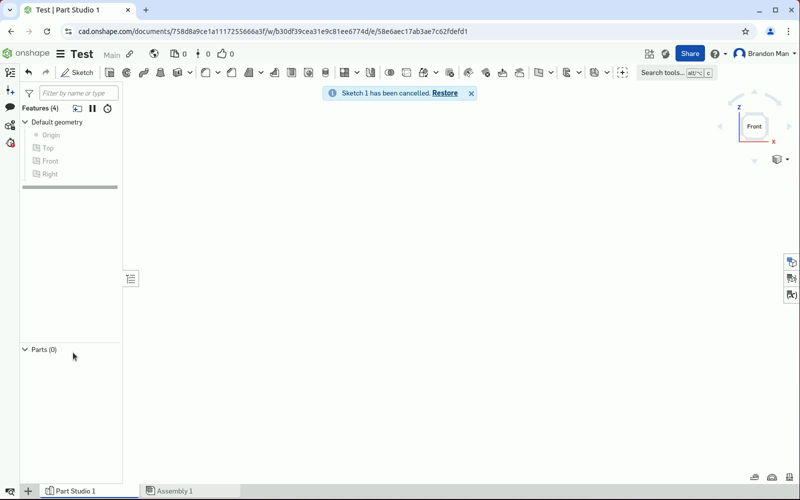
key(shift+y)
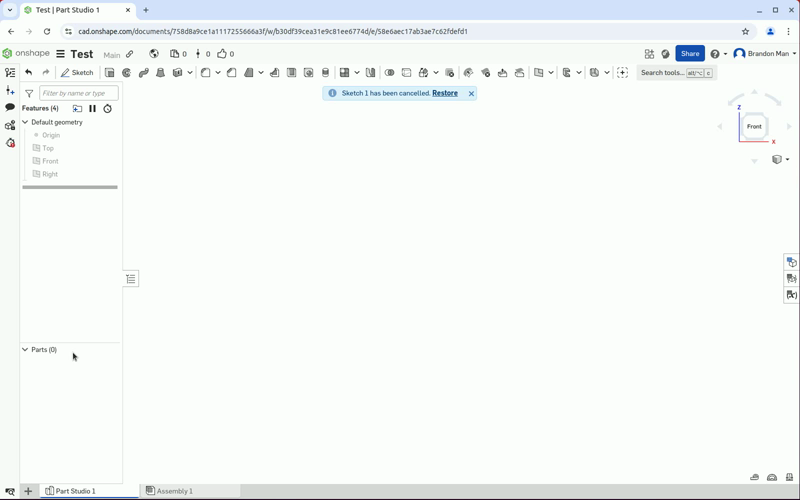
key(shift+s)
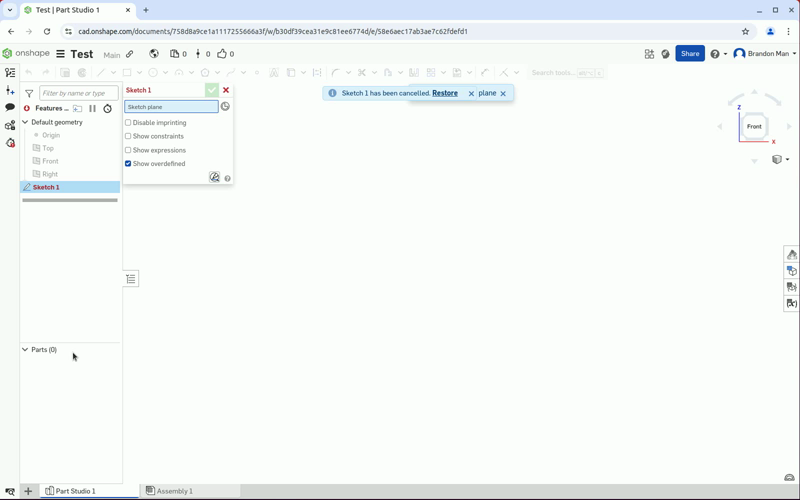
mouse_move(73, 163)
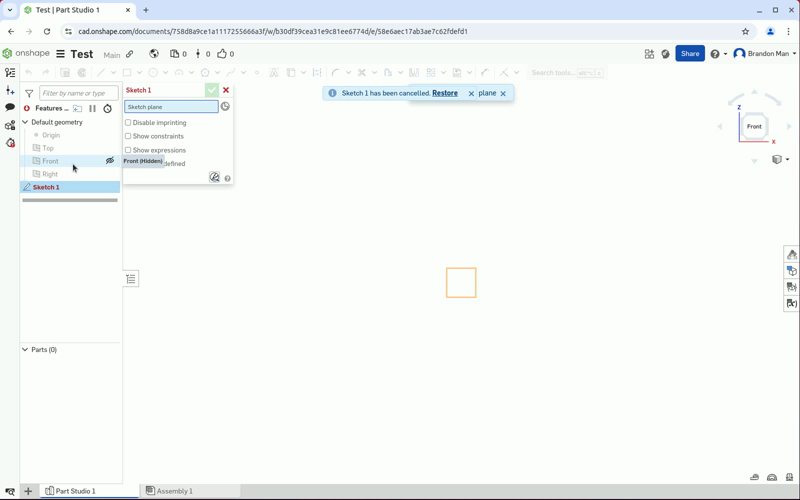
click(73, 163)
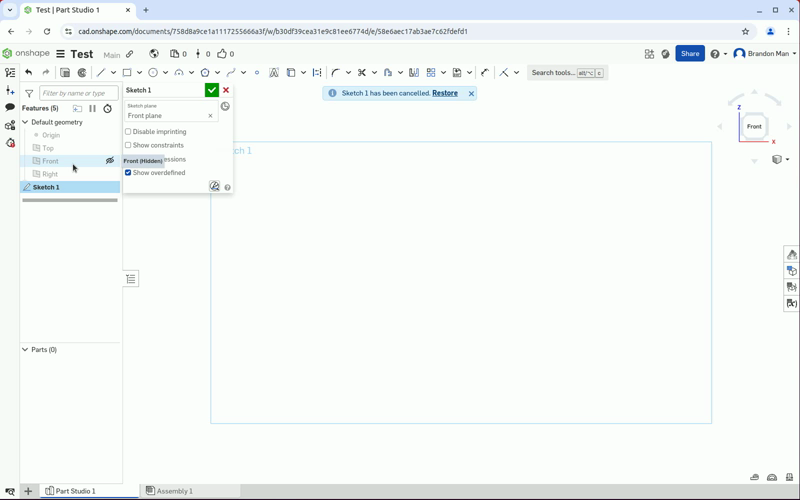
mouse_move(73, 352)
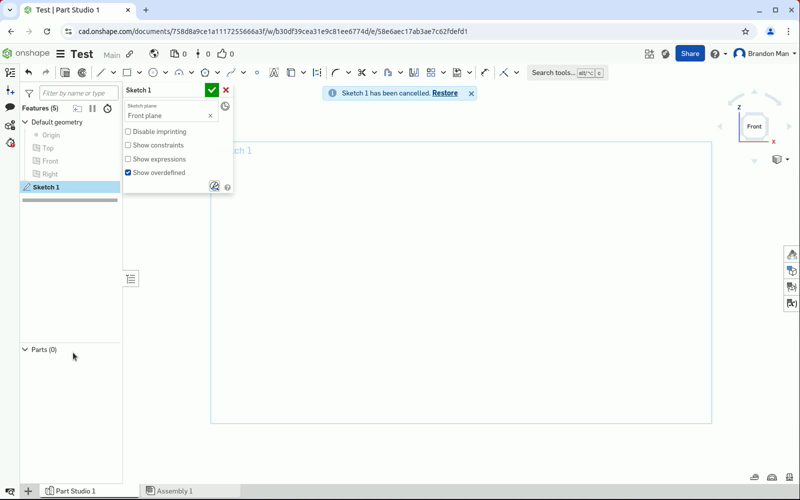
key(y)
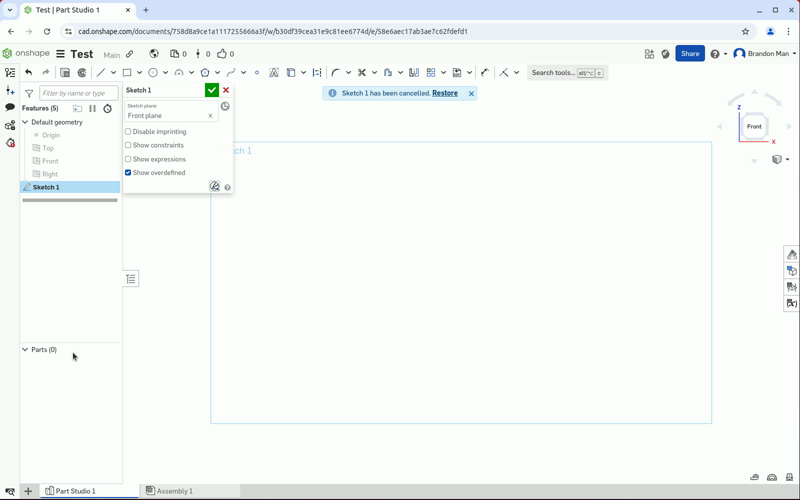
key(l)
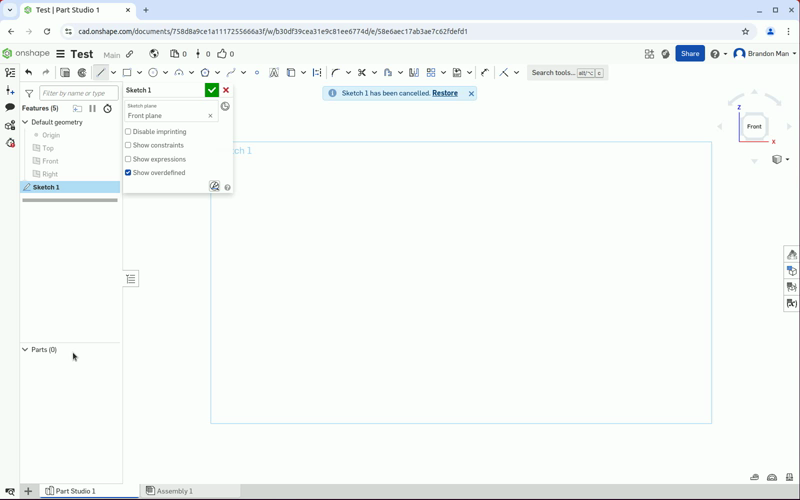
key_down(shift)
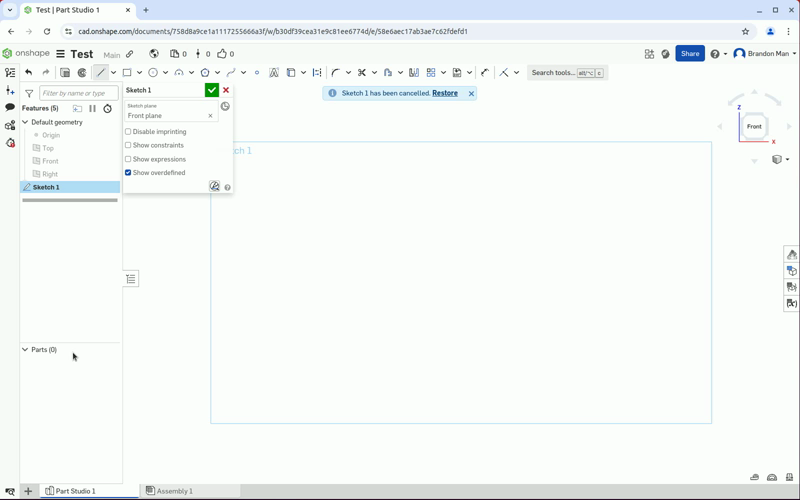
mouse_move(460, 347)
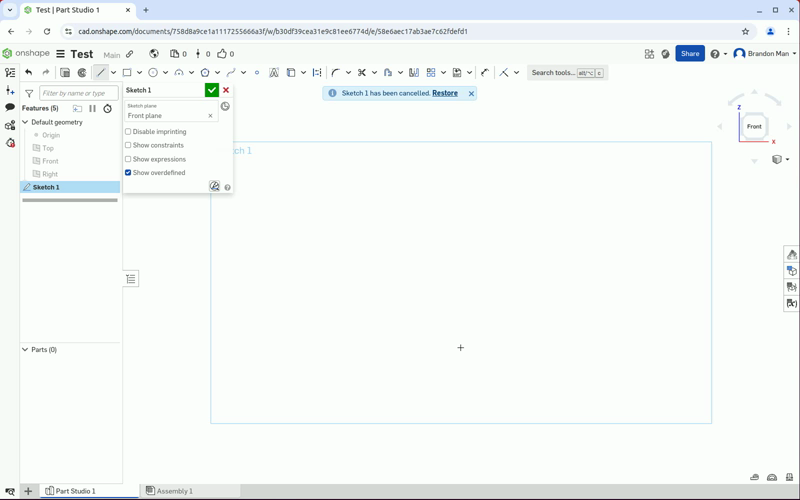
click(460, 347)
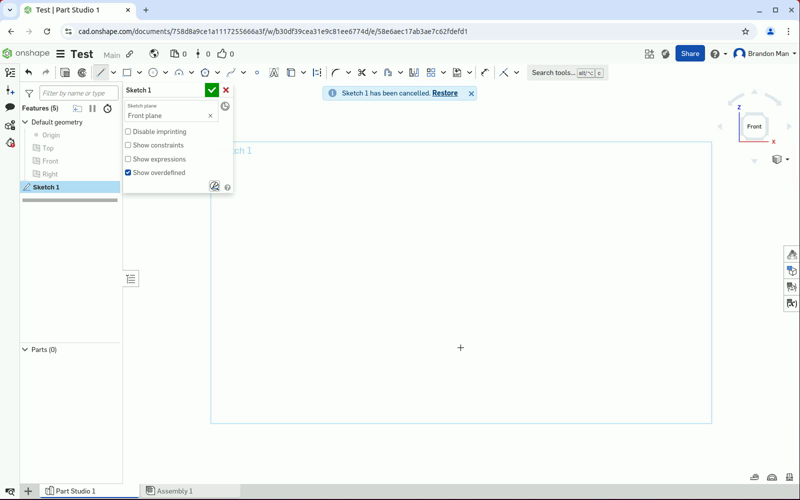
key_up(shift)
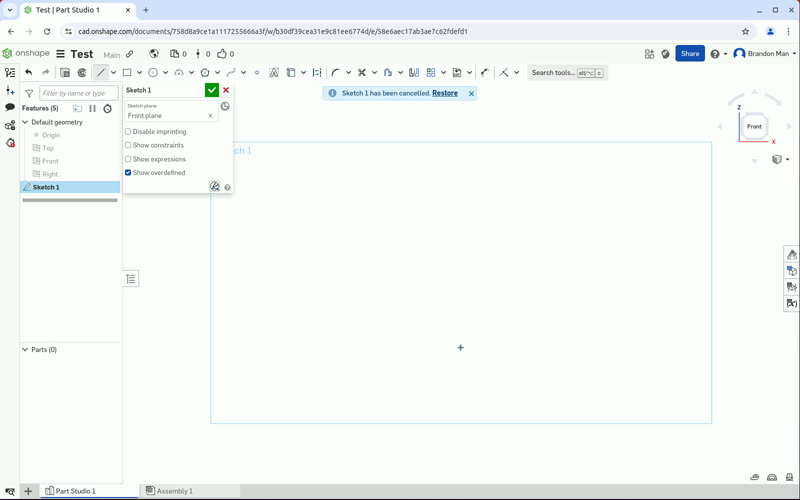
key_down(shift)
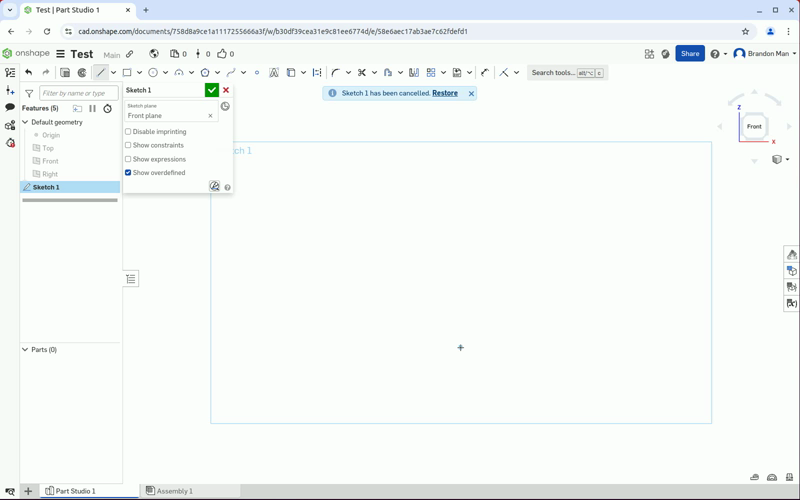
mouse_move(525, 347)
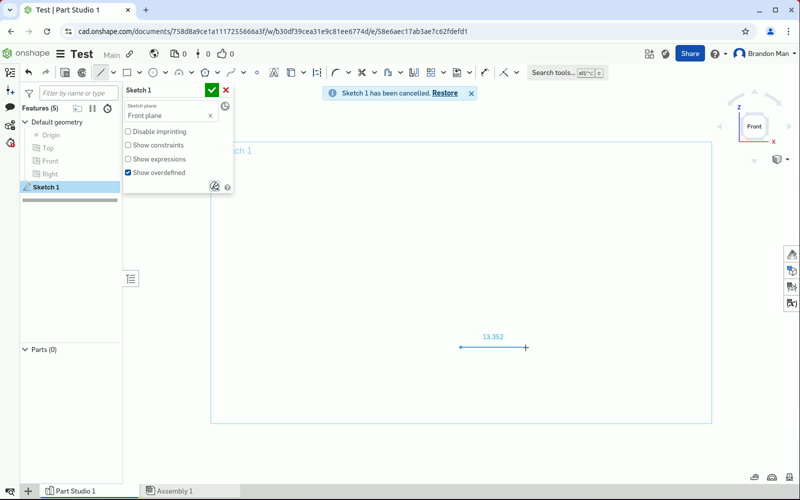
click(525, 347)
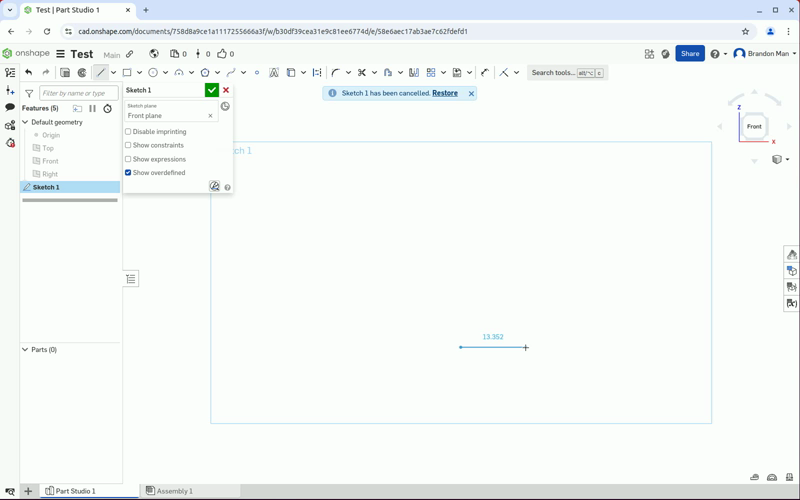
key_up(shift)
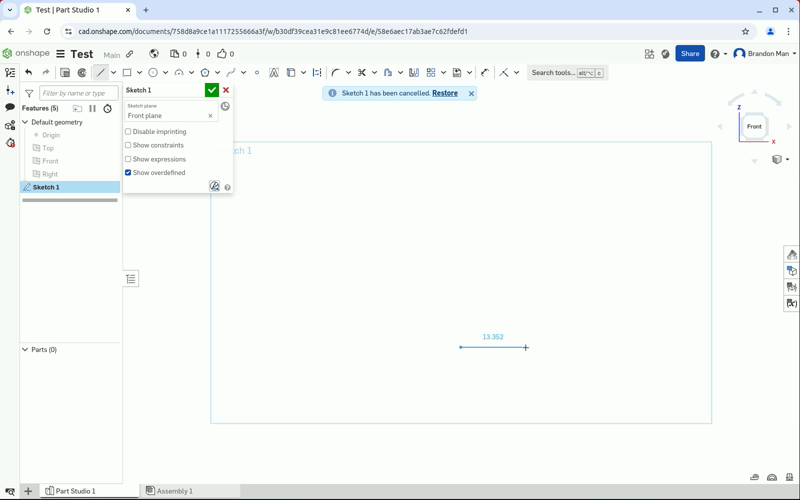
key_down(shift)
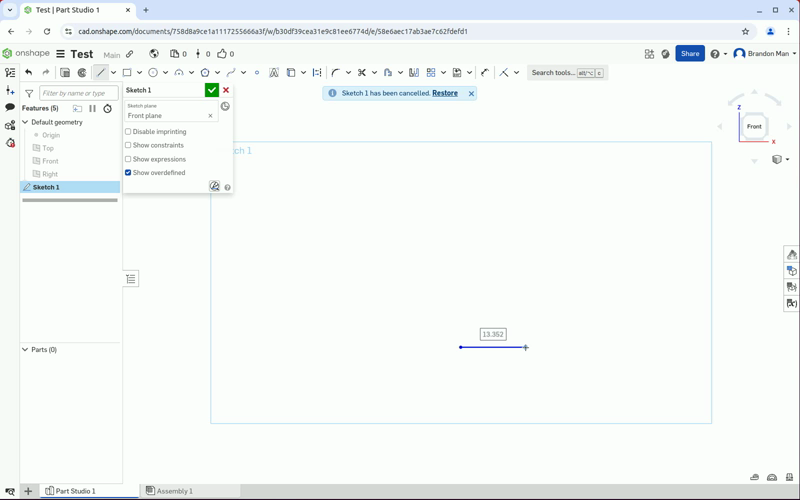
mouse_move(525, 282)
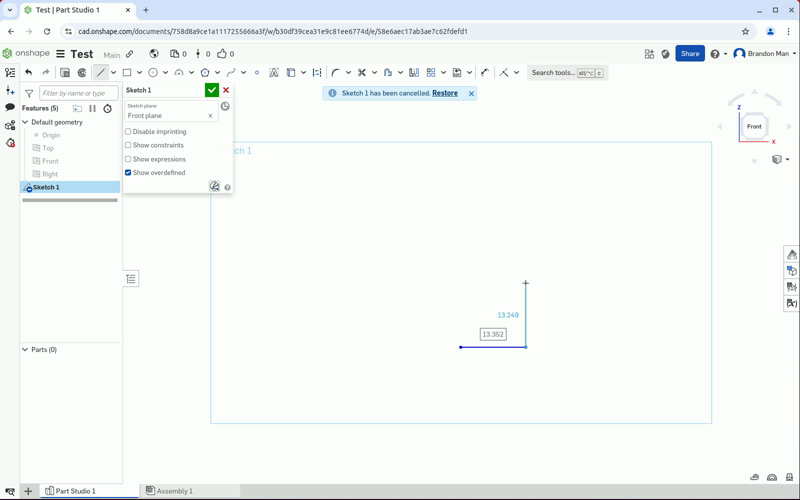
click(525, 282)
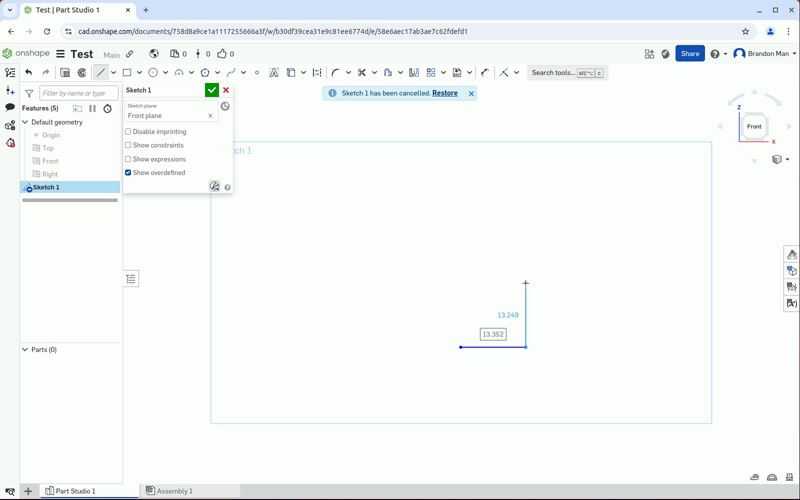
key_up(shift)
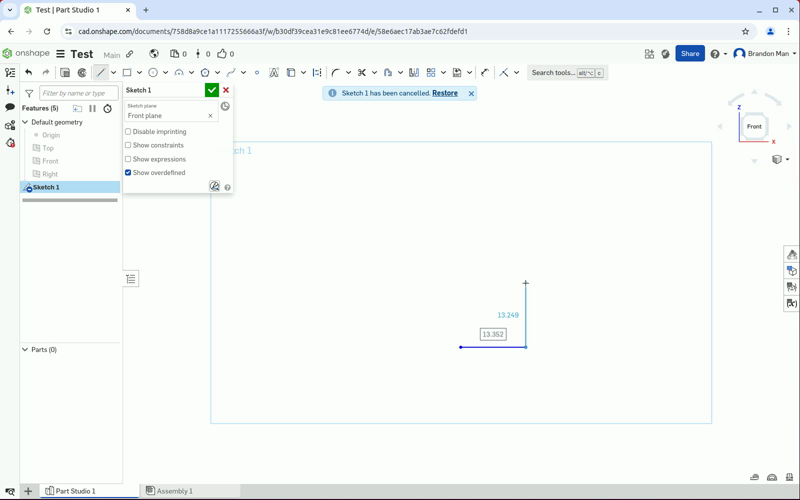
key_down(shift)
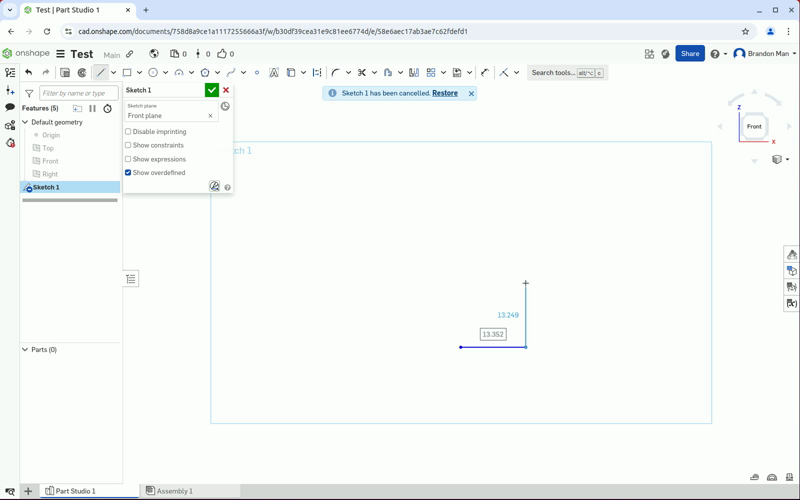
mouse_move(460, 282)
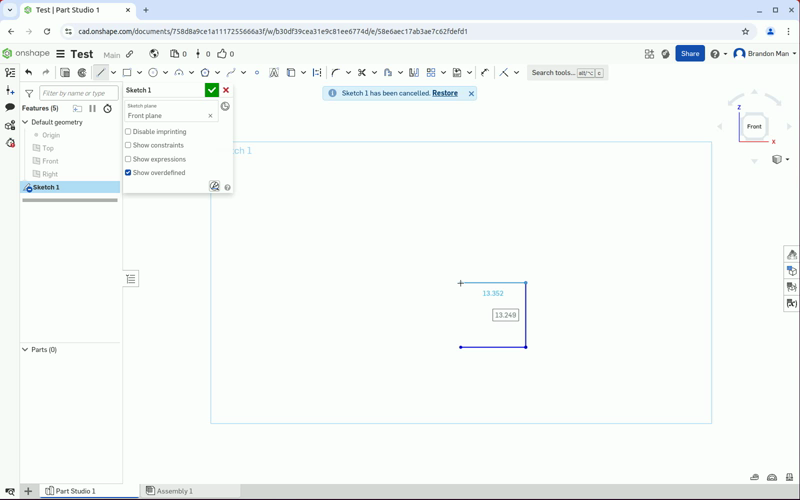
click(460, 282)
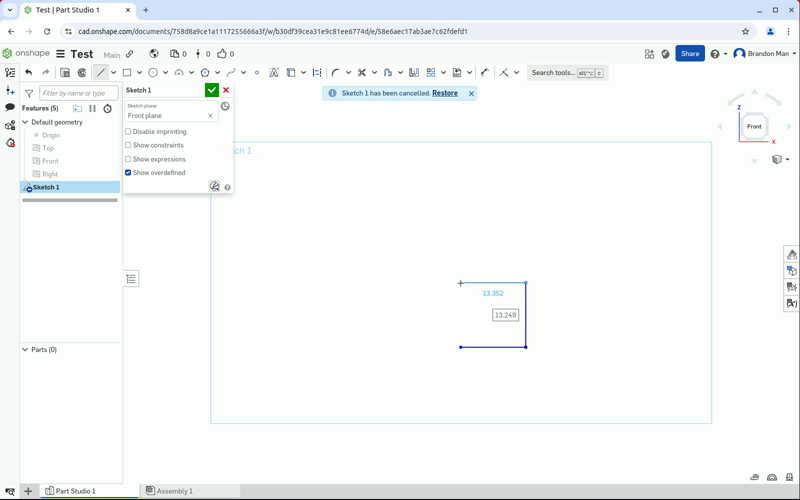
key_up(shift)
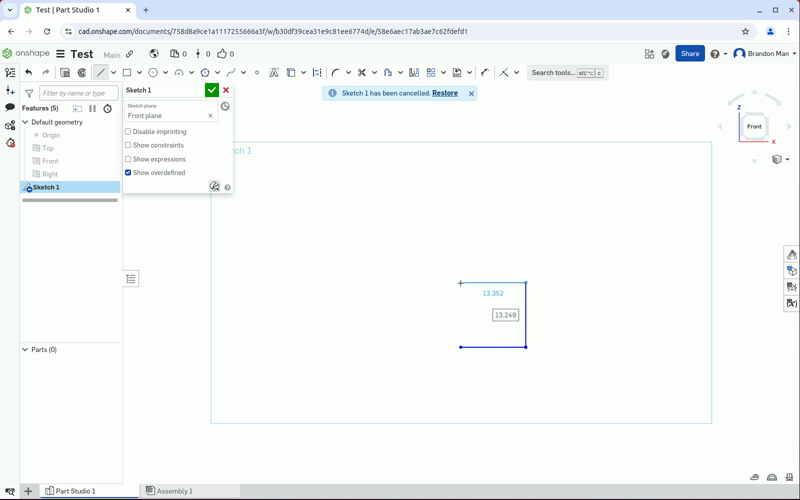
key_down(shift)
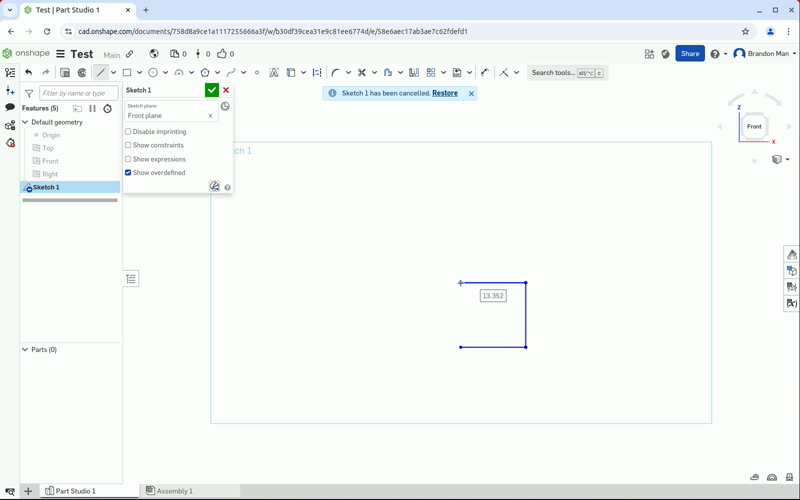
mouse_move(460, 347)
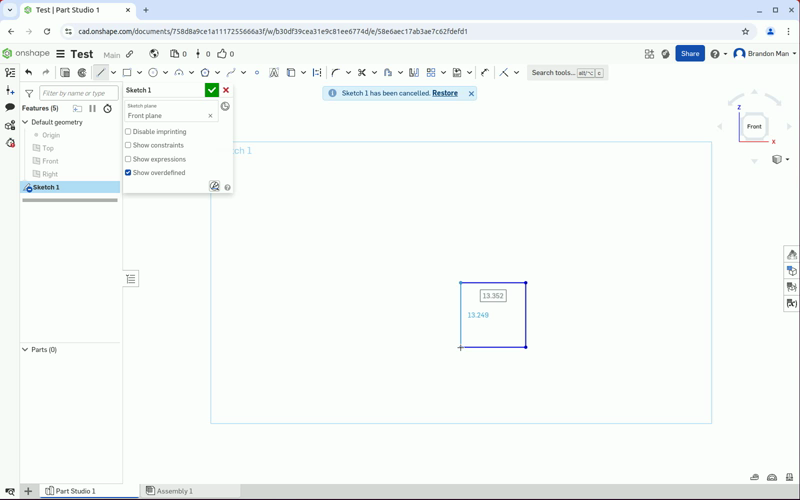
key_up(shift)
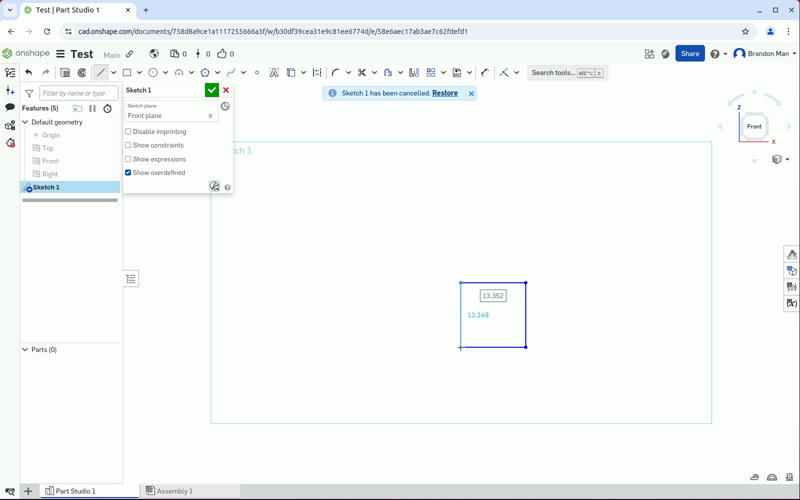
click(460, 347)
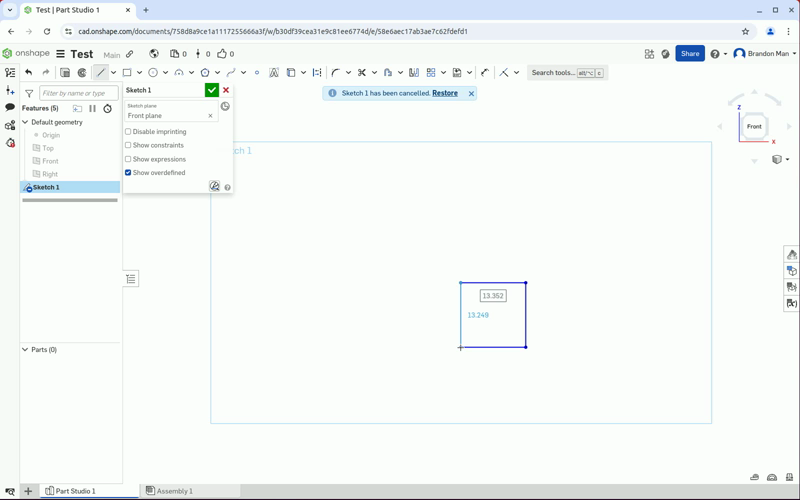
key(esc)
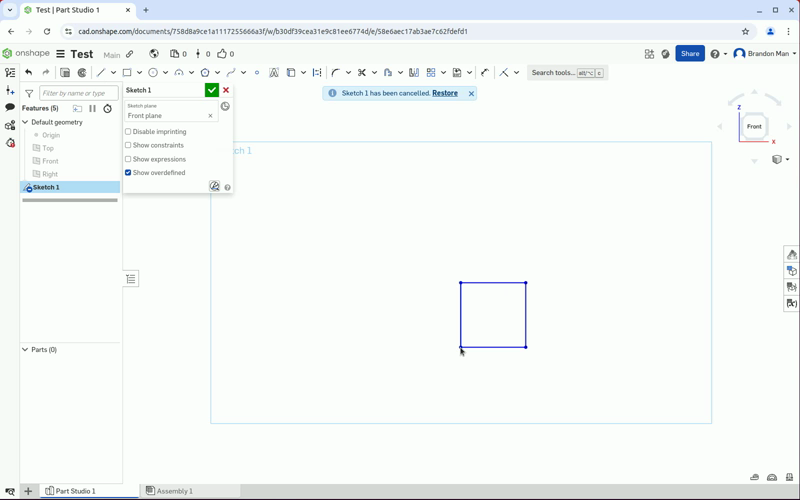
mouse_move(480, 312)
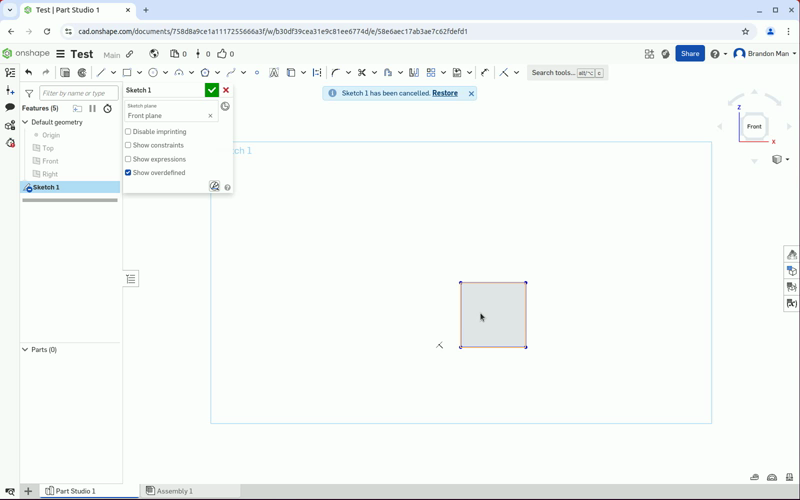
click(480, 312)
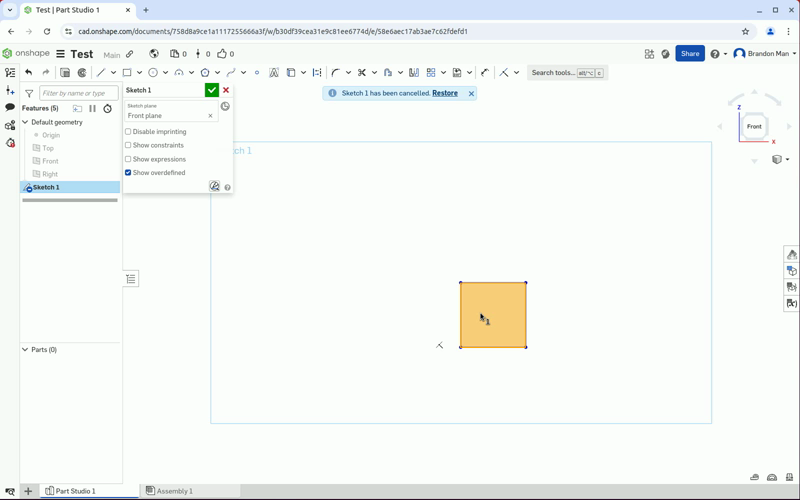
mouse_move(73, 352)
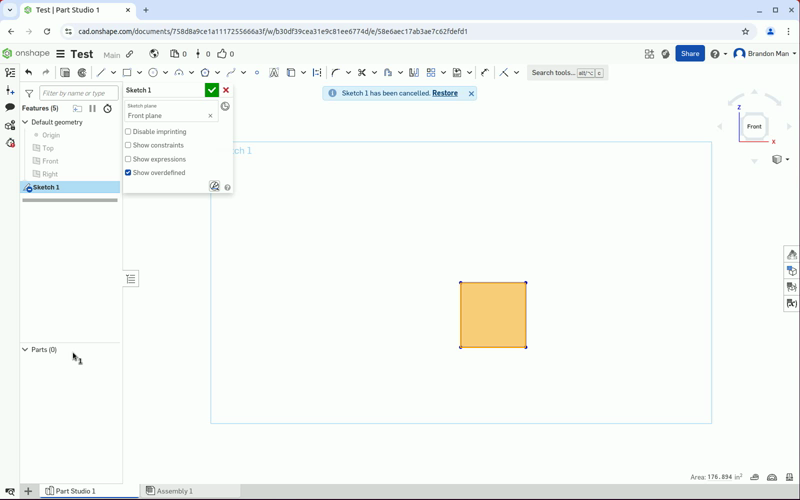
key(shift+y)
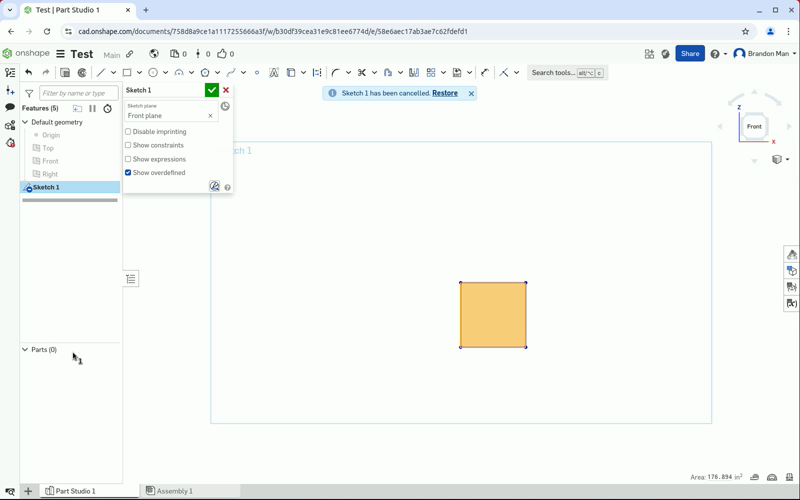
key(shift+e)
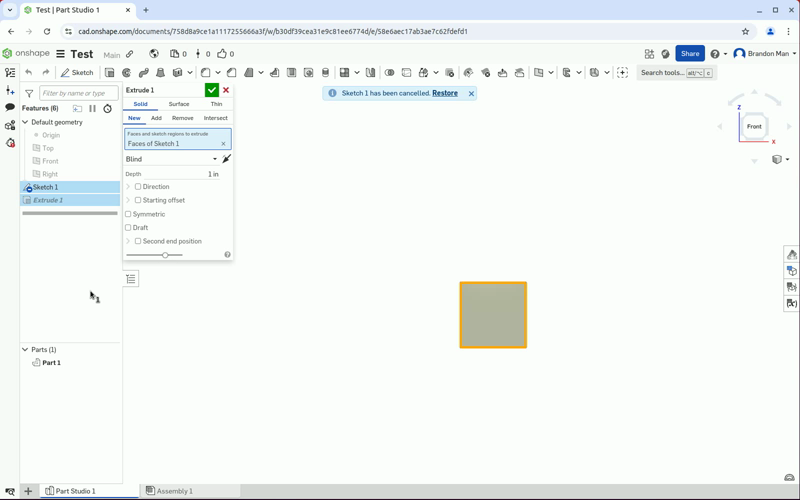
mouse_move(143, 106)
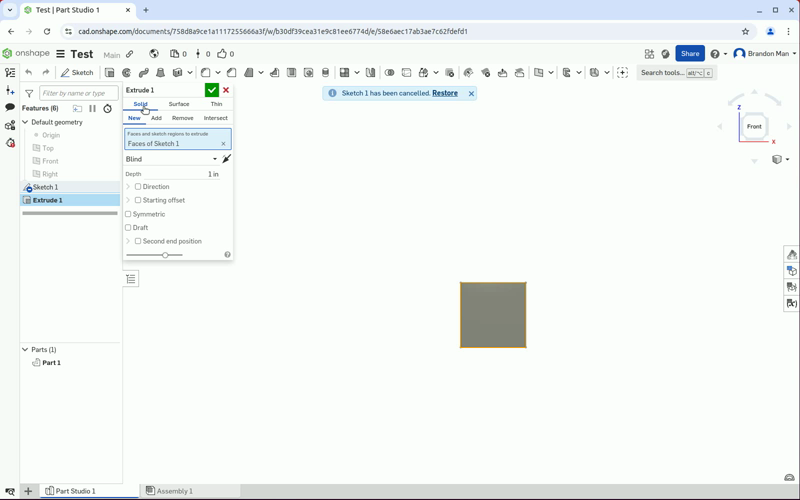
click(143, 106)
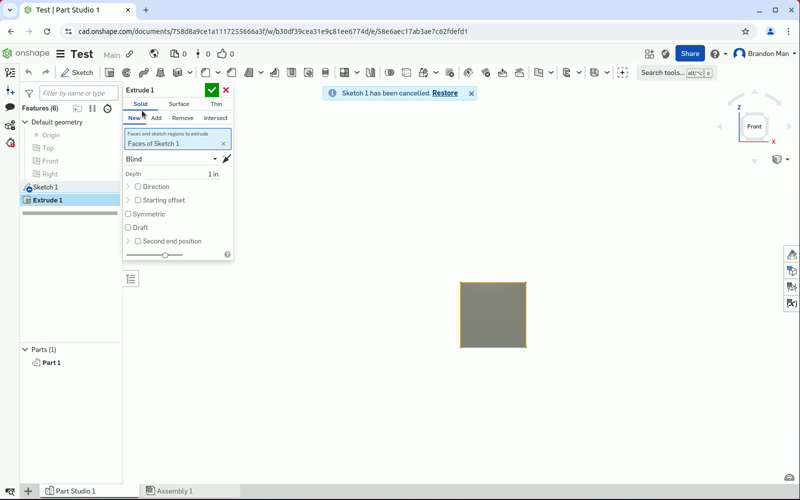
mouse_move(137, 120)
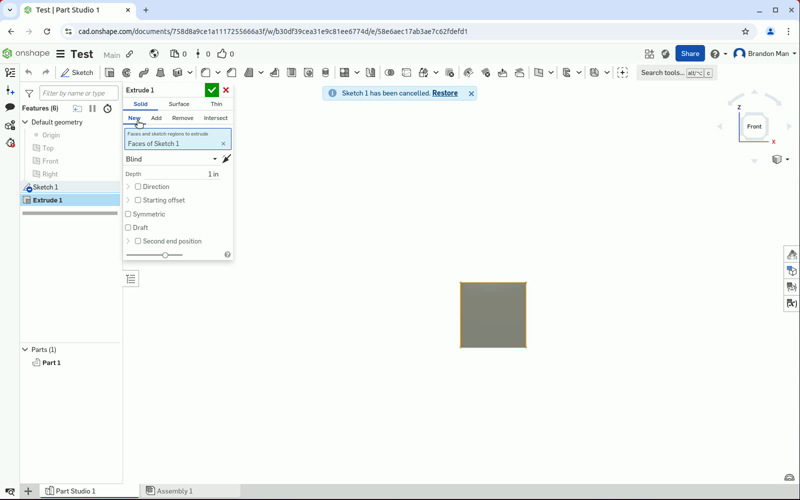
click(137, 120)
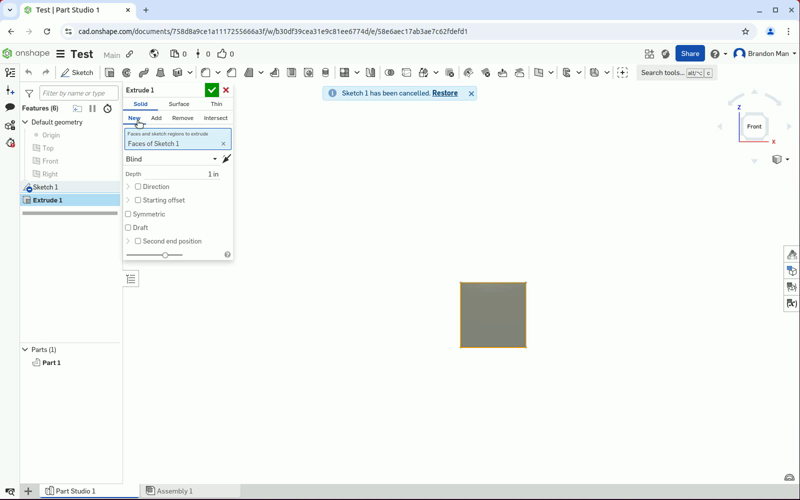
key(tab, 4)
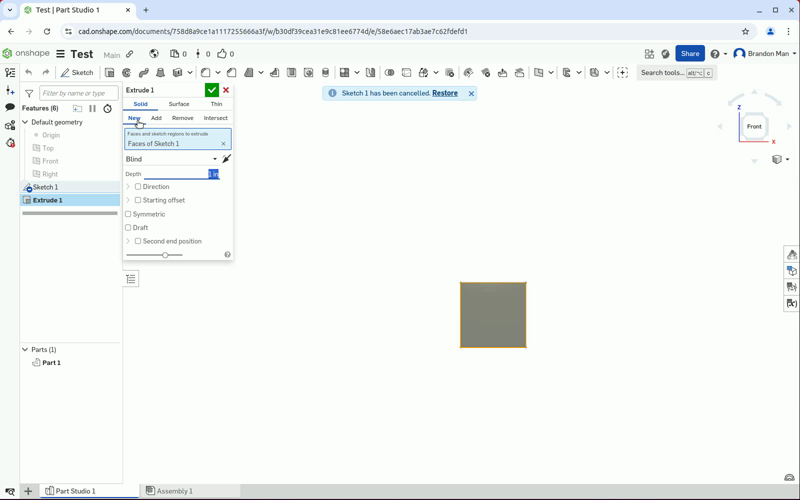
text(13.239)
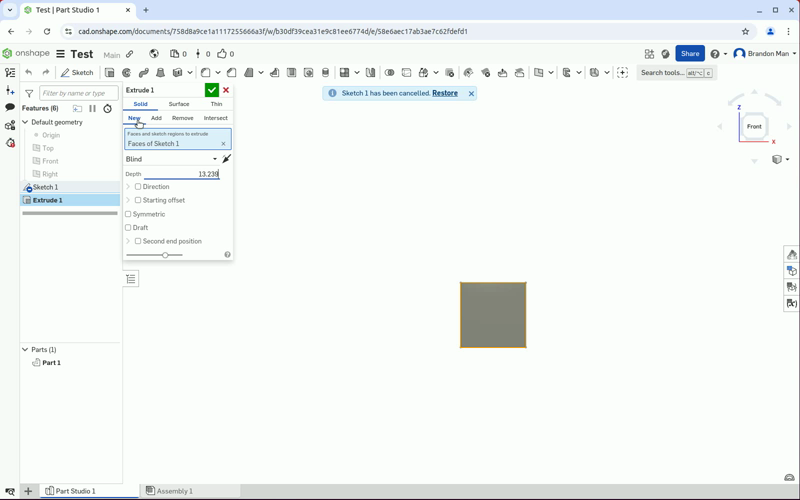
key(enter)
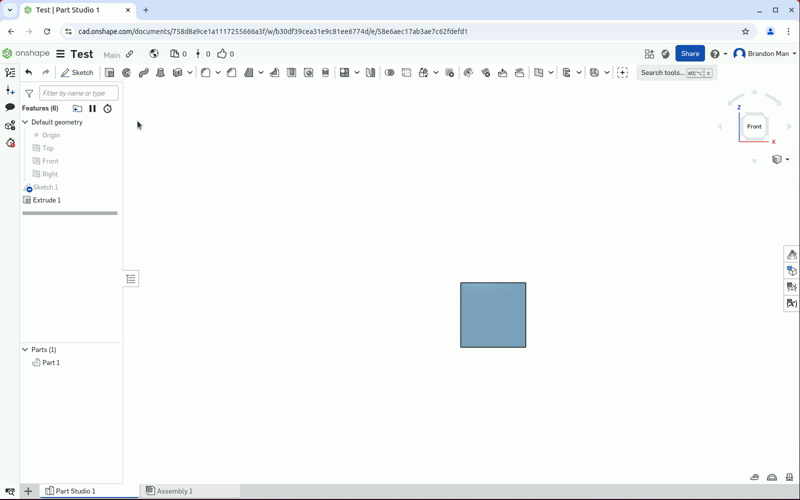
key(shift+h)
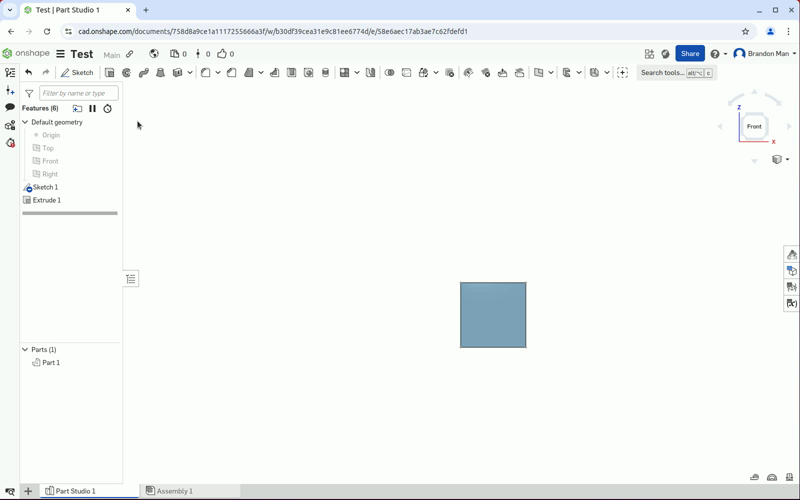
key(shift+h)
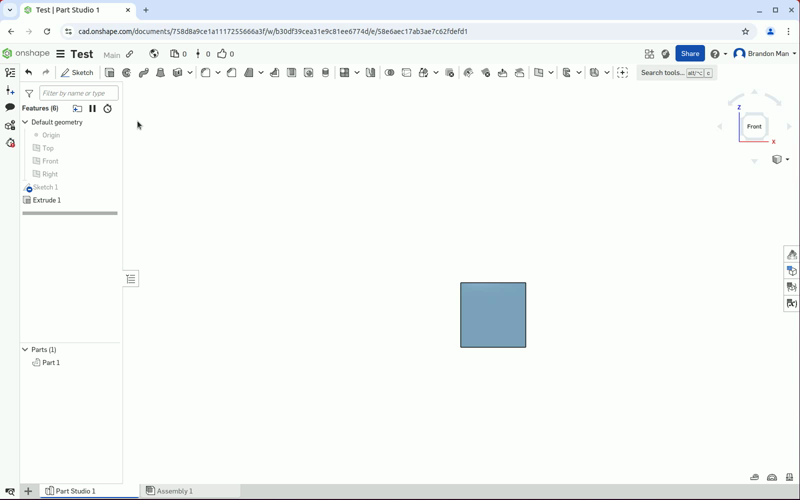
mouse_move(73, 189)
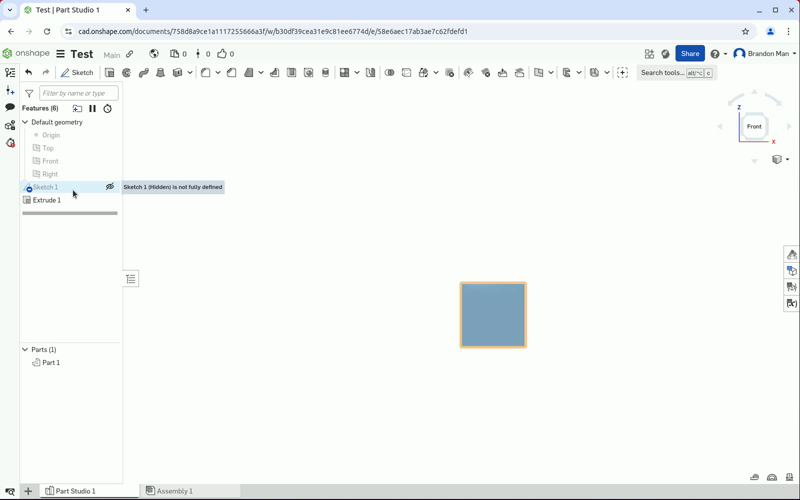
click(73, 189)
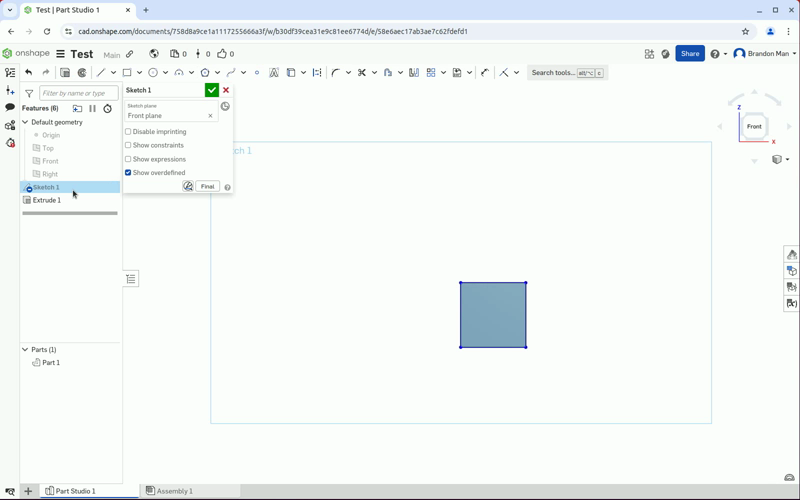
mouse_move(229, 92)
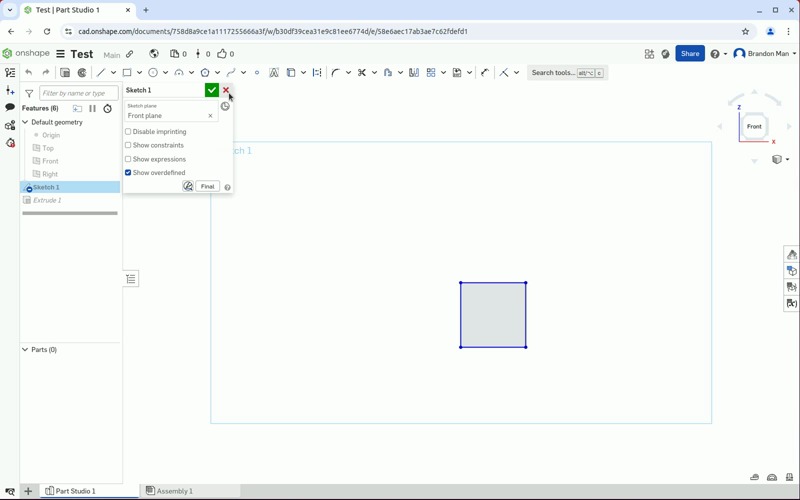
click(229, 92)
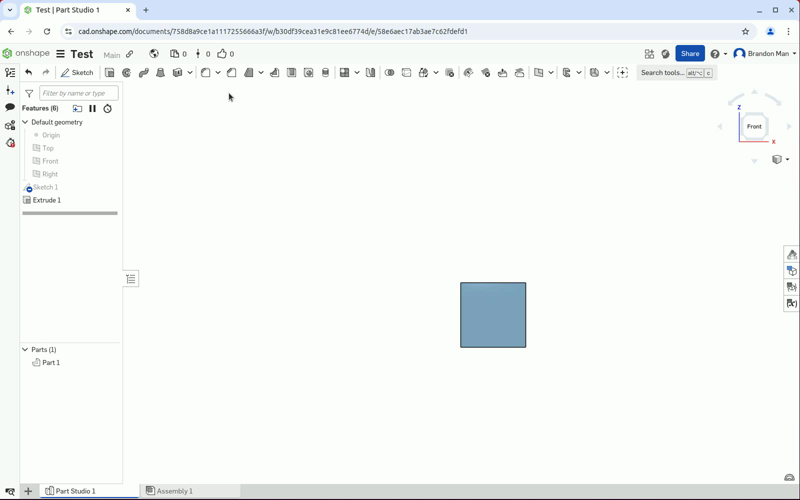
mouse_move(541, 75)
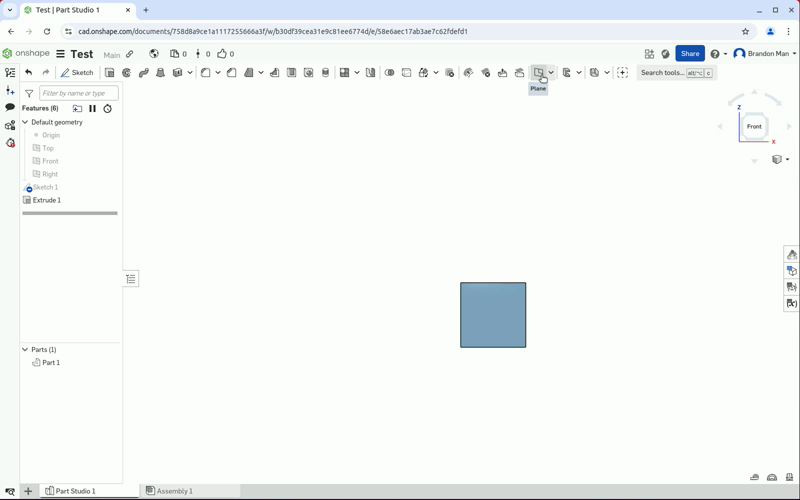
click(541, 75)
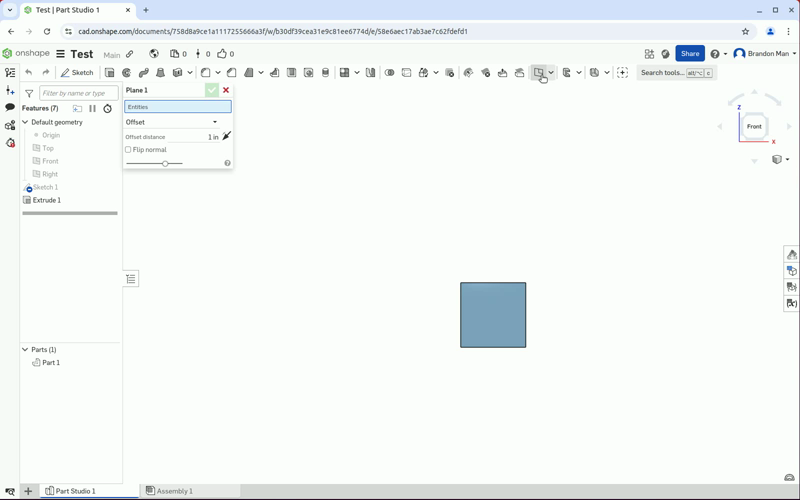
mouse_move(73, 163)
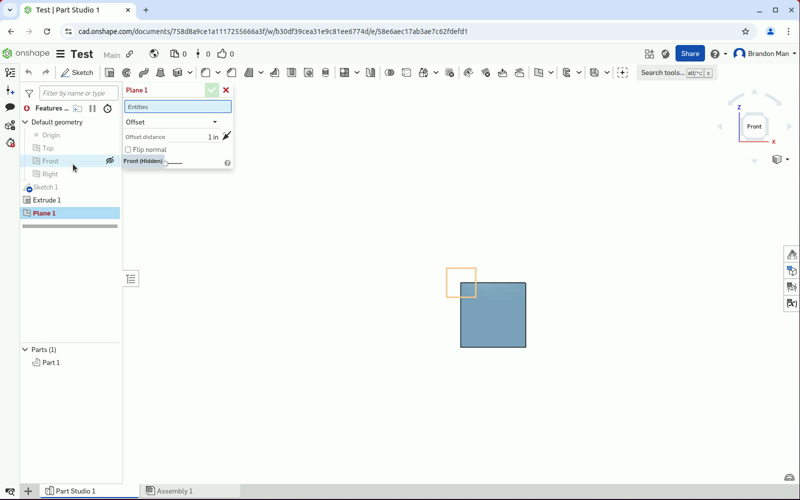
click(73, 163)
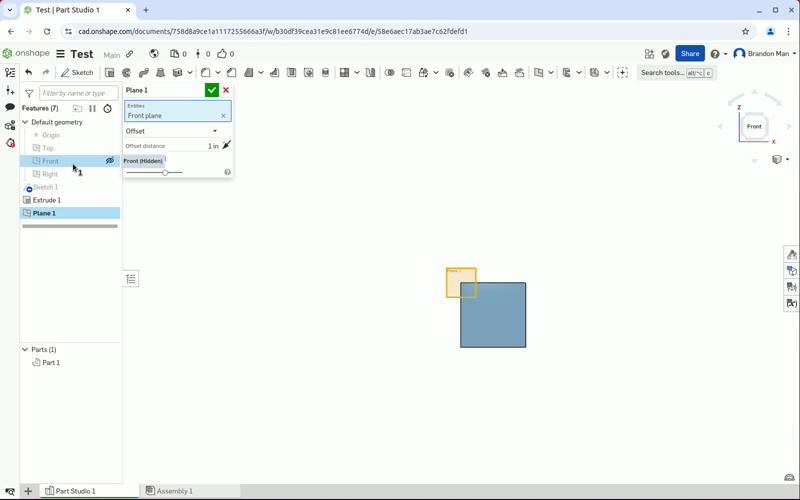
key(tab, 2)
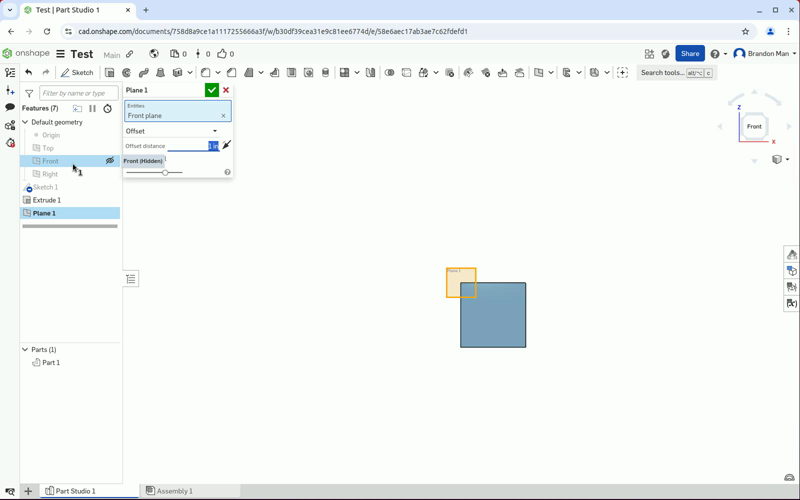
text(13.249)
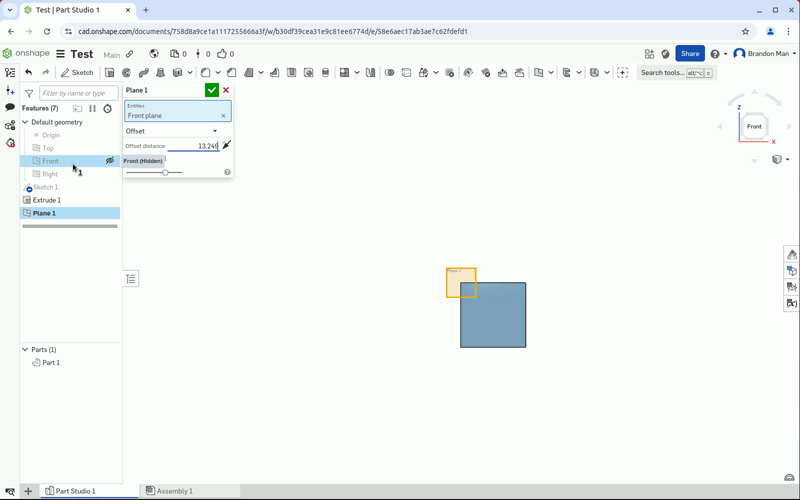
key(enter, 2)
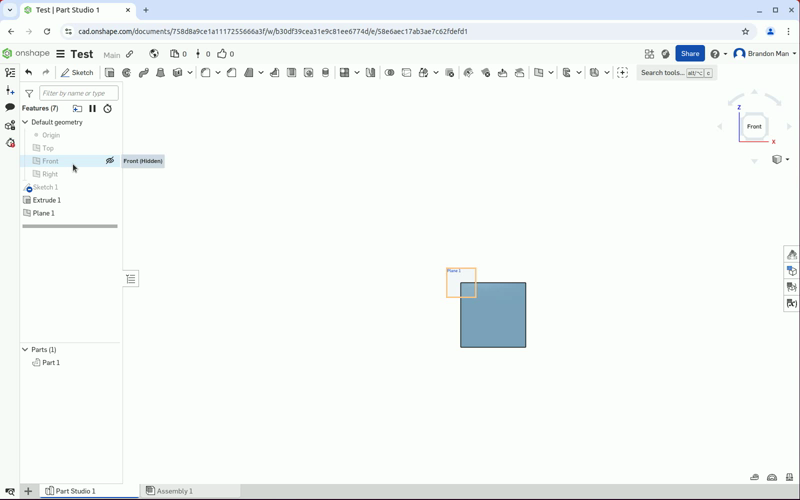
key(shift+s)
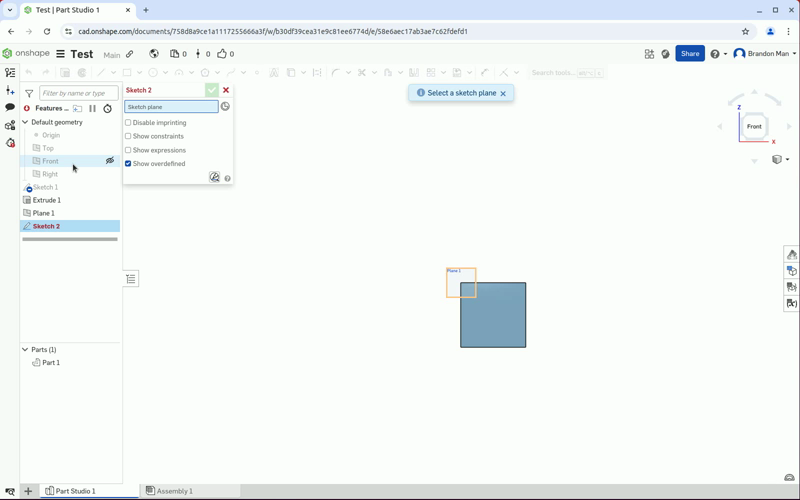
mouse_move(73, 215)
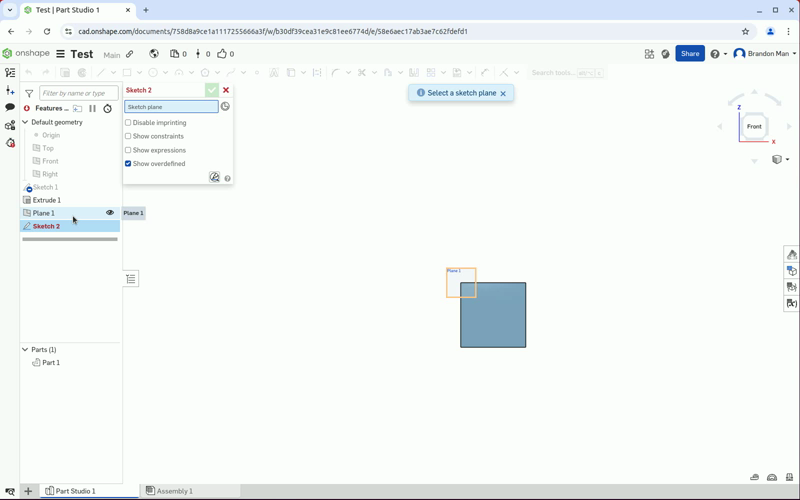
click(73, 215)
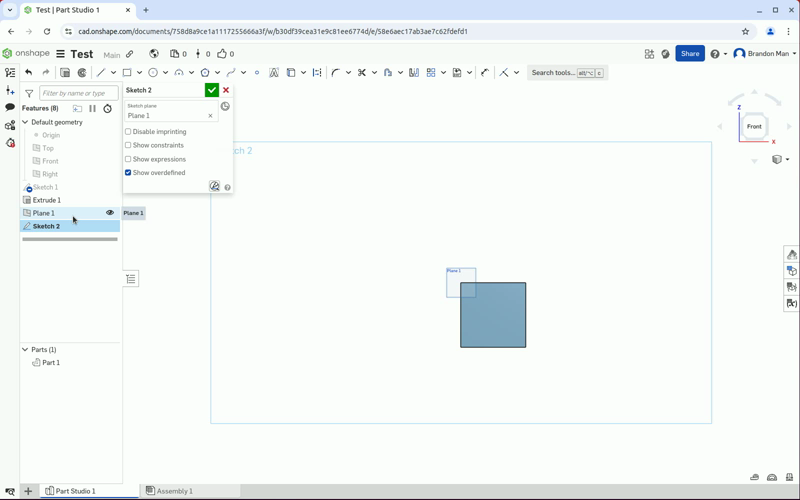
mouse_move(73, 352)
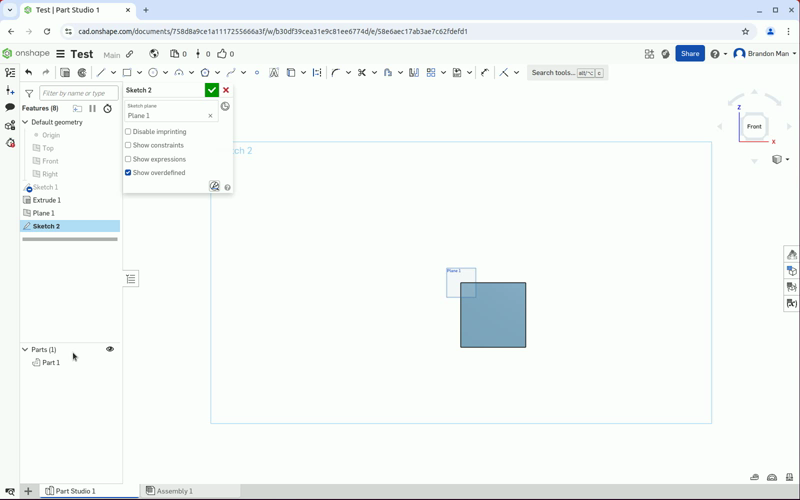
key(y)
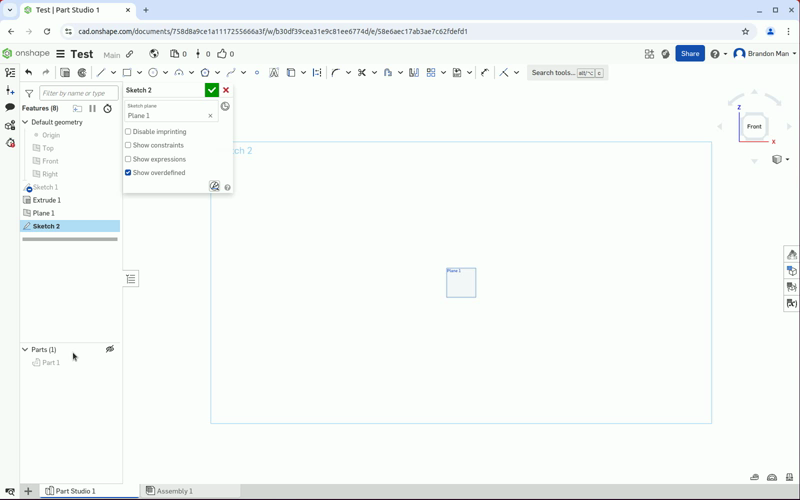
key(l)
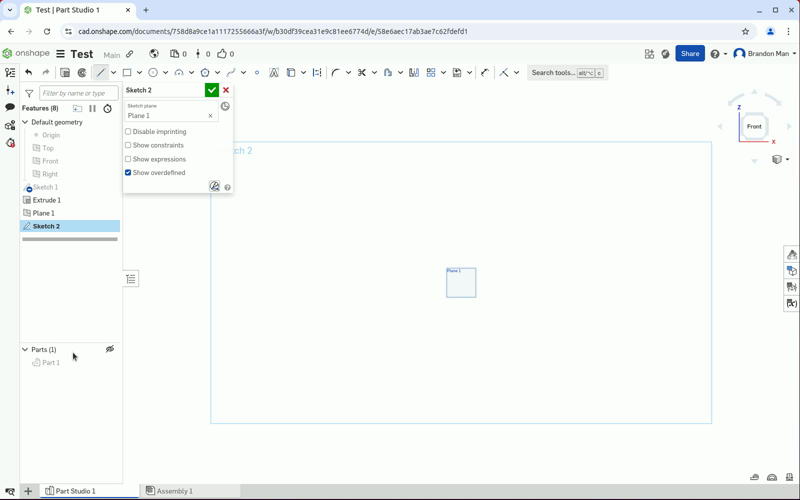
key_down(shift)
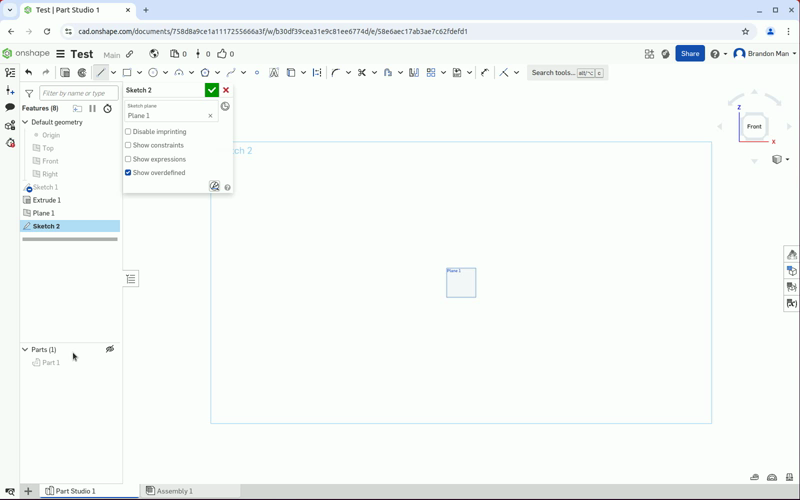
mouse_move(466, 340)
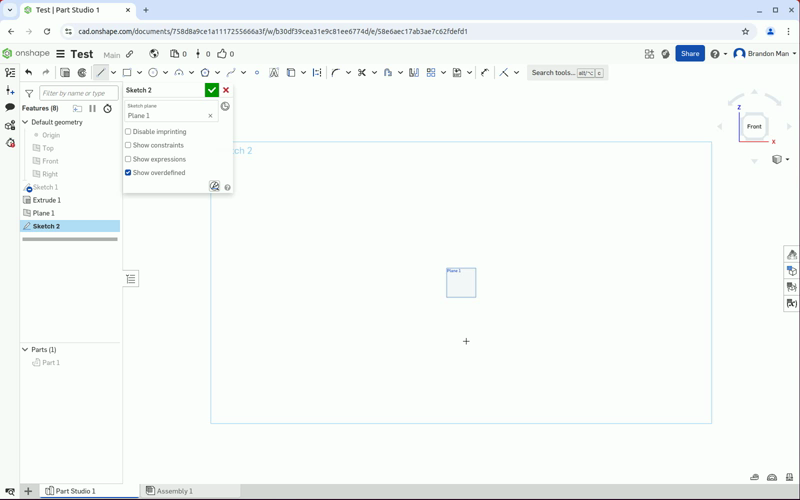
click(466, 340)
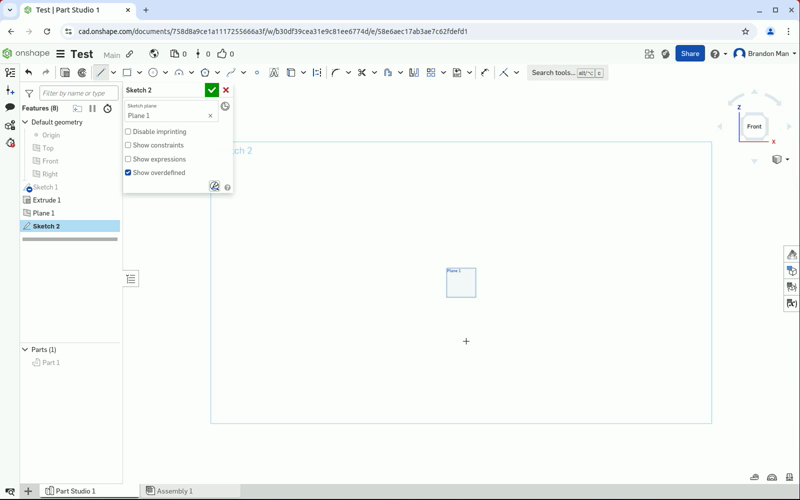
key_up(shift)
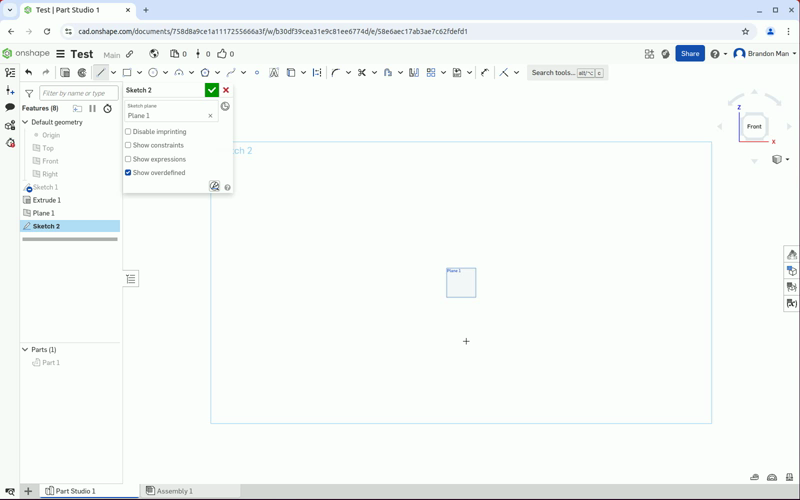
key_down(shift)
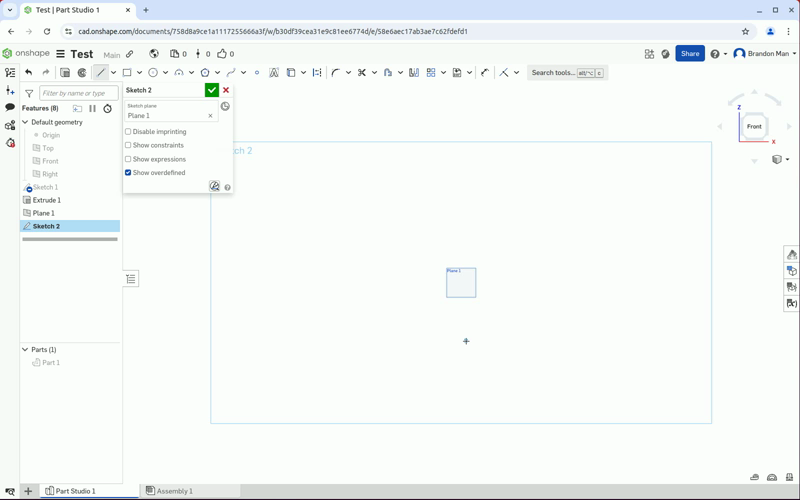
mouse_move(496, 340)
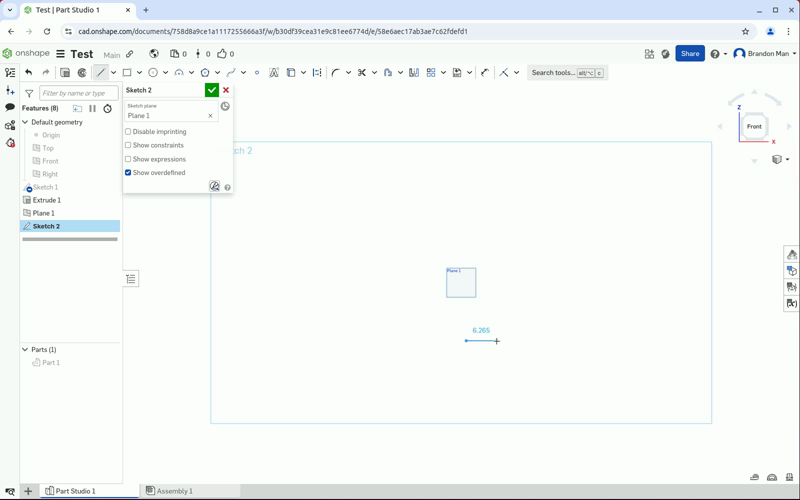
mouse_move(518, 340)
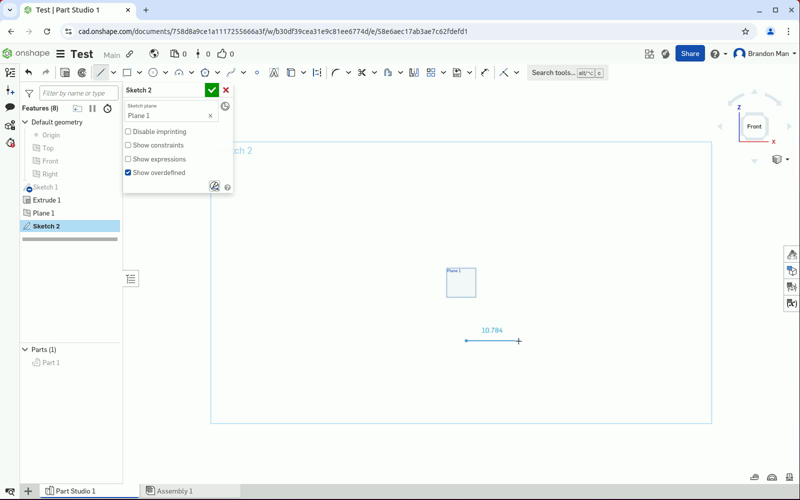
click(518, 340)
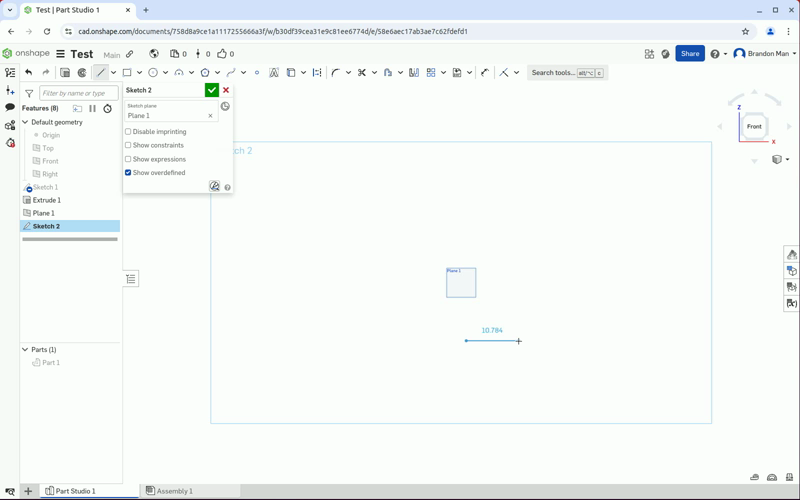
key_up(shift)
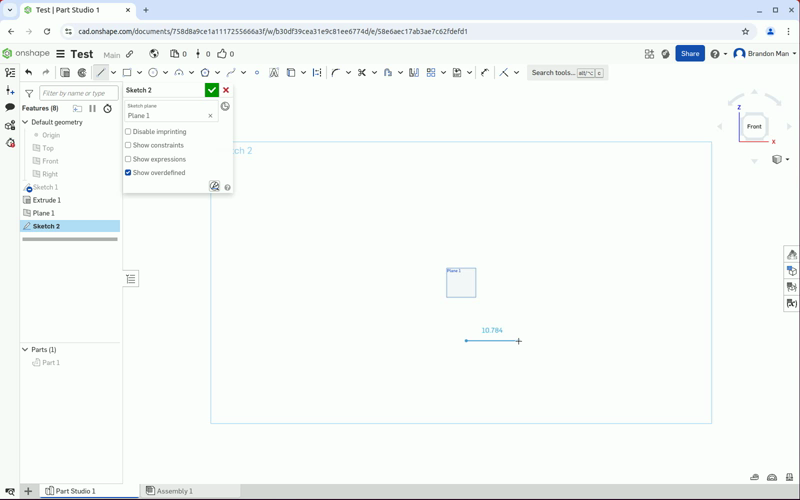
key_down(shift)
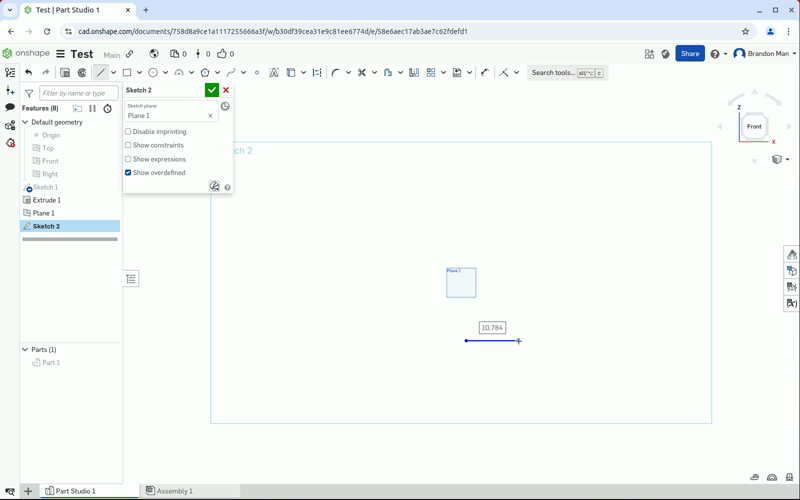
mouse_move(548, 340)
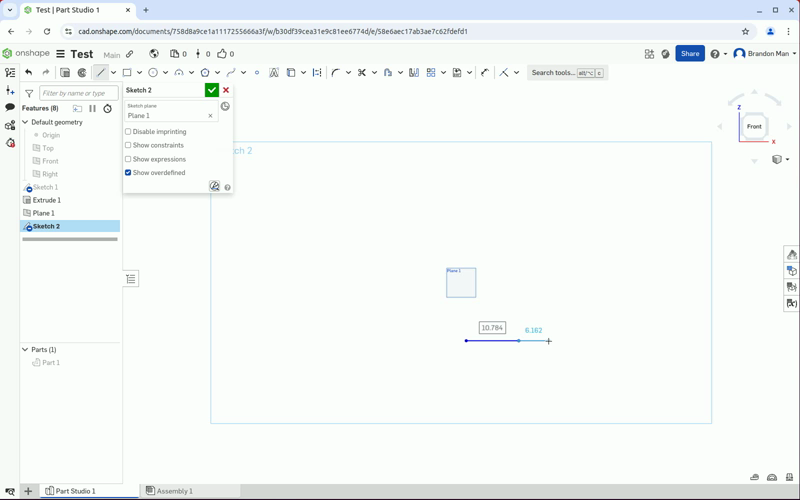
mouse_move(518, 288)
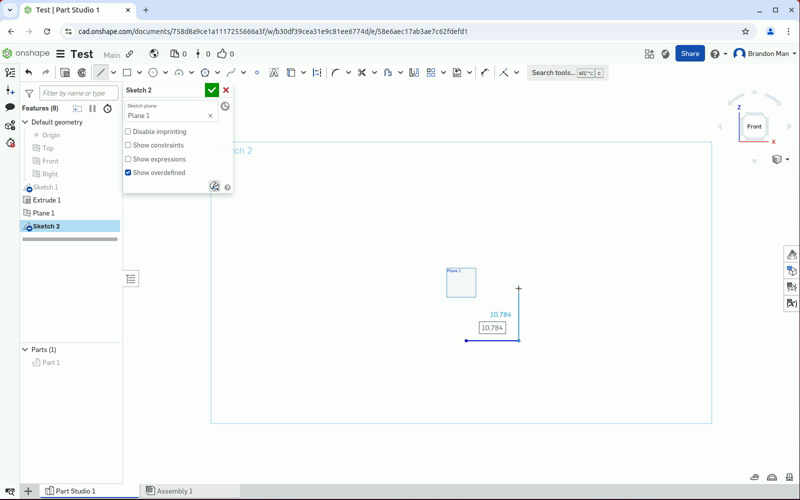
click(518, 288)
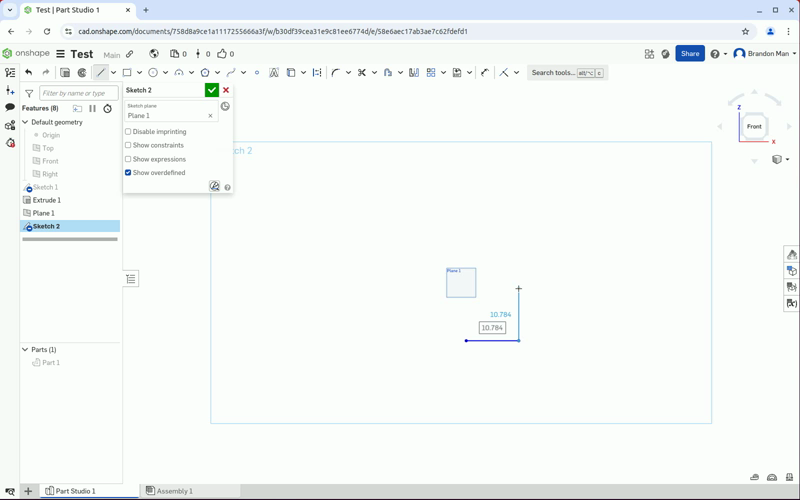
key_up(shift)
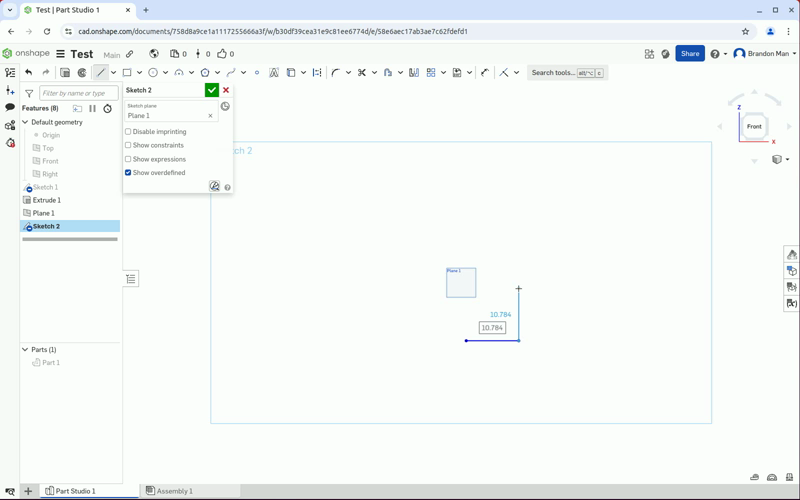
key_down(shift)
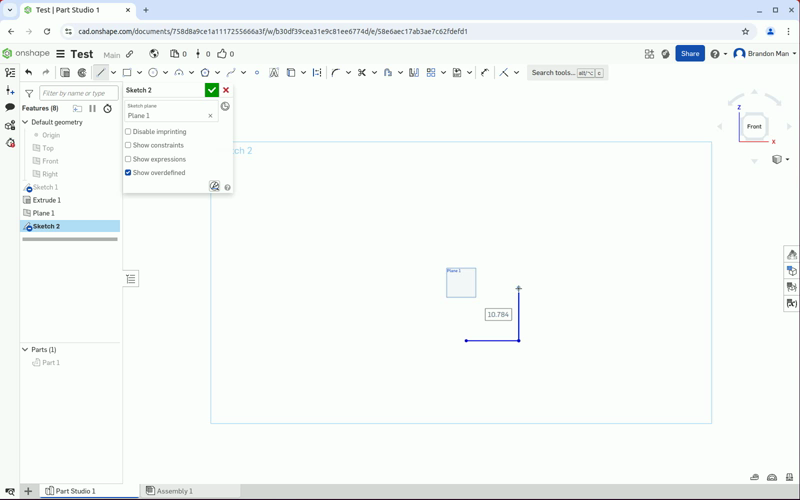
mouse_move(548, 288)
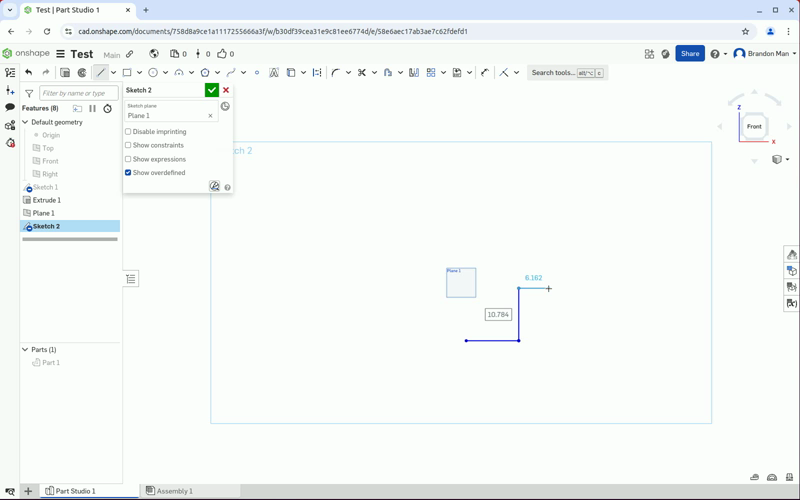
mouse_move(466, 288)
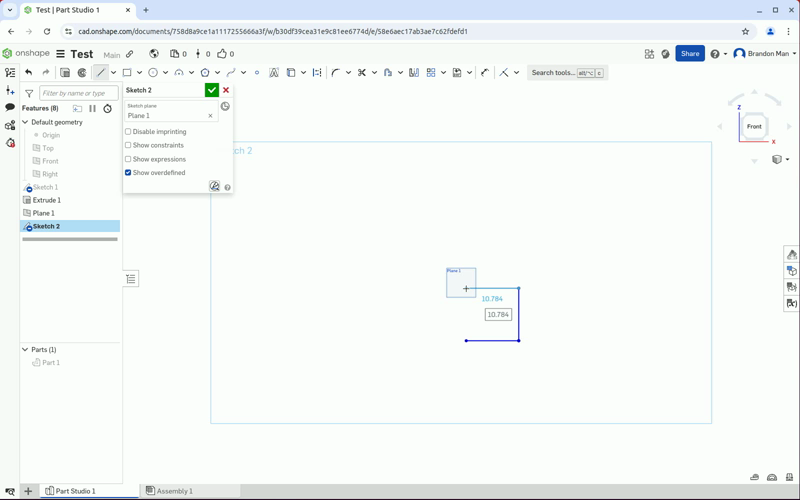
click(466, 288)
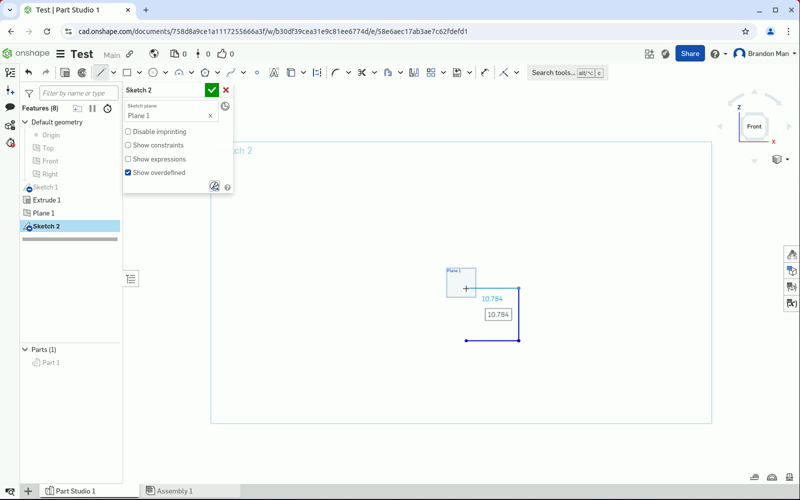
key_up(shift)
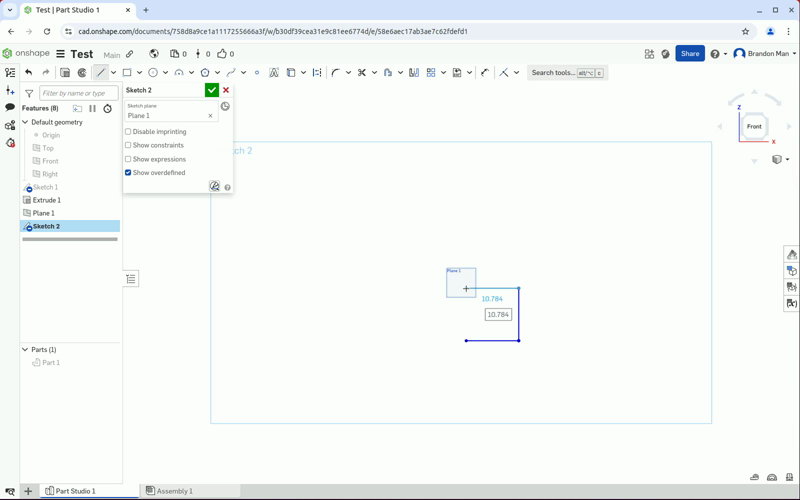
mouse_move(496, 288)
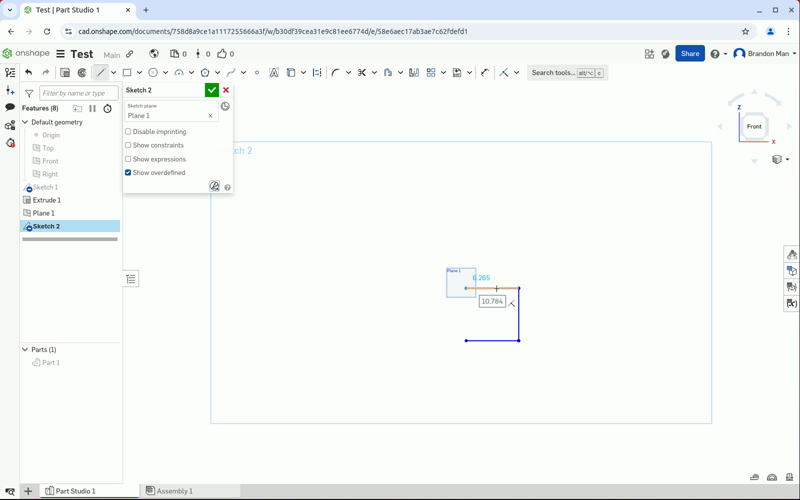
key_down(shift)
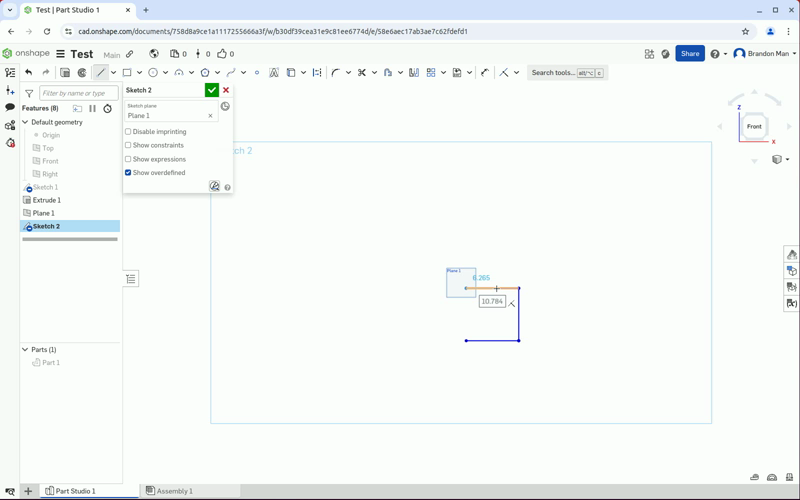
mouse_move(466, 340)
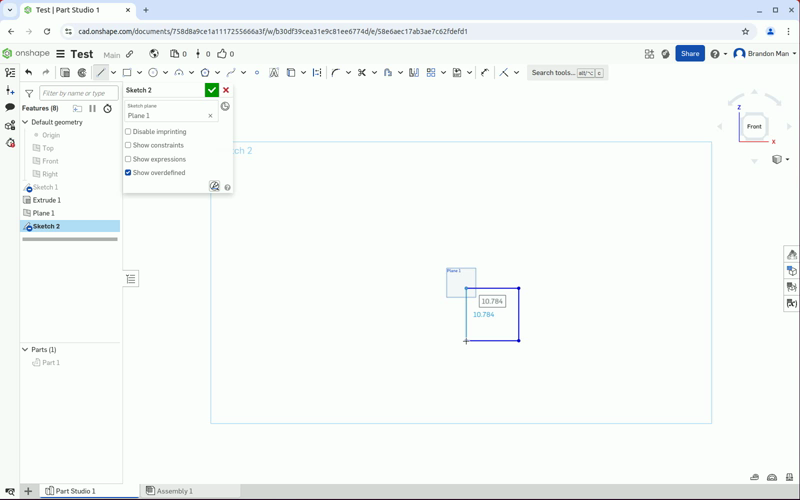
key_up(shift)
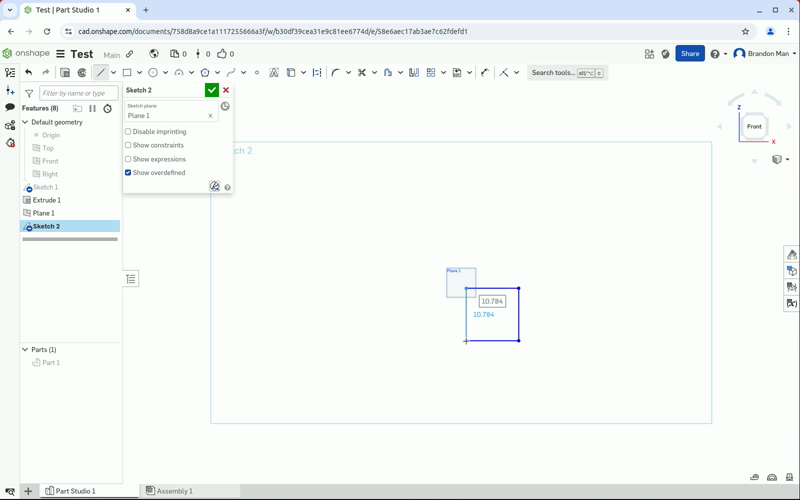
click(466, 340)
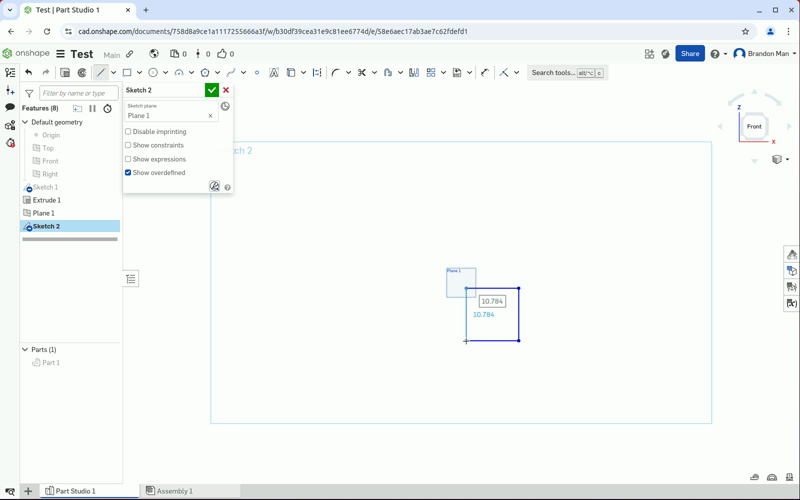
key(esc)
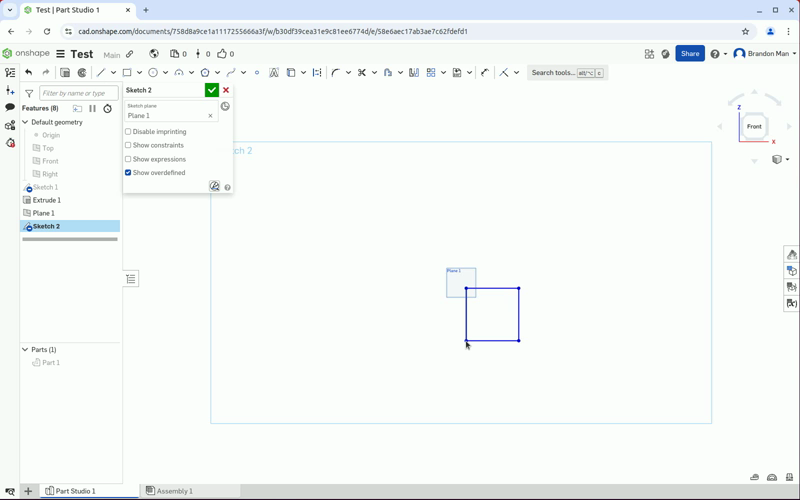
mouse_move(502, 334)
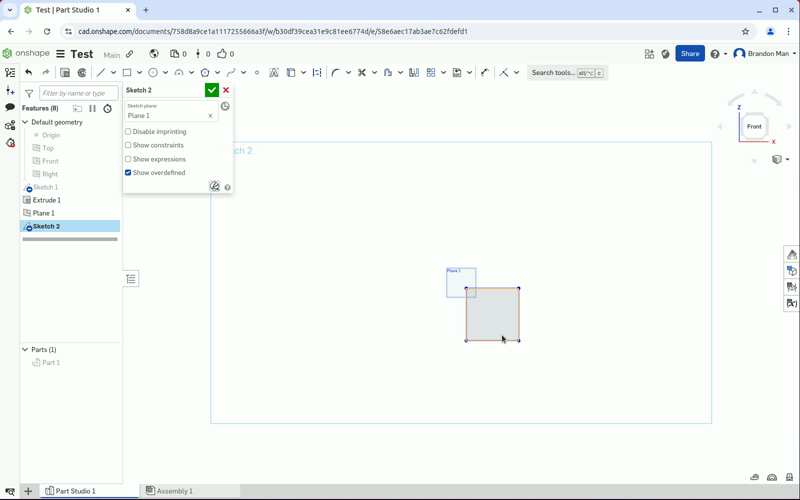
click(502, 334)
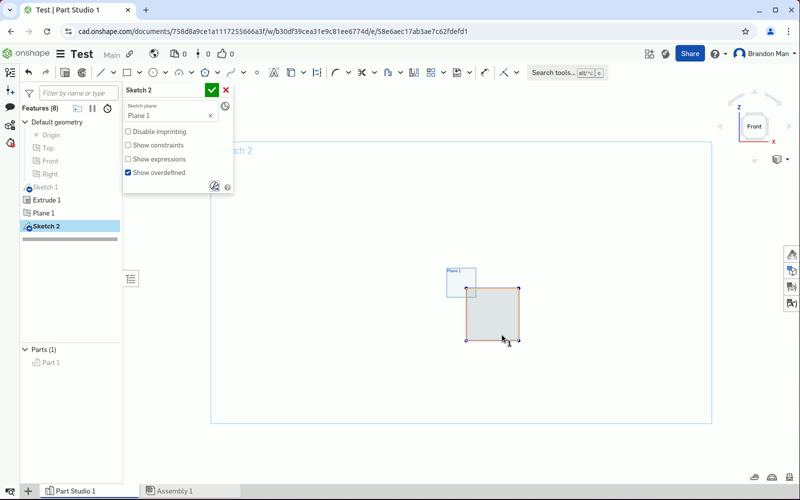
mouse_move(73, 352)
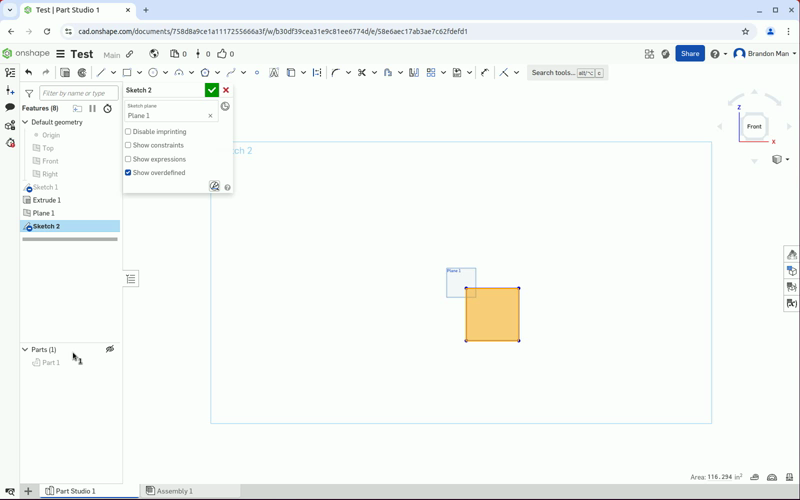
key(shift+y)
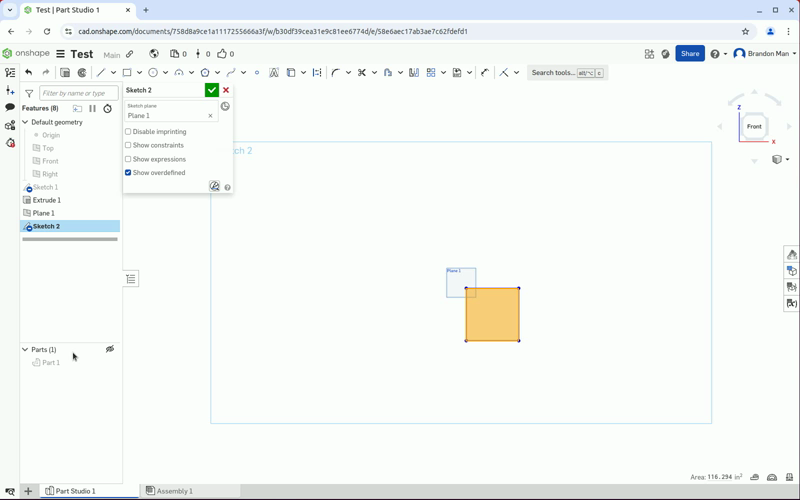
key(shift+e)
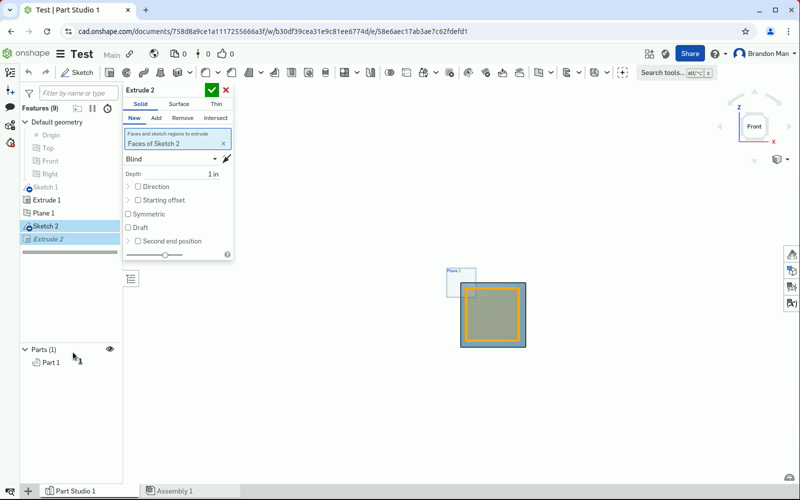
mouse_move(143, 106)
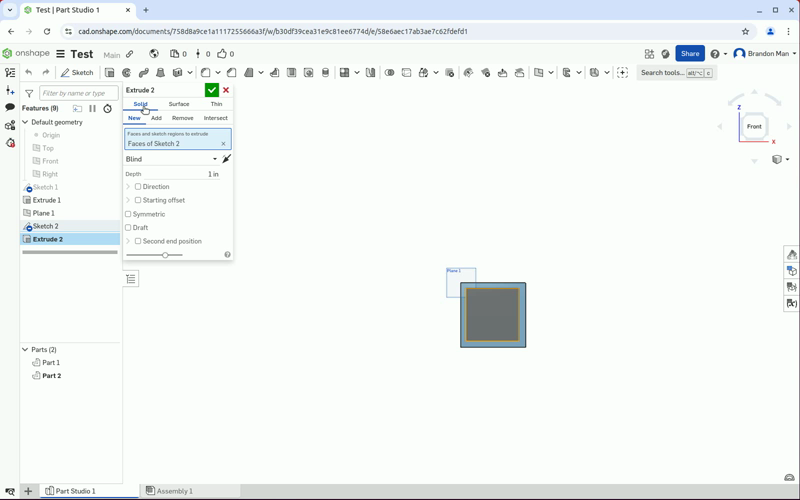
click(143, 106)
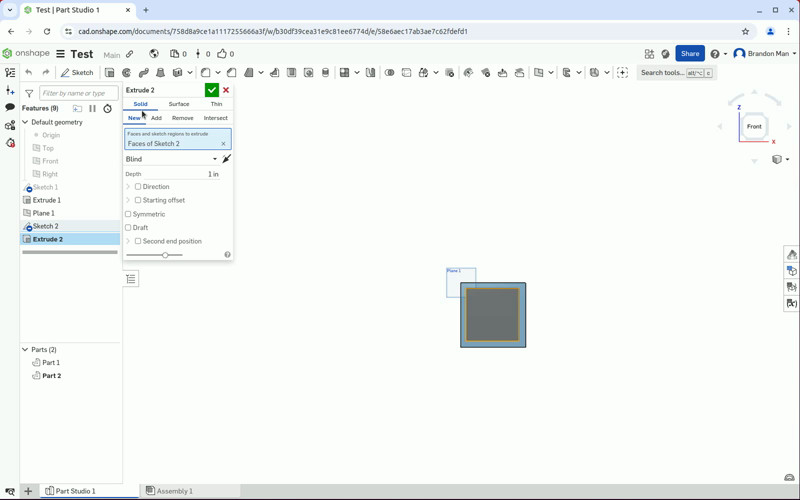
mouse_move(137, 120)
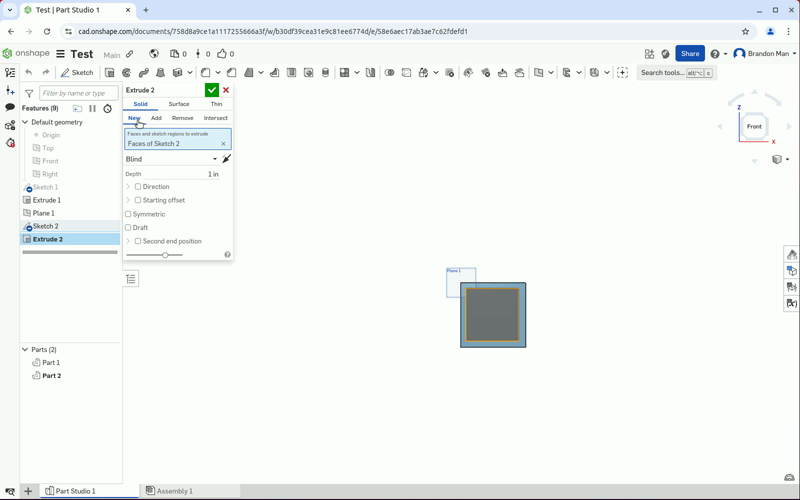
click(137, 120)
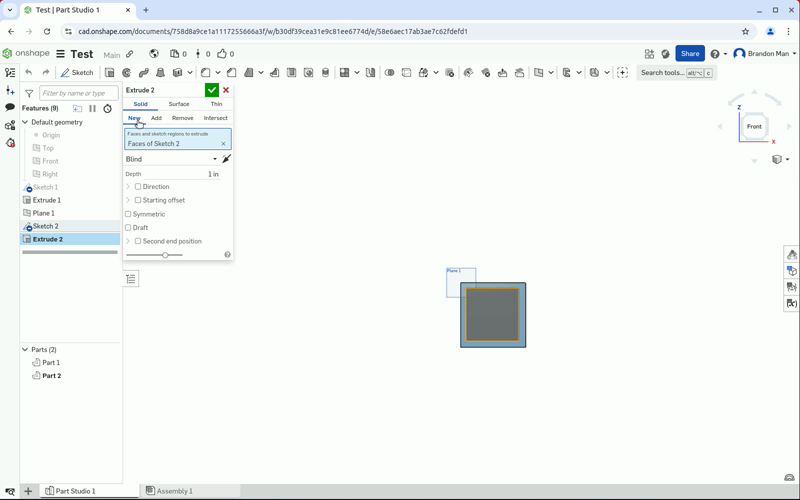
key(tab, 4)
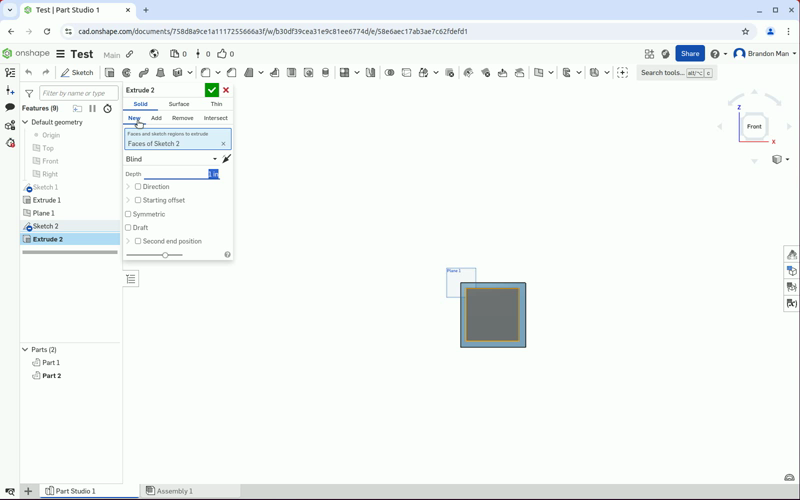
text(9.869)
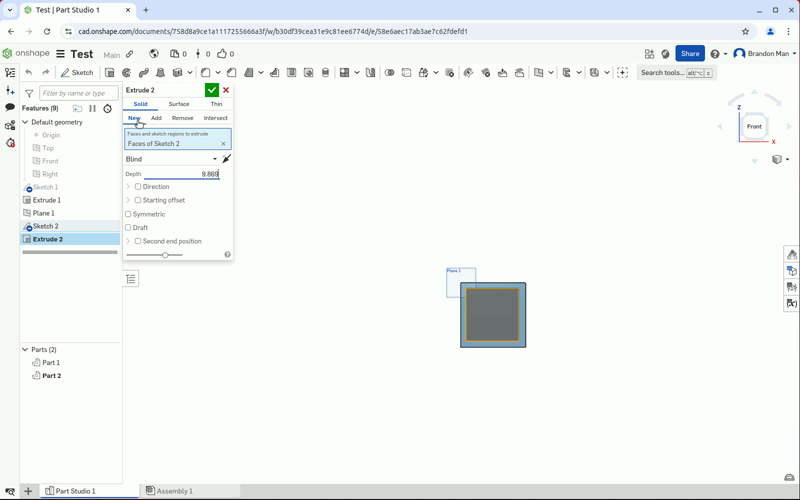
key(enter)
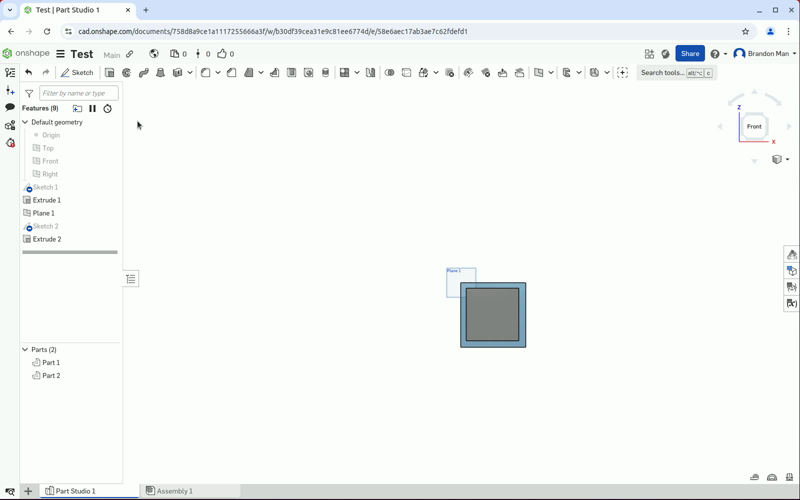
key(shift+h)
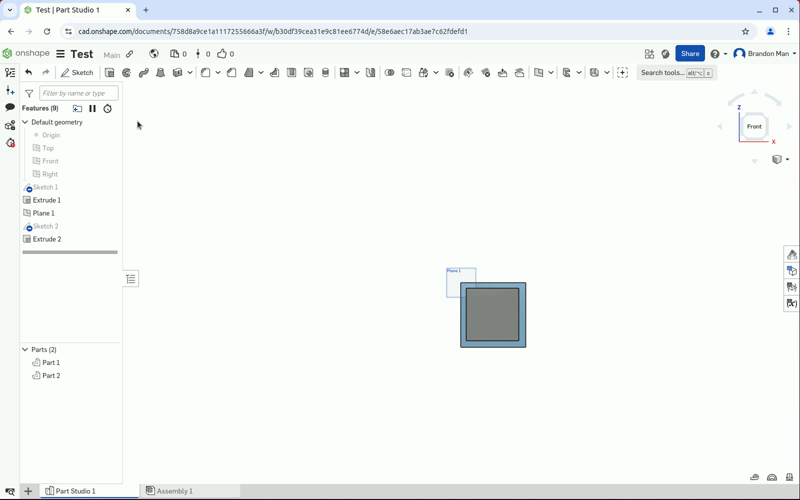
key(shift+h)
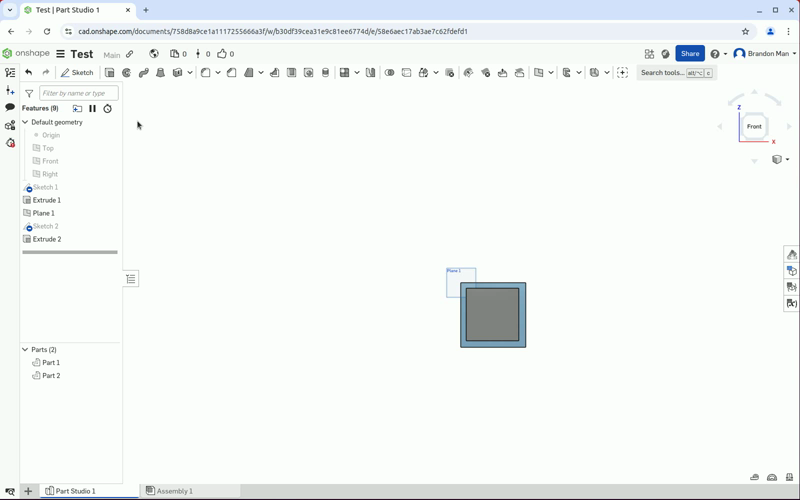
mouse_move(73, 189)
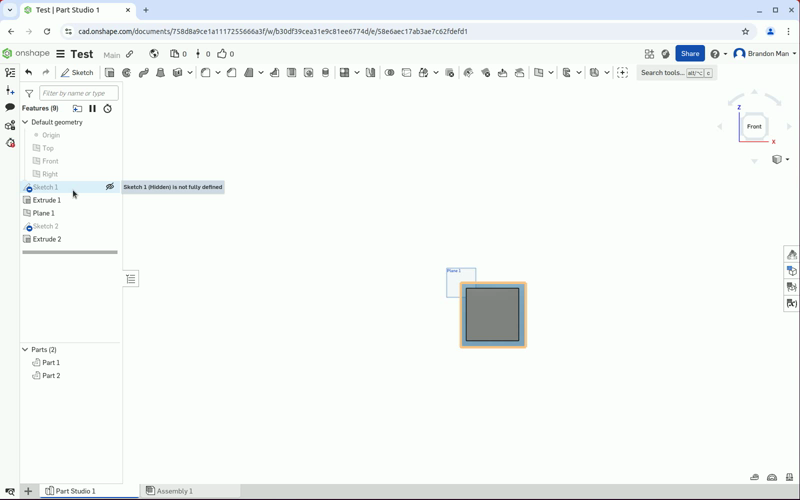
click(73, 189)
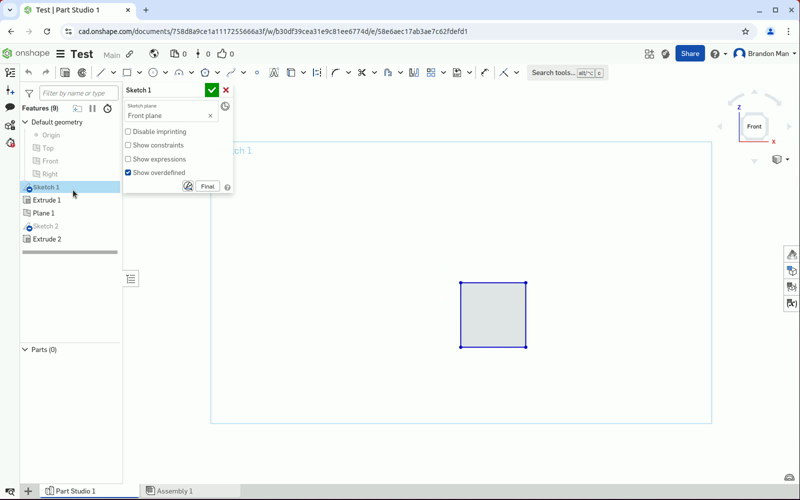
mouse_move(229, 92)
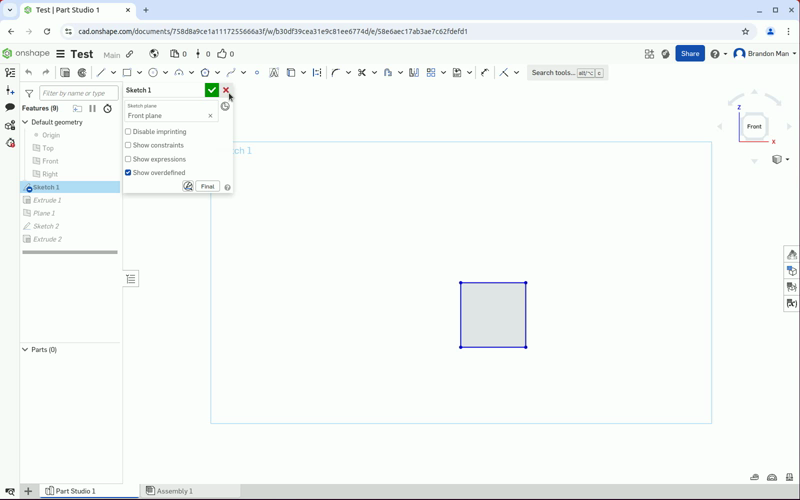
click(229, 92)
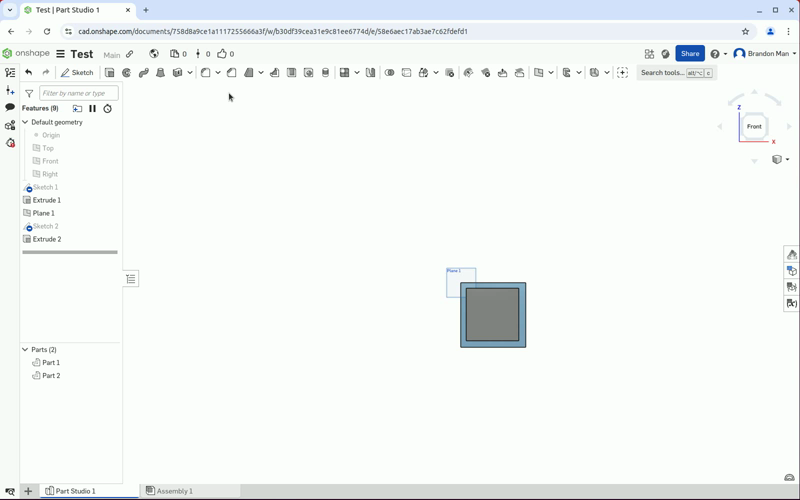
mouse_move(73, 352)
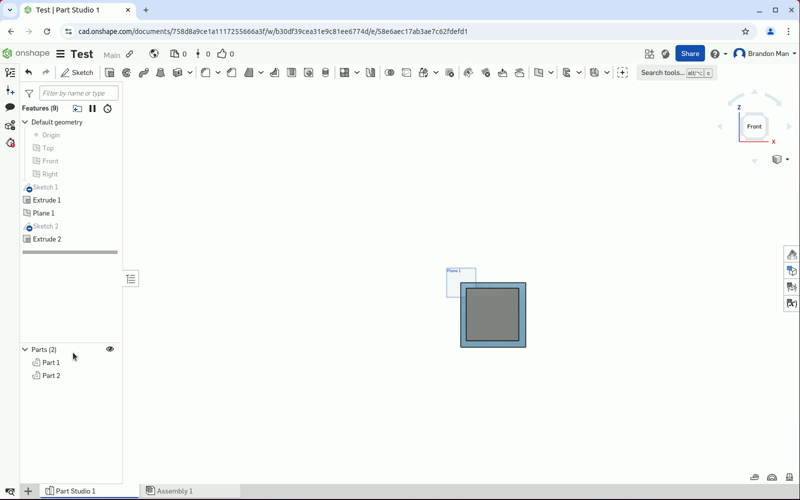
key(y)
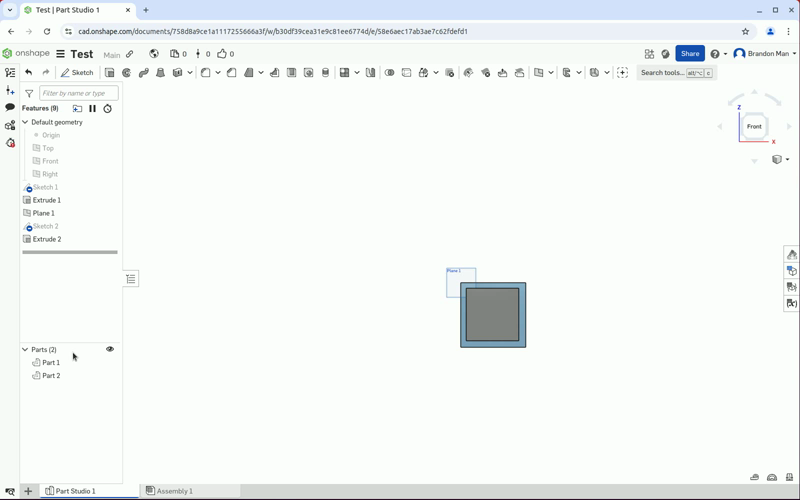
key(shift+p)
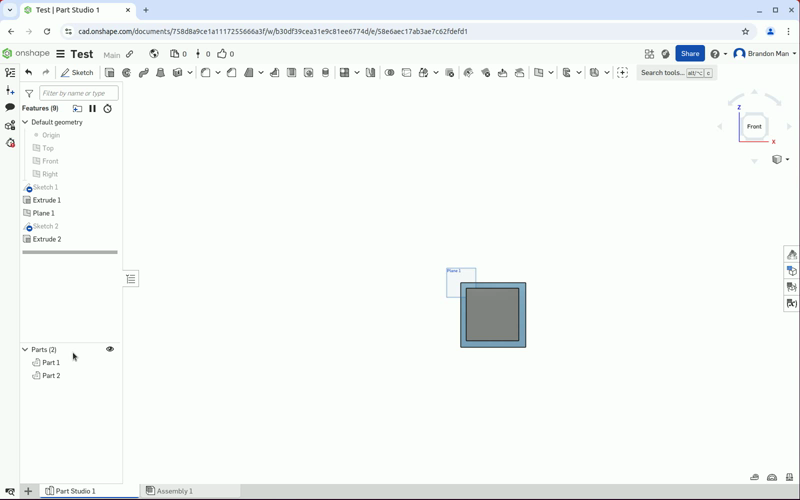
key(space)
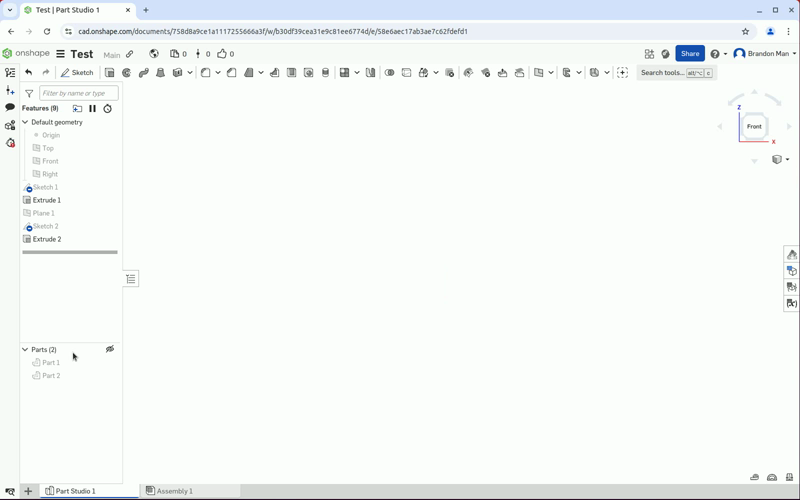
key_down(shift)
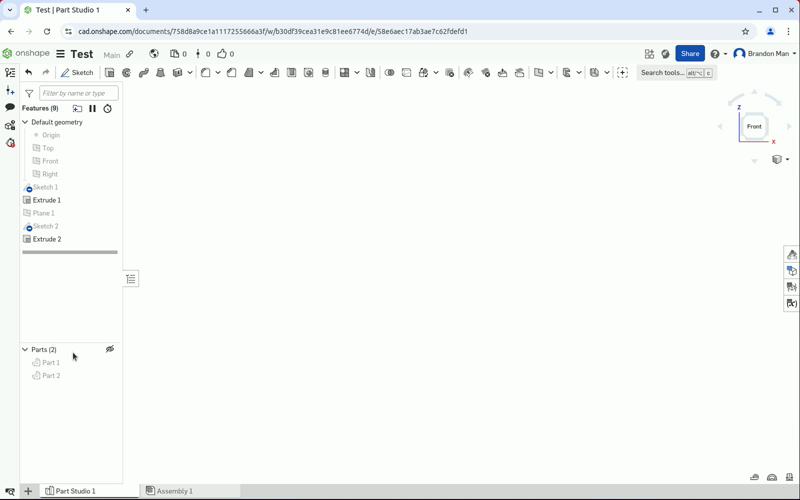
key(left)
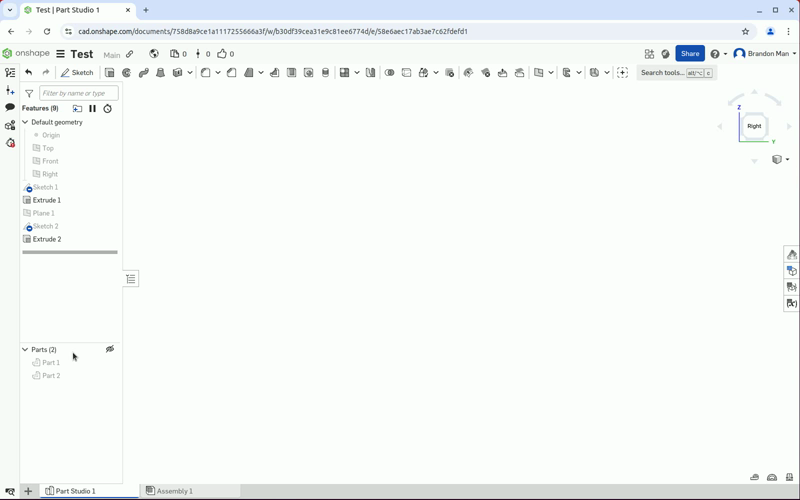
key_up(shift)
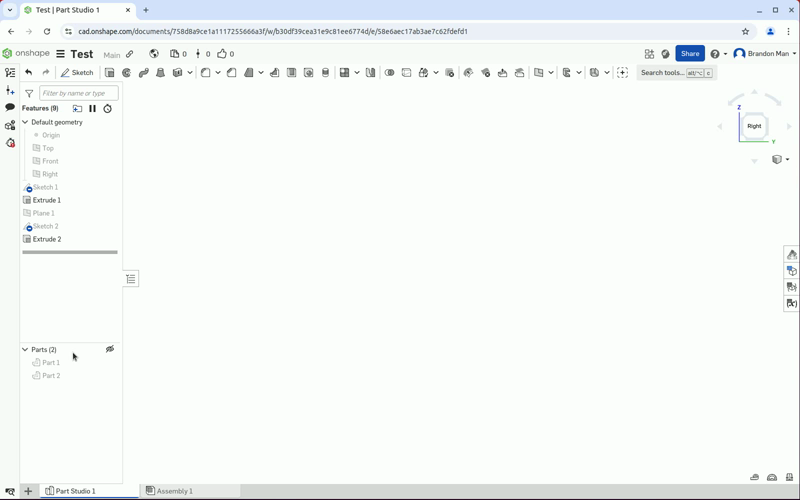
mouse_move(73, 352)
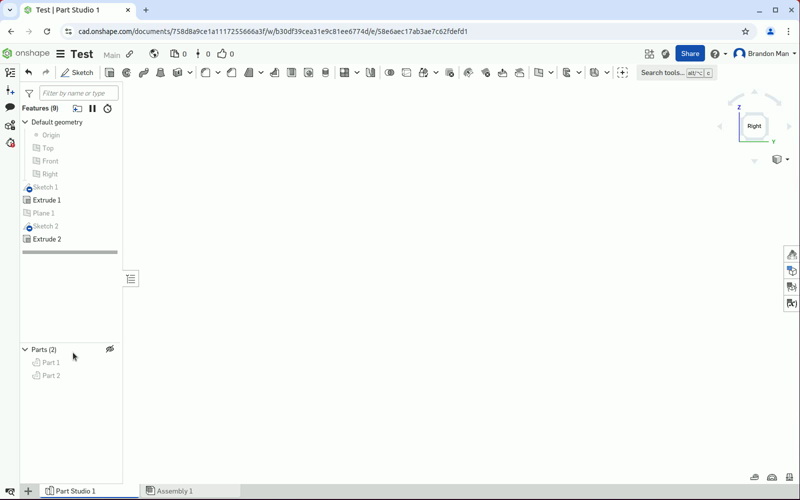
key(shift+y)
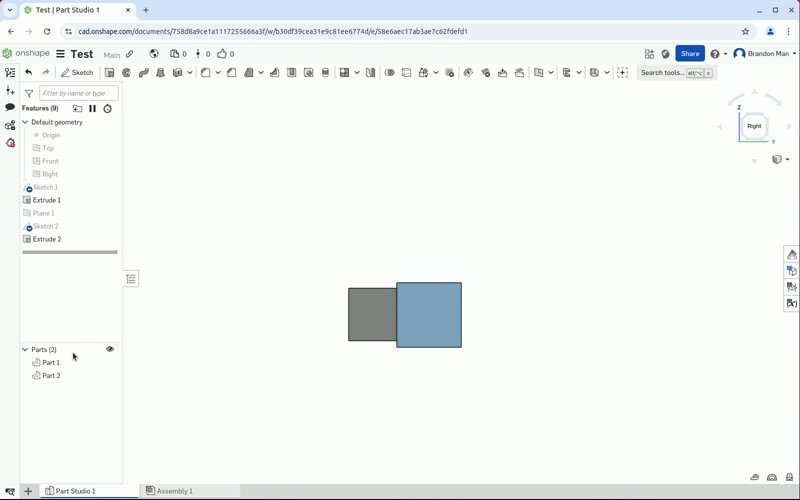
mouse_move(541, 75)
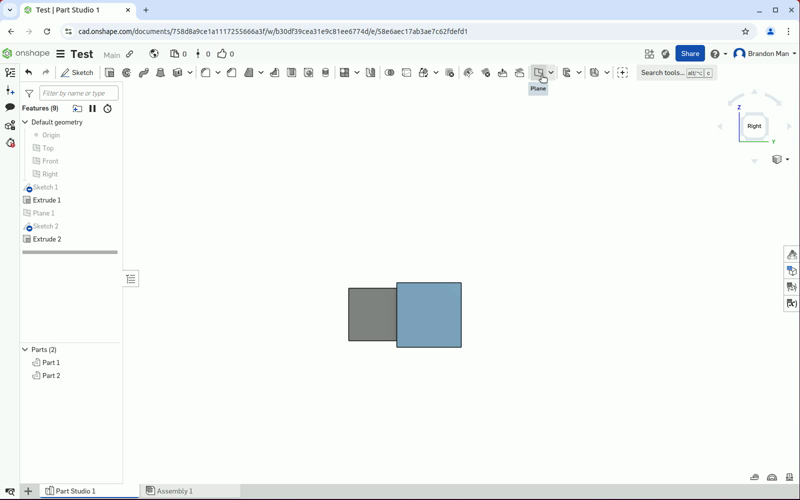
click(541, 75)
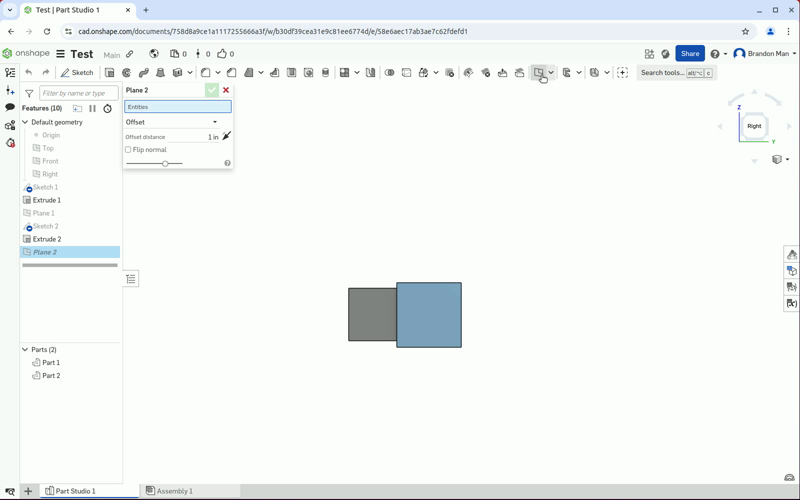
mouse_move(73, 176)
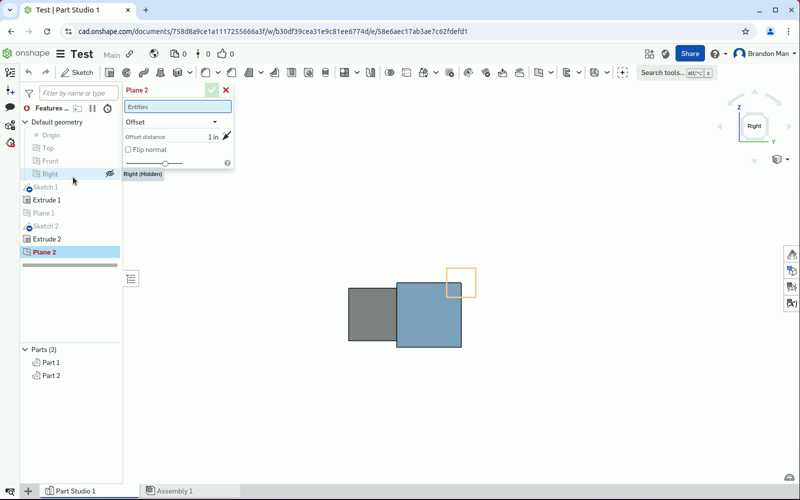
click(73, 176)
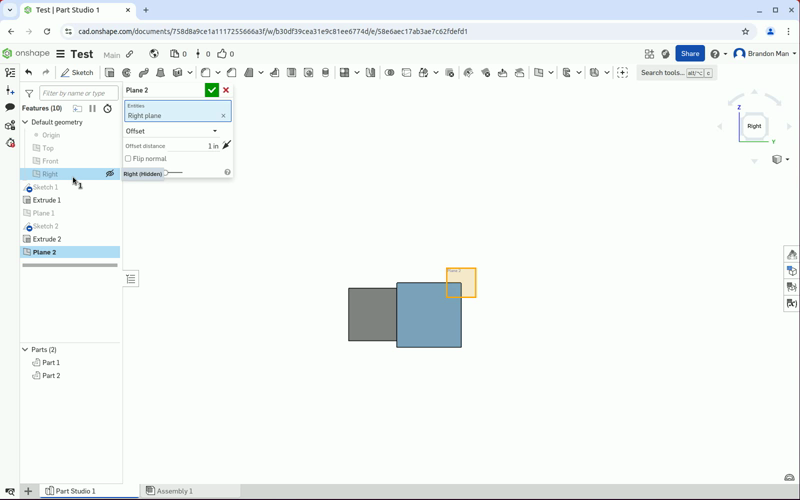
key(tab, 2)
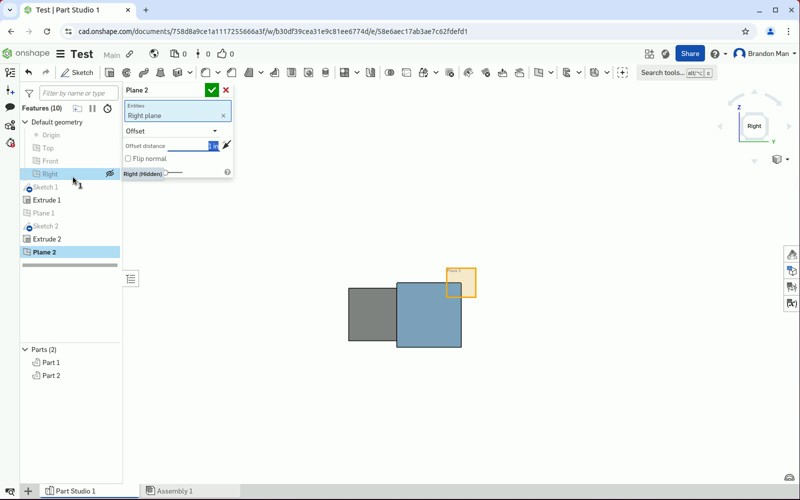
text(13.249)
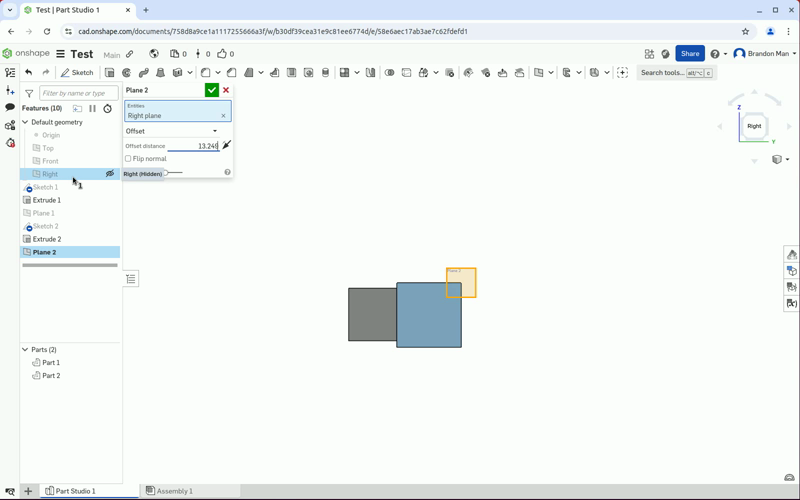
key(enter, 2)
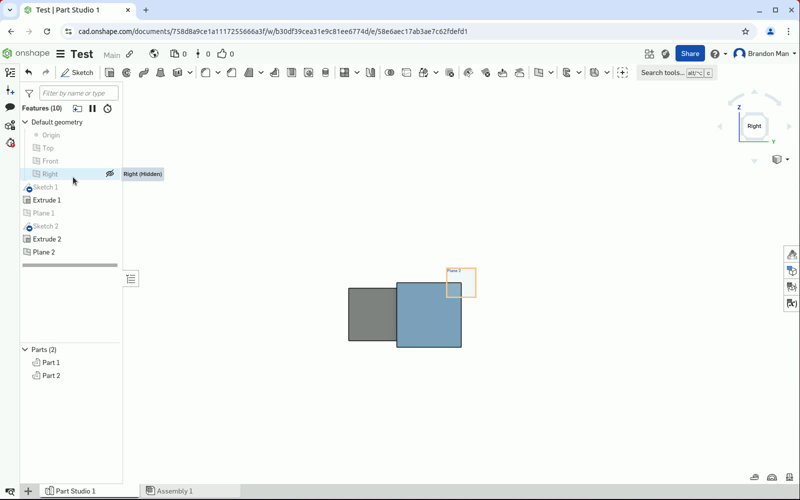
key(shift+s)
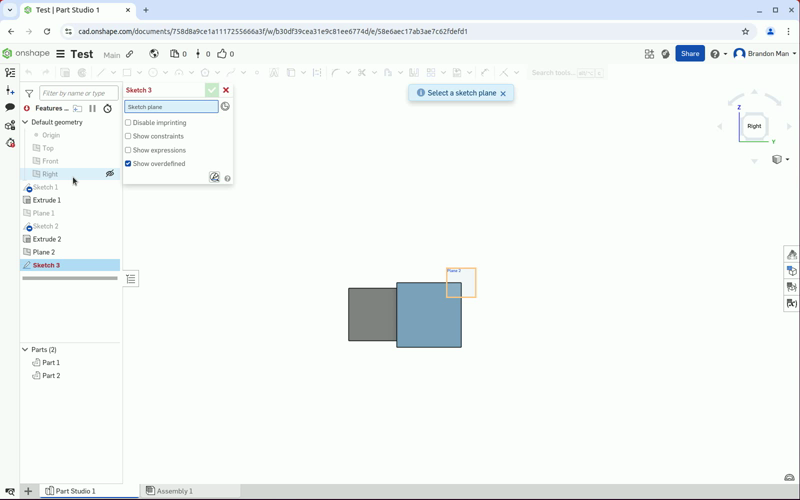
mouse_move(73, 254)
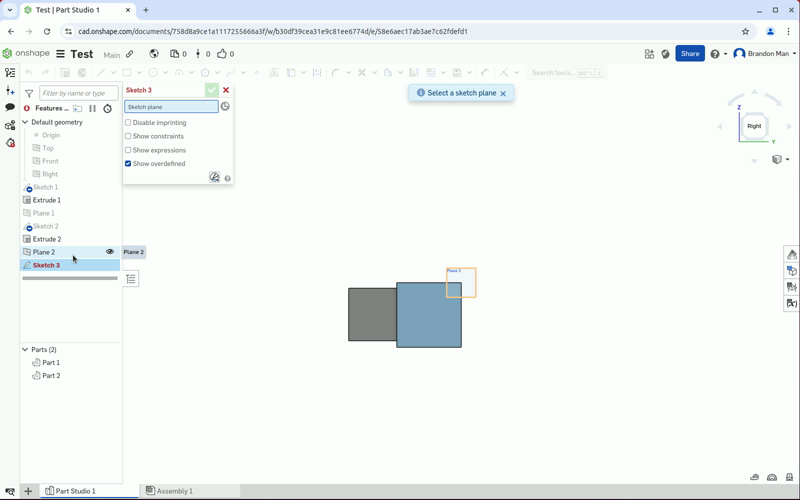
click(73, 254)
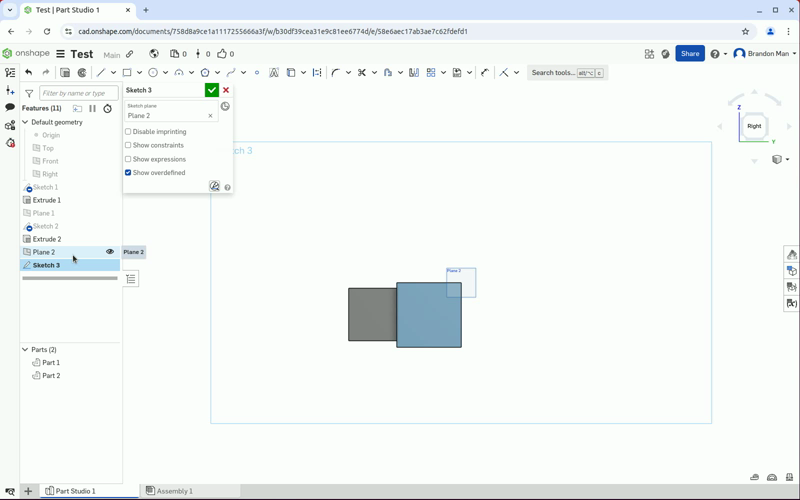
mouse_move(73, 352)
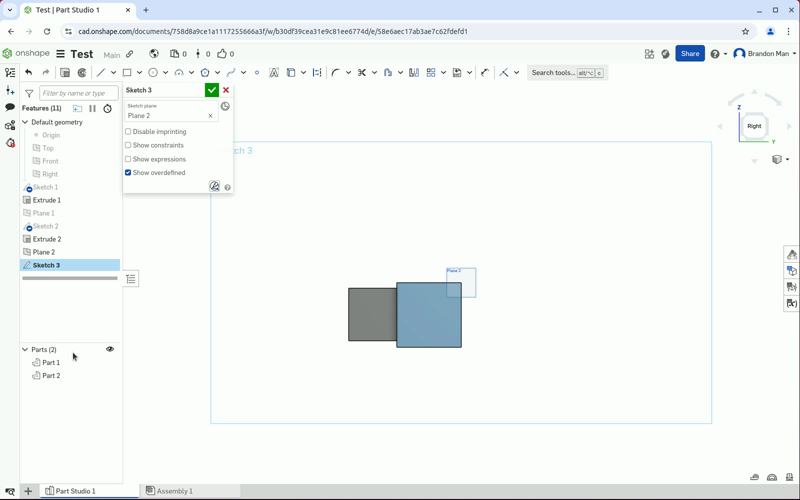
key(y)
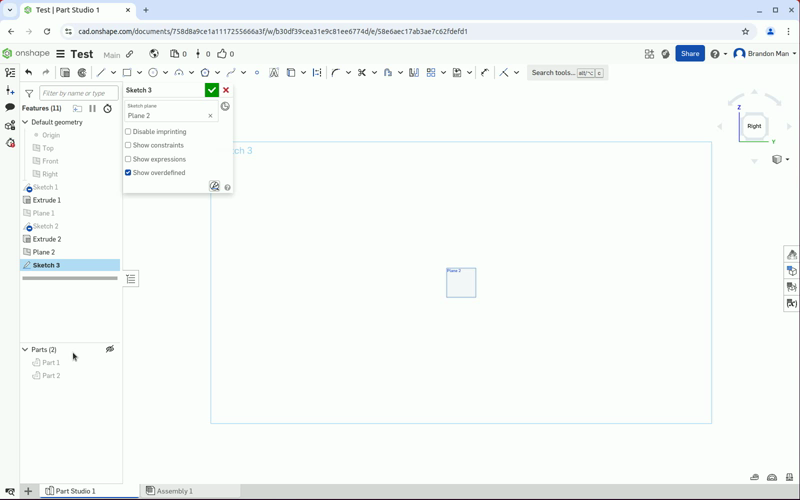
key(l)
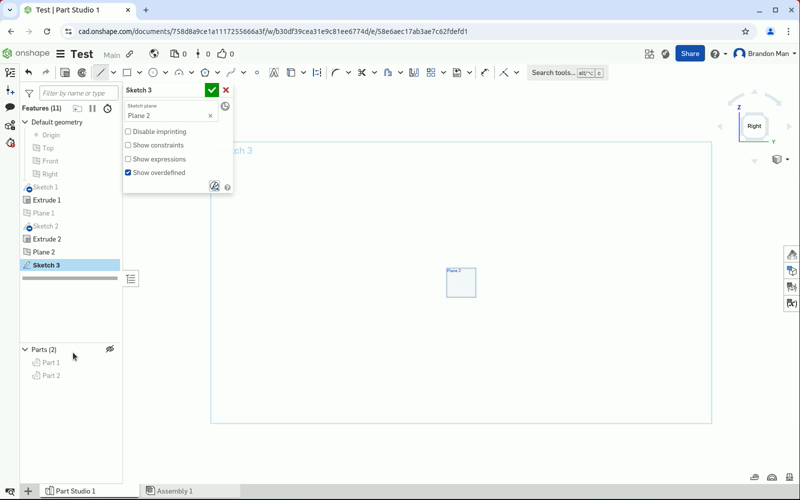
key_down(shift)
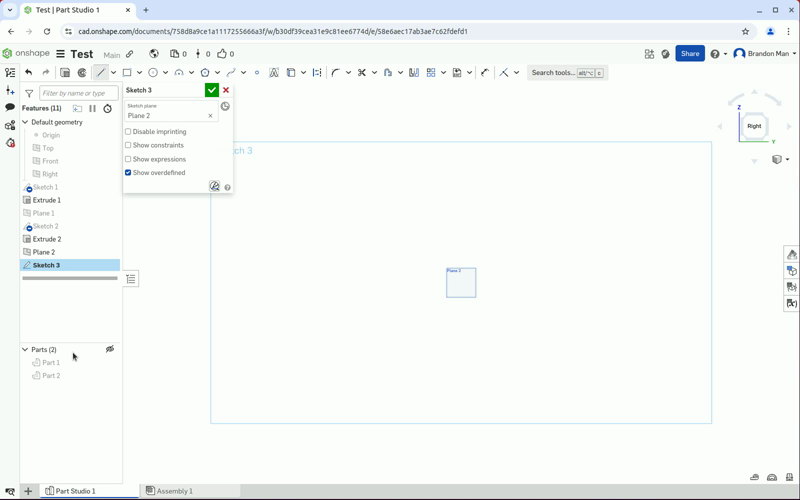
mouse_move(403, 340)
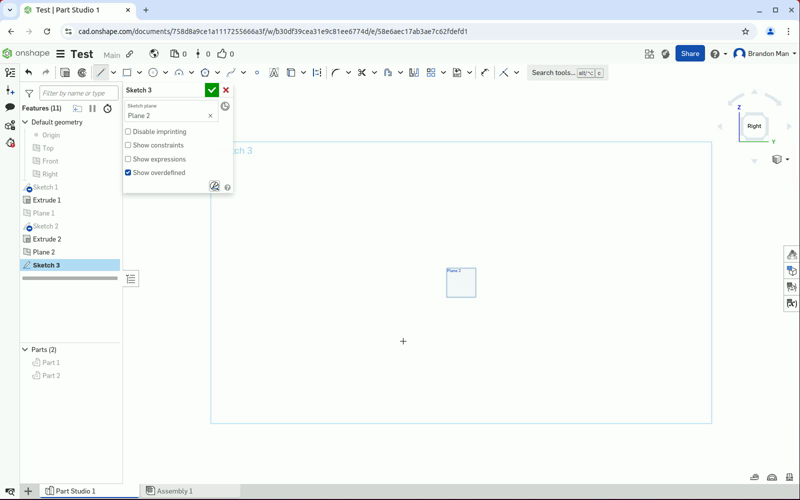
click(403, 340)
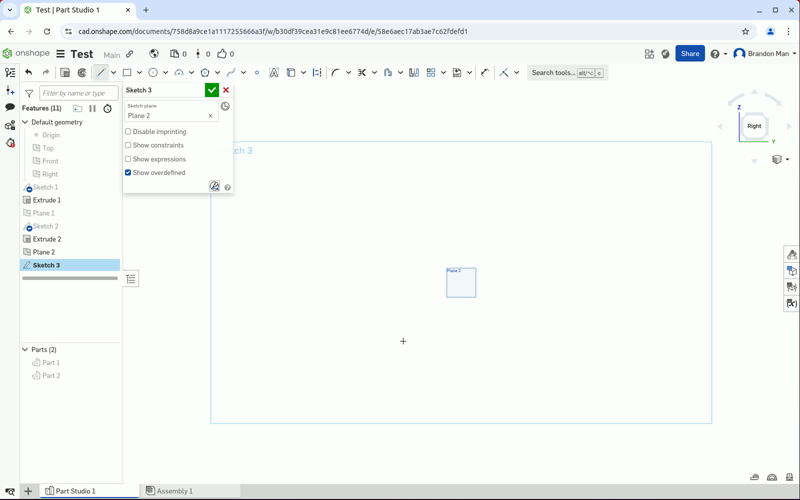
key_up(shift)
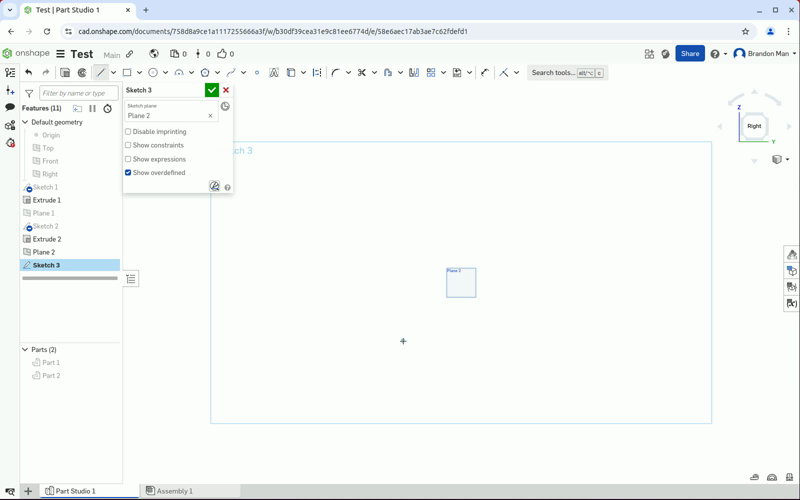
key_down(shift)
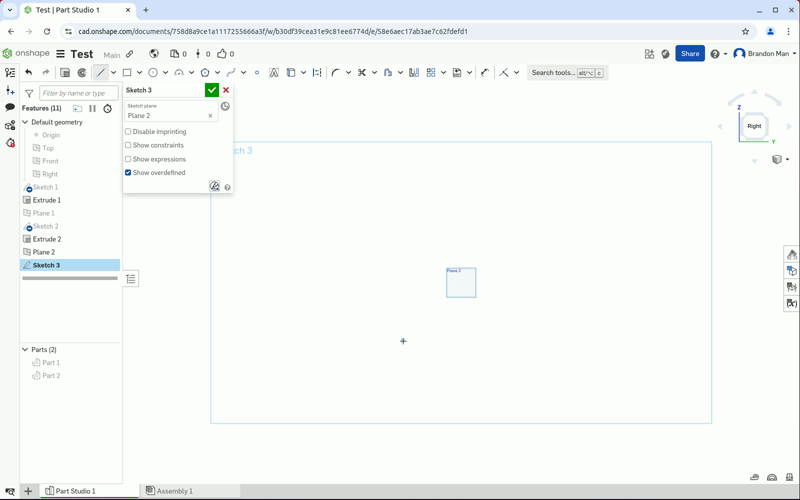
mouse_move(433, 340)
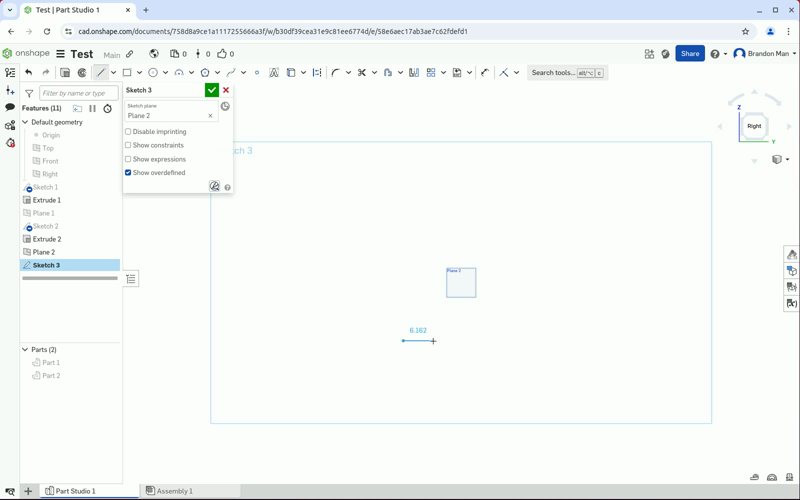
mouse_move(455, 340)
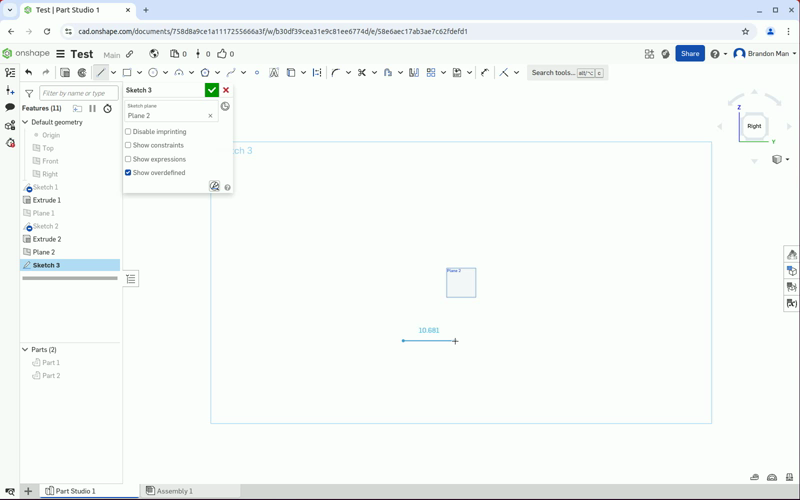
click(455, 340)
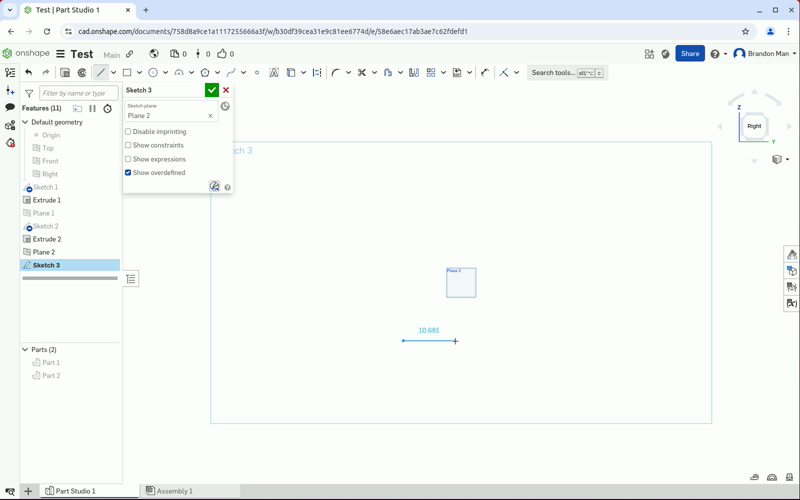
key_up(shift)
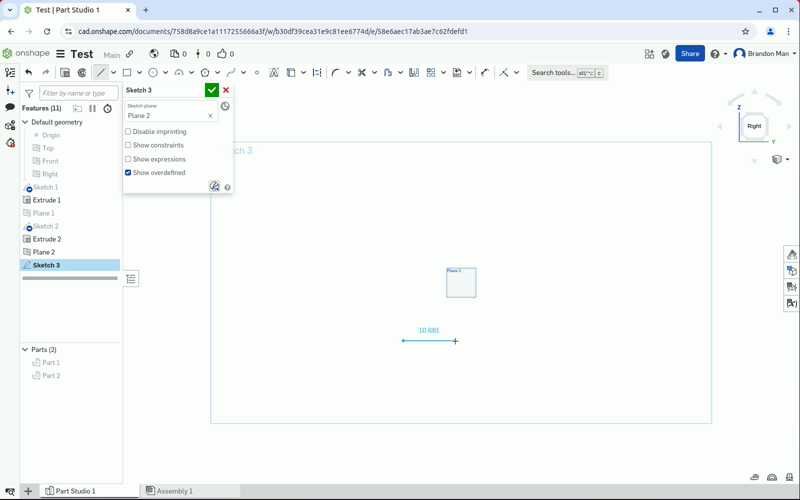
key_down(shift)
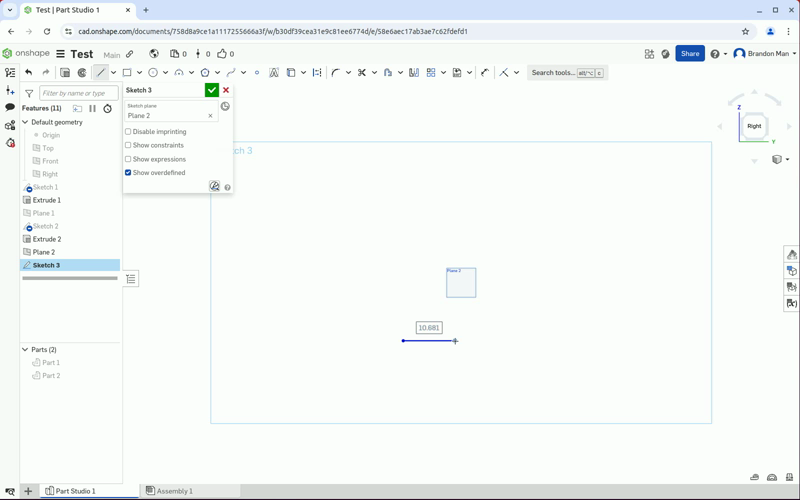
mouse_move(485, 340)
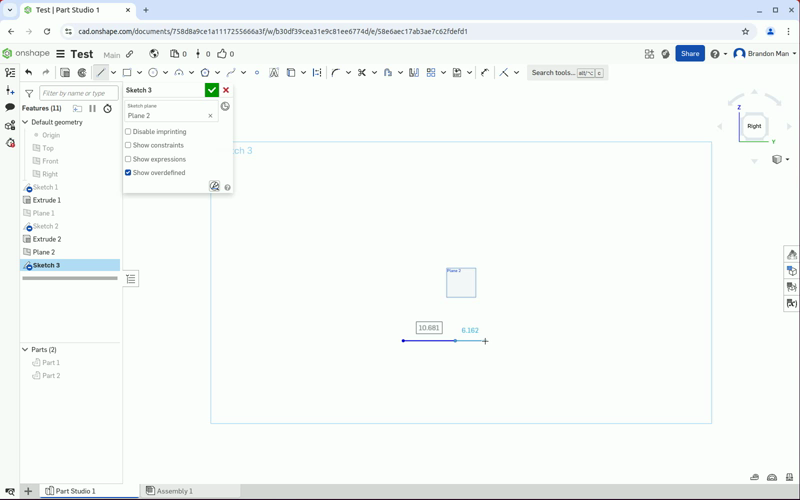
mouse_move(455, 288)
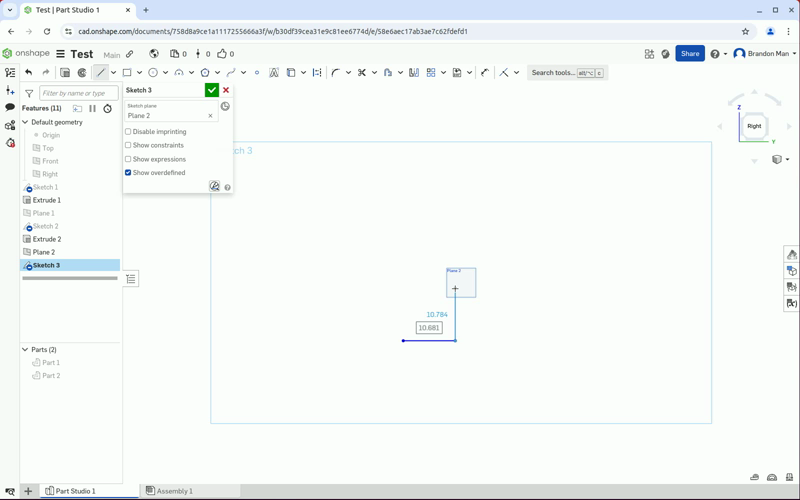
click(455, 288)
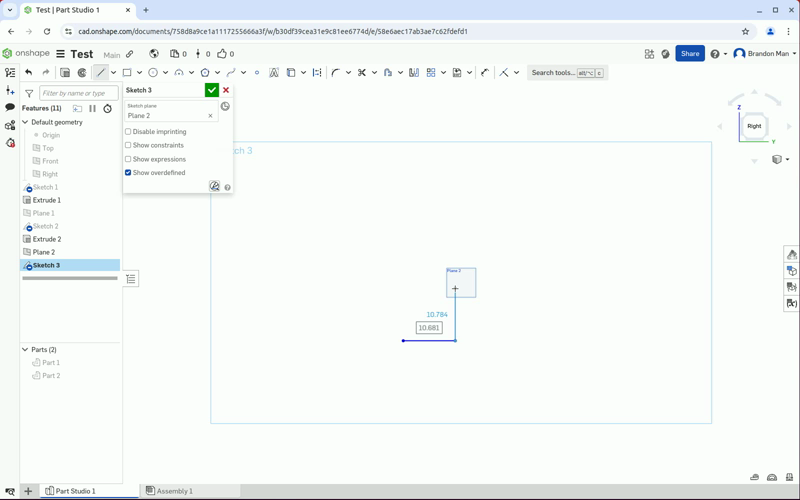
key_up(shift)
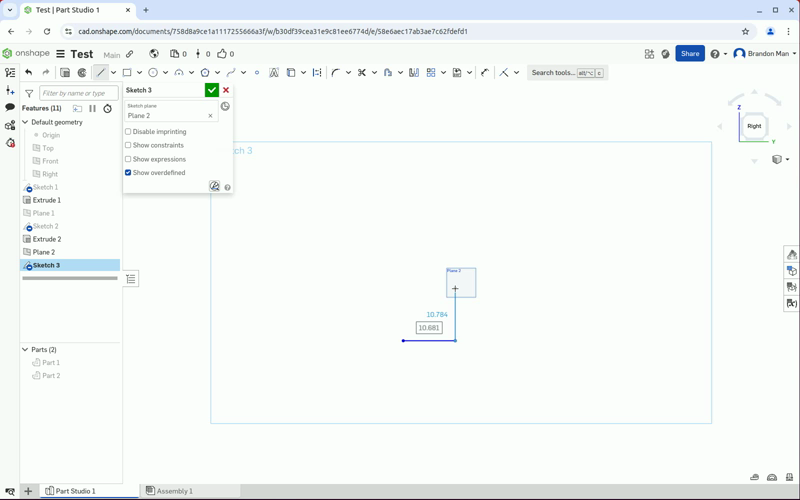
key_down(shift)
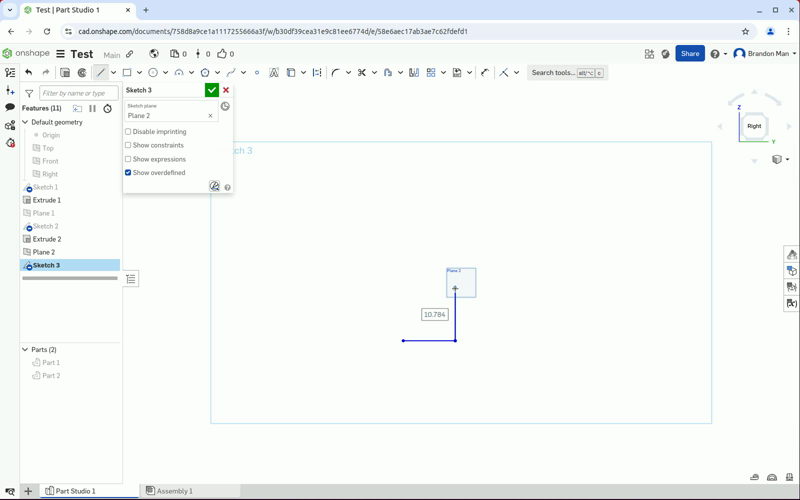
mouse_move(485, 288)
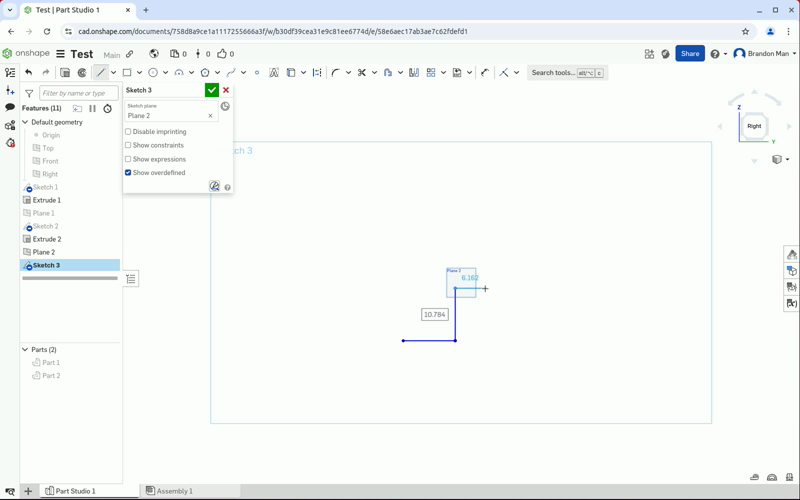
mouse_move(403, 288)
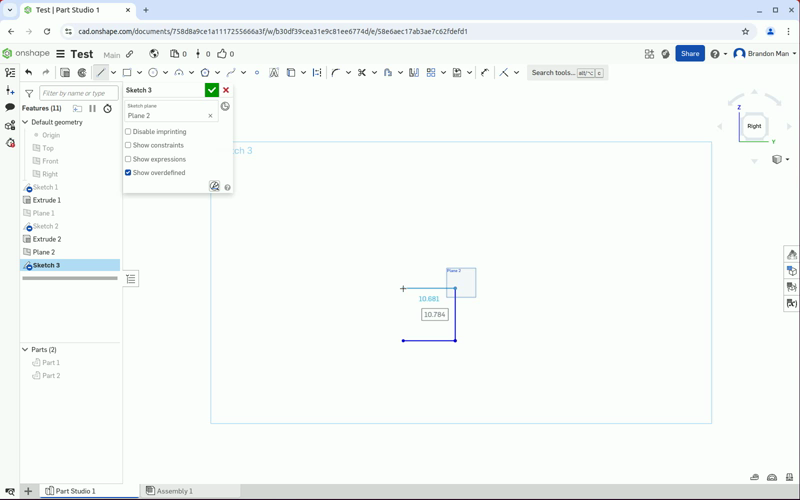
click(403, 288)
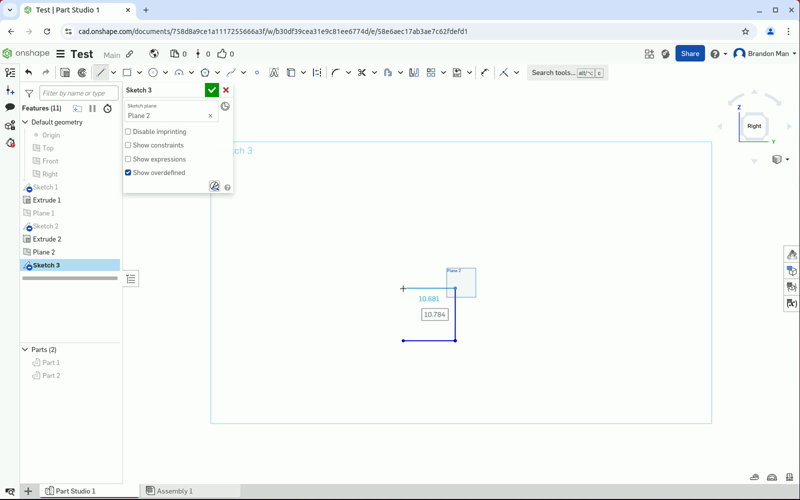
key_up(shift)
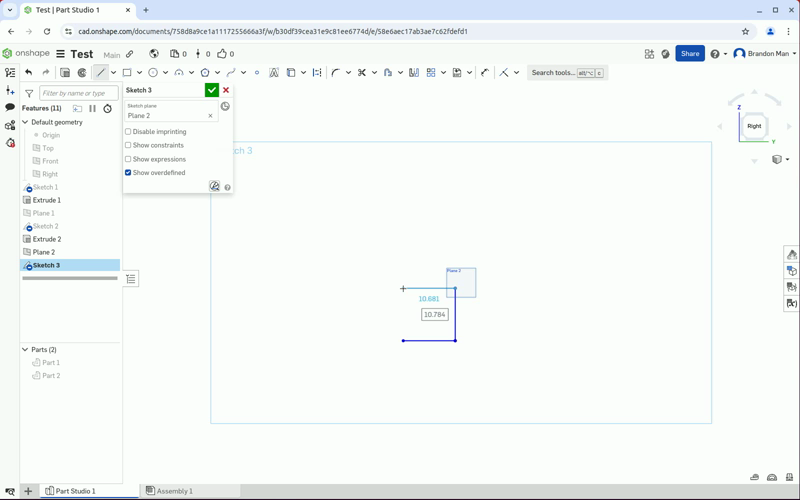
mouse_move(433, 288)
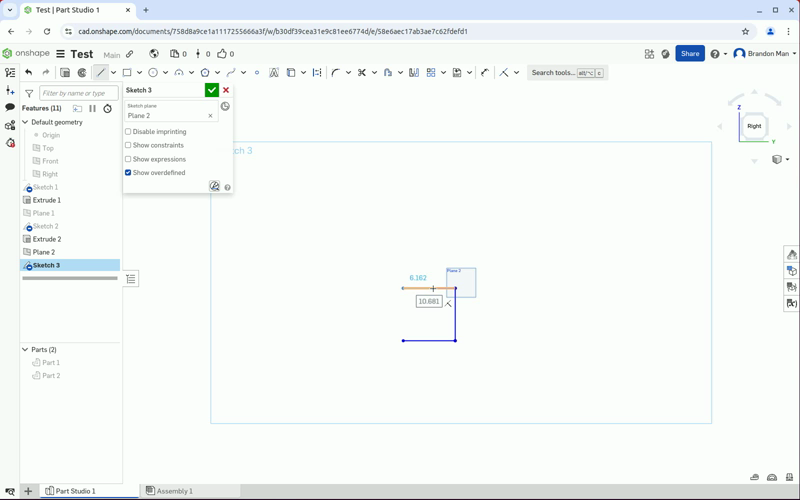
key_down(shift)
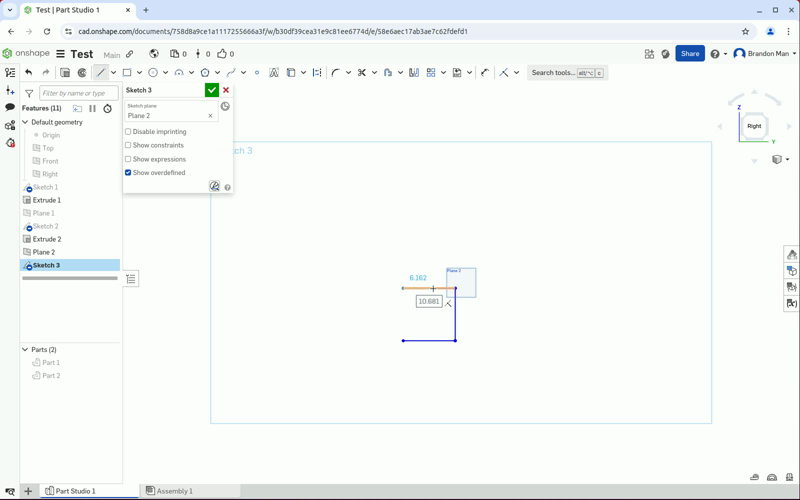
mouse_move(403, 340)
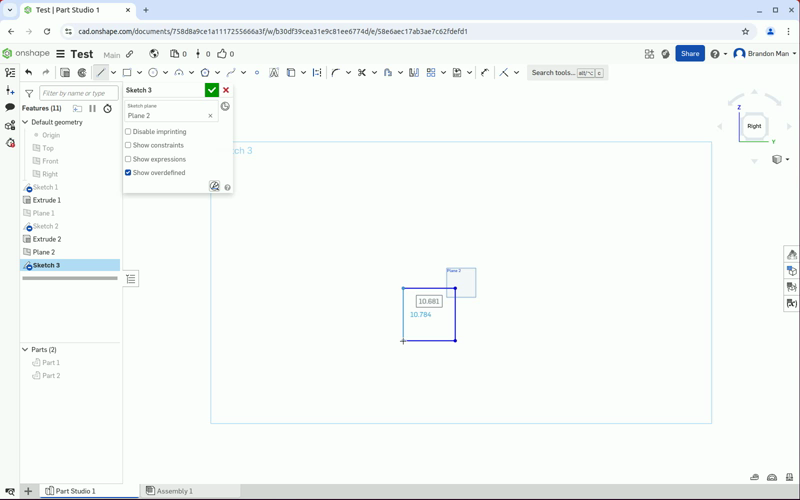
key_up(shift)
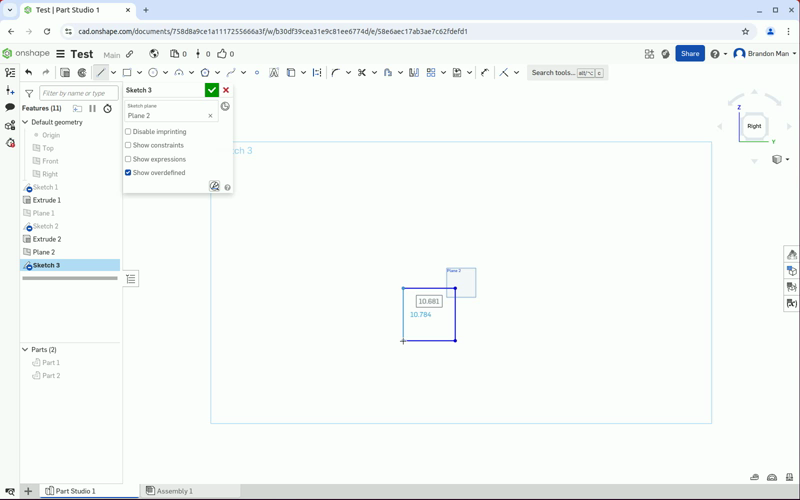
click(403, 340)
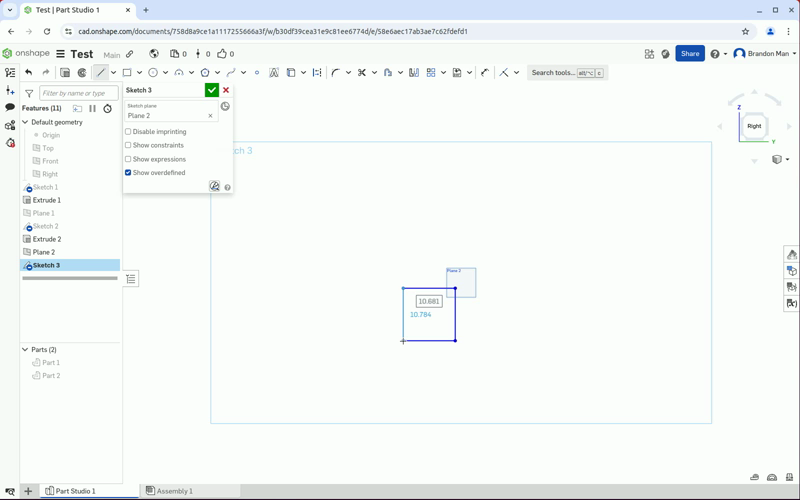
key(esc)
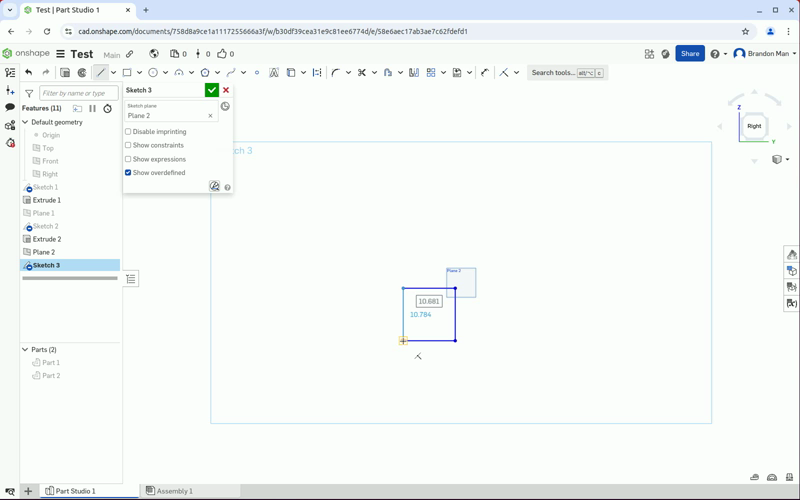
mouse_move(411, 305)
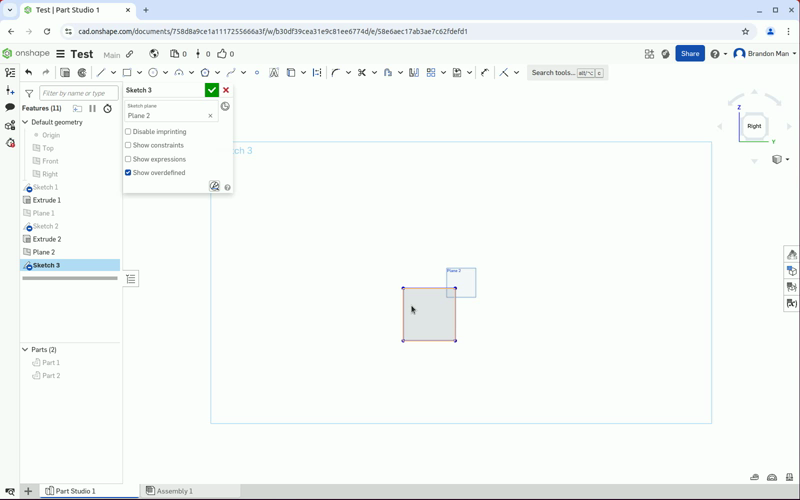
click(411, 305)
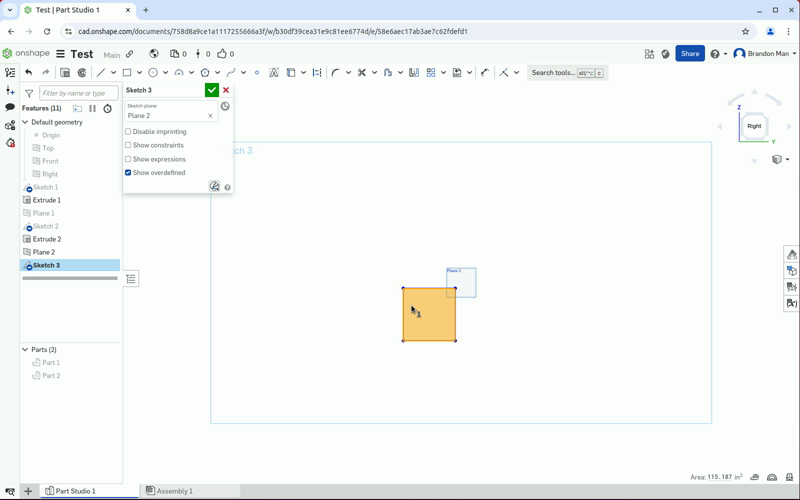
mouse_move(73, 352)
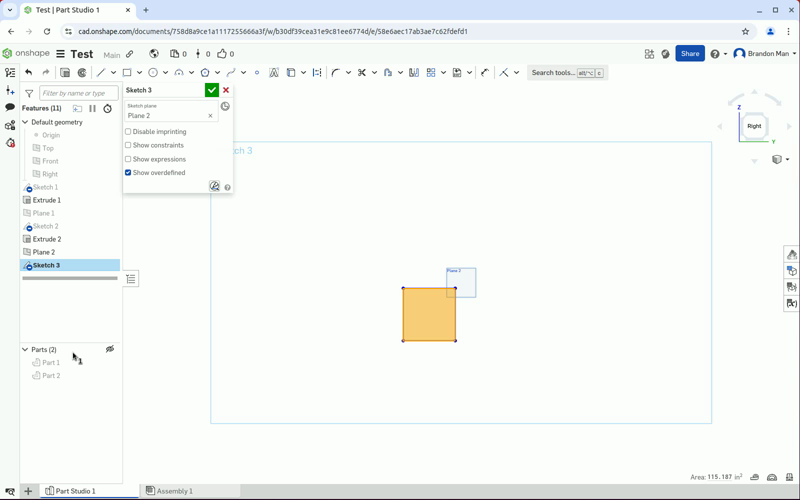
key(shift+y)
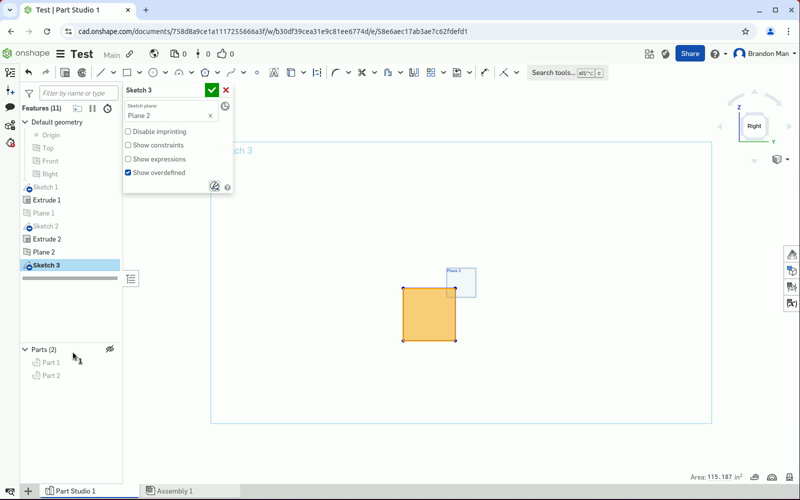
key(shift+e)
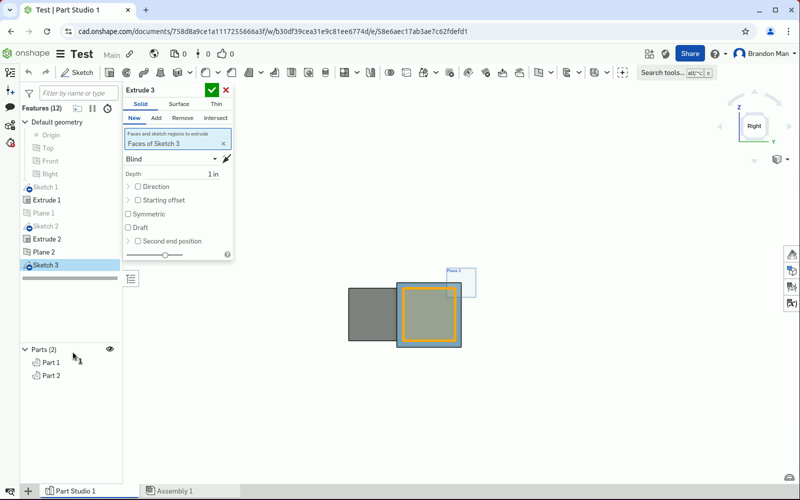
mouse_move(143, 106)
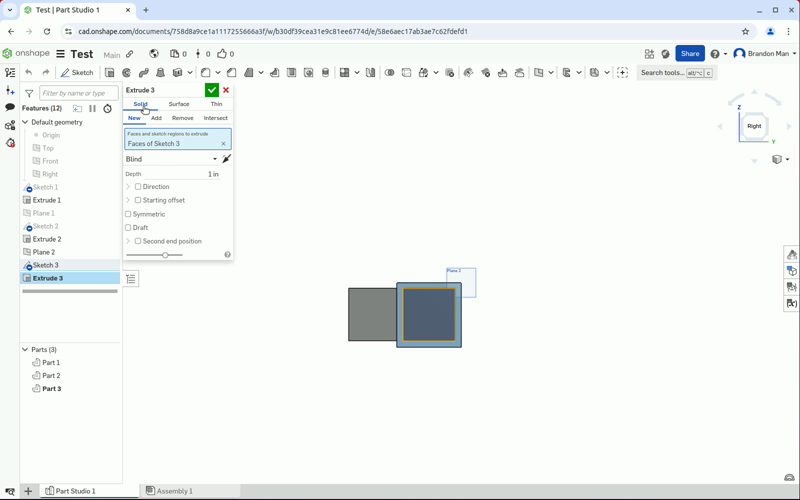
click(143, 106)
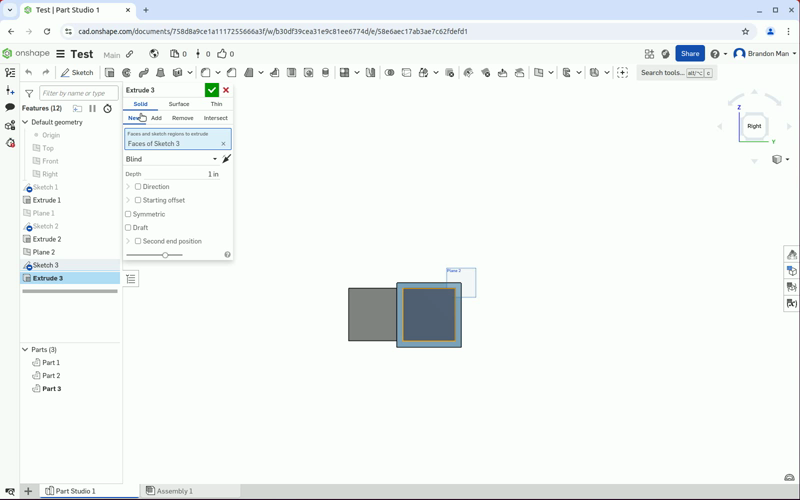
mouse_move(137, 120)
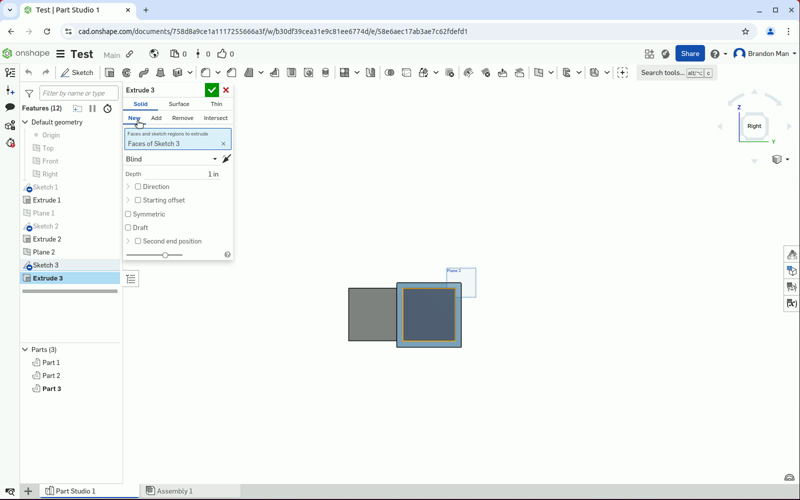
click(137, 120)
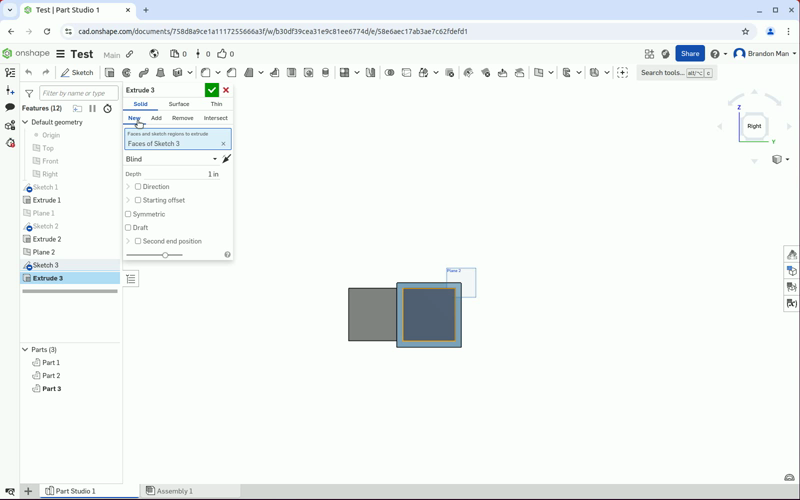
key(tab, 4)
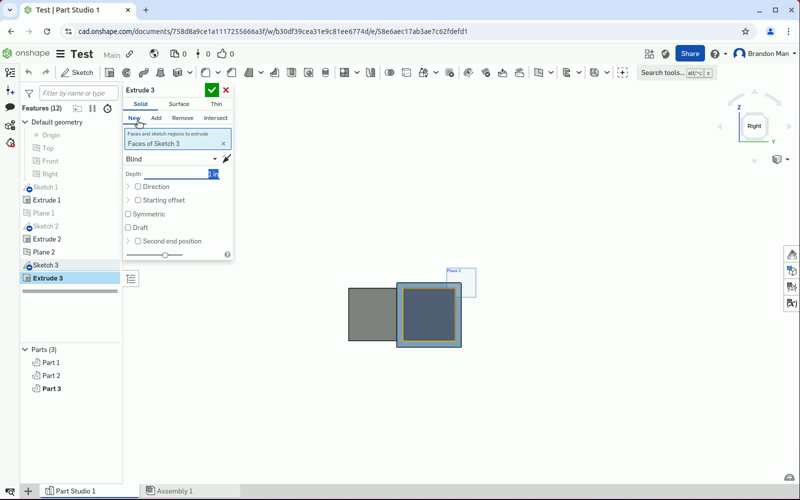
text(9.869)
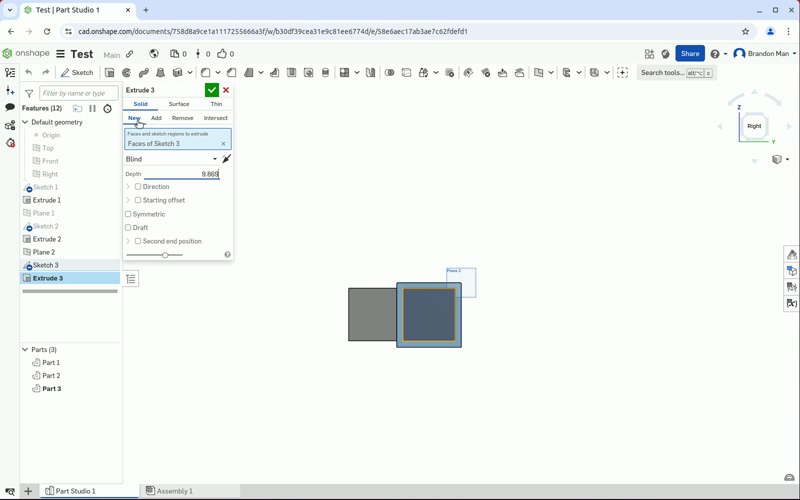
key(enter)
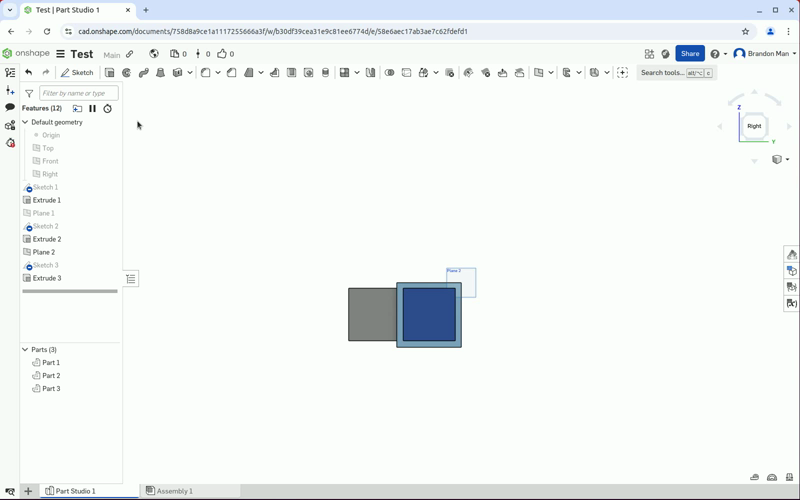
key(shift+h)
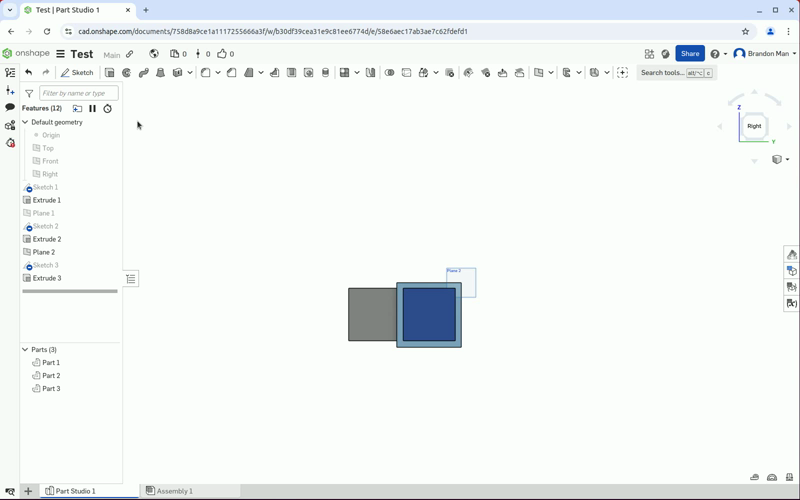
key(shift+h)
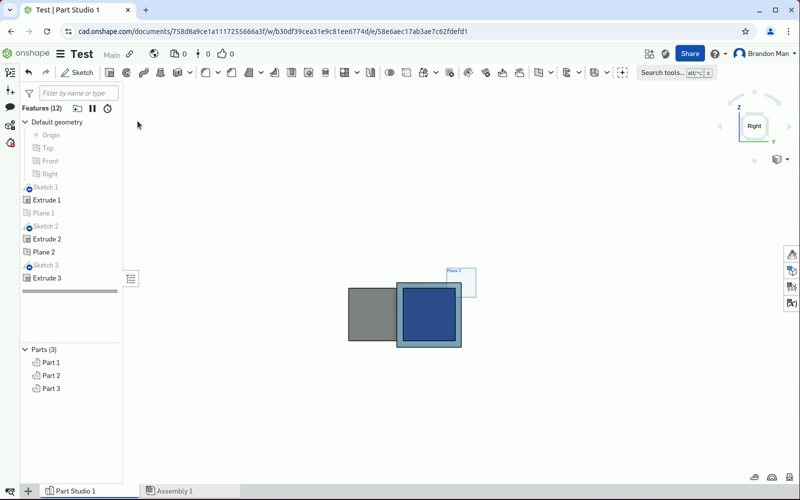
mouse_move(73, 189)
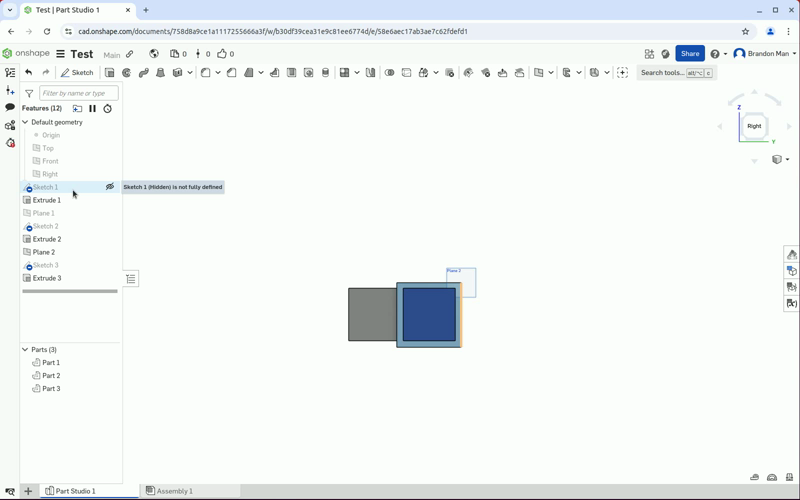
click(73, 189)
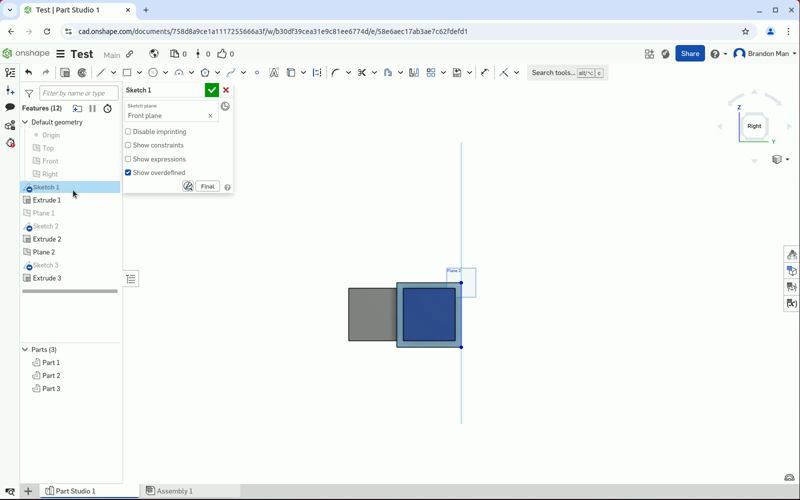
mouse_move(229, 92)
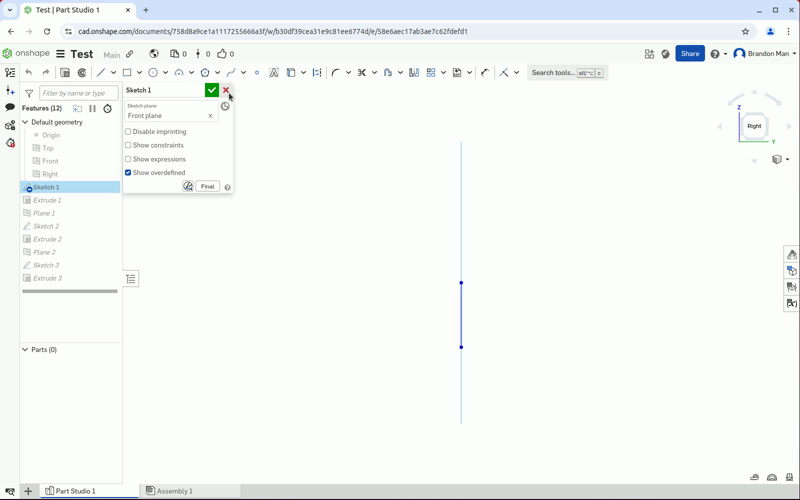
click(229, 92)
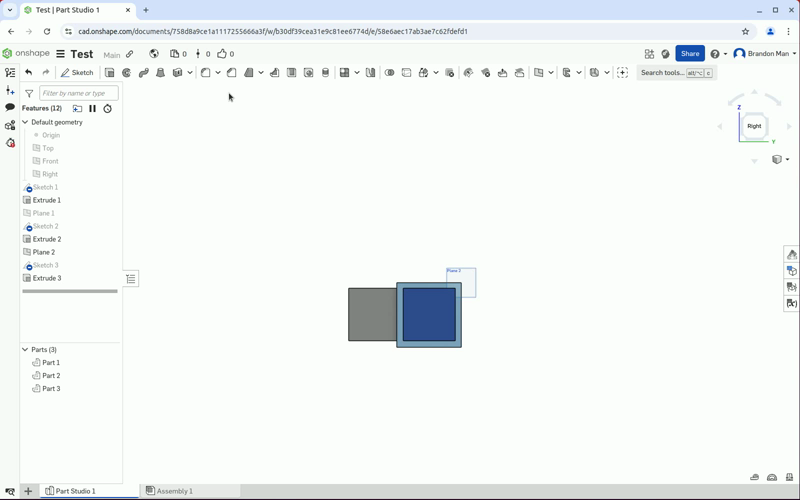
mouse_move(73, 352)
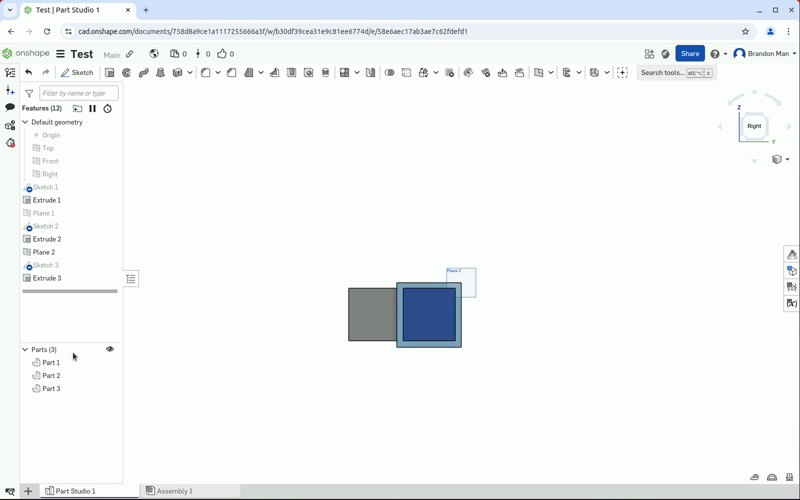
key(y)
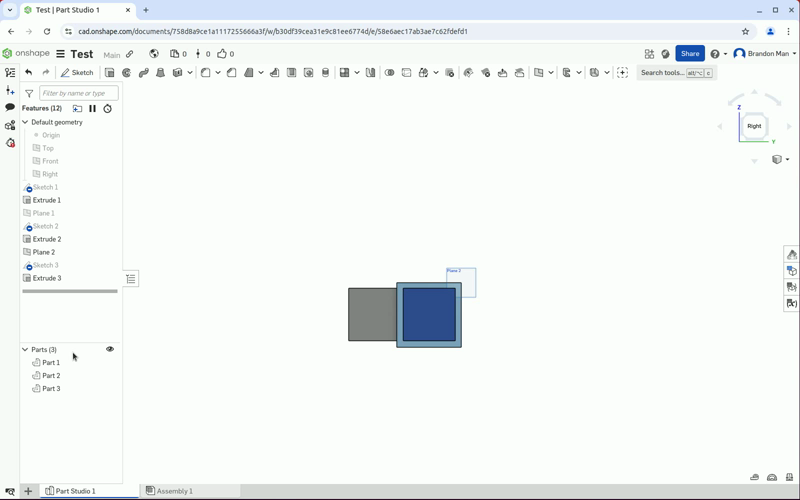
key(shift+p)
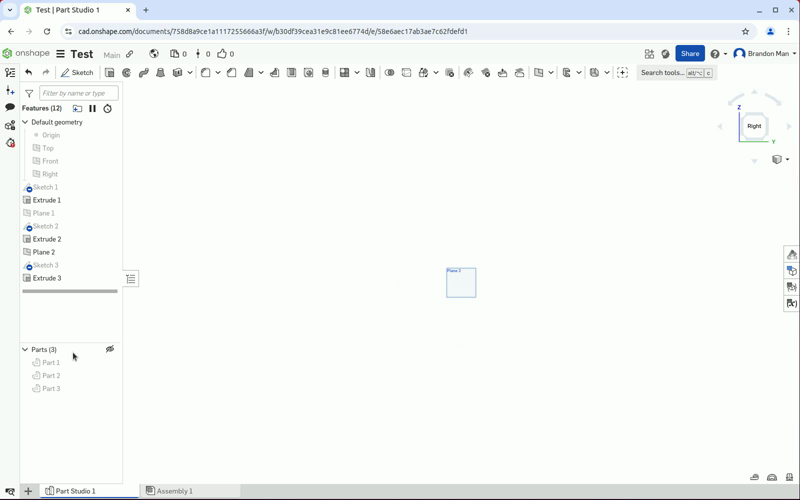
key(space)
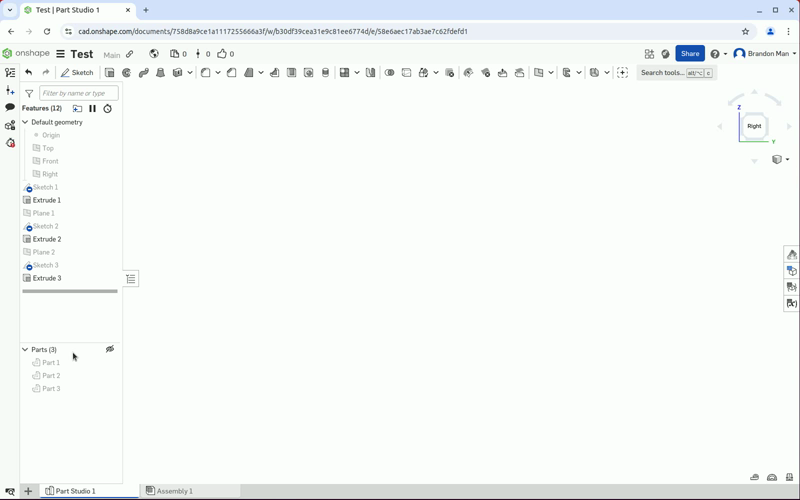
key_down(shift)
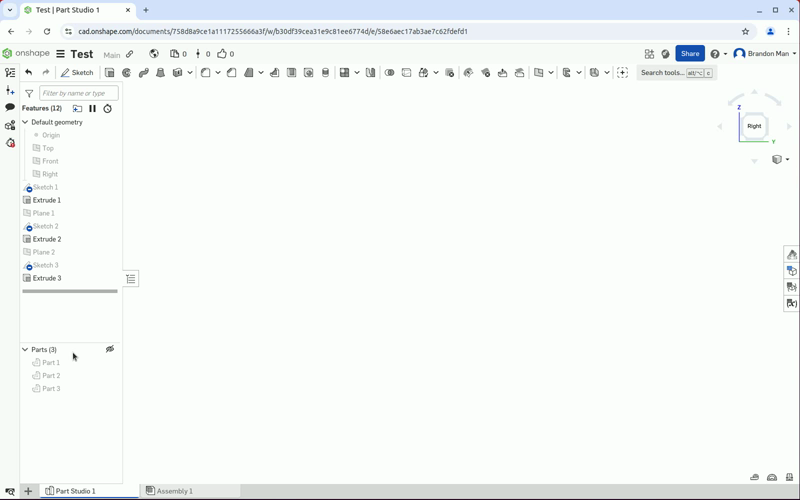
key(right)
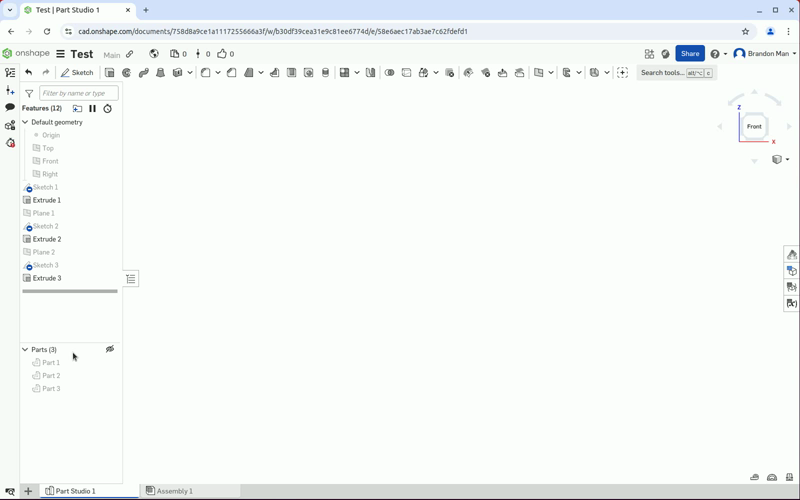
key_up(shift)
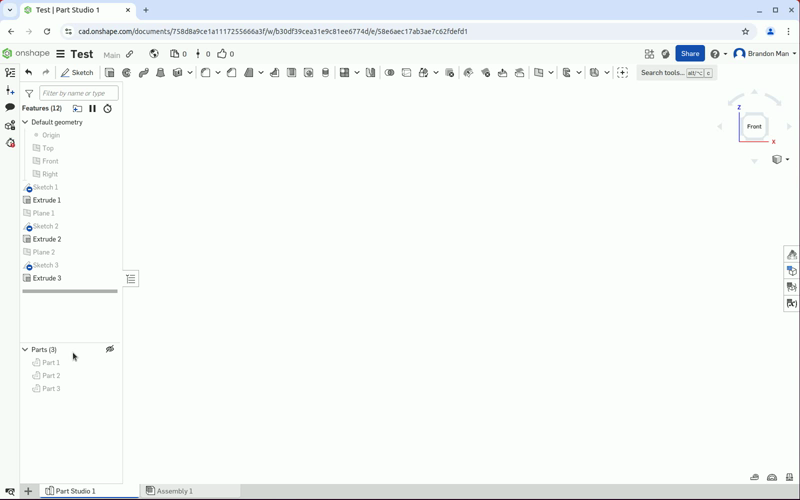
key(space)
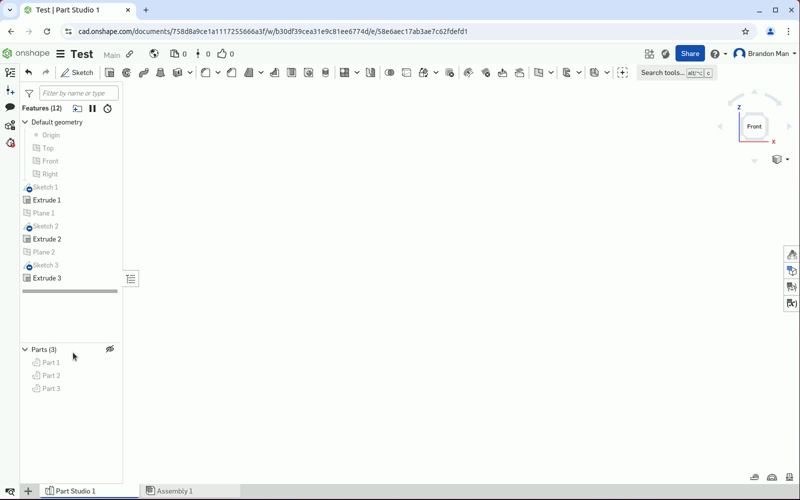
key_down(shift)
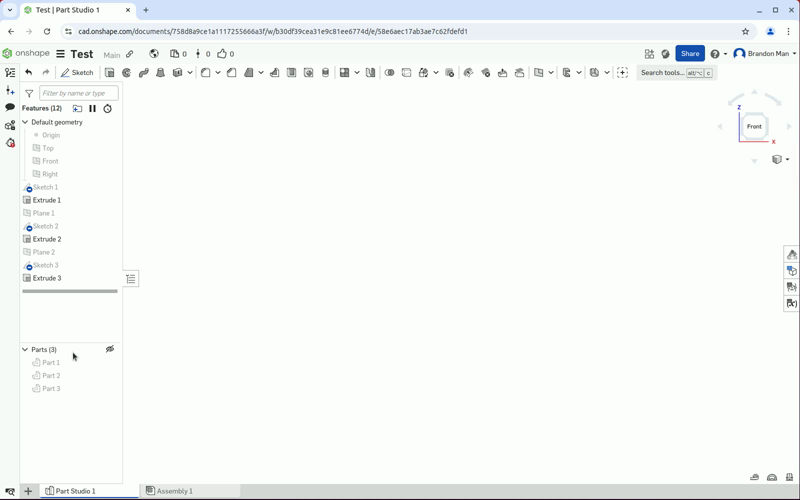
key(down)
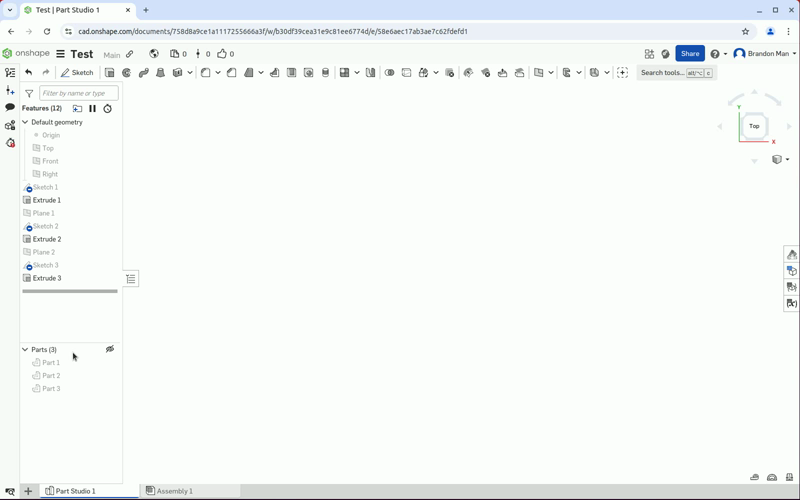
key_up(shift)
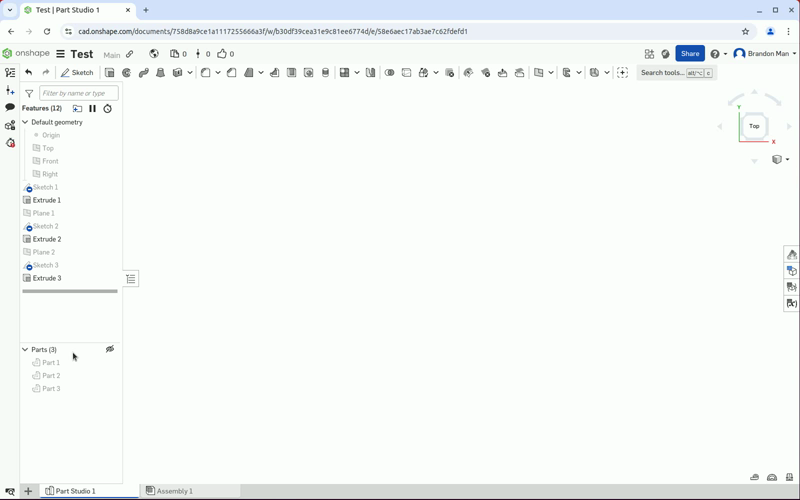
mouse_move(73, 352)
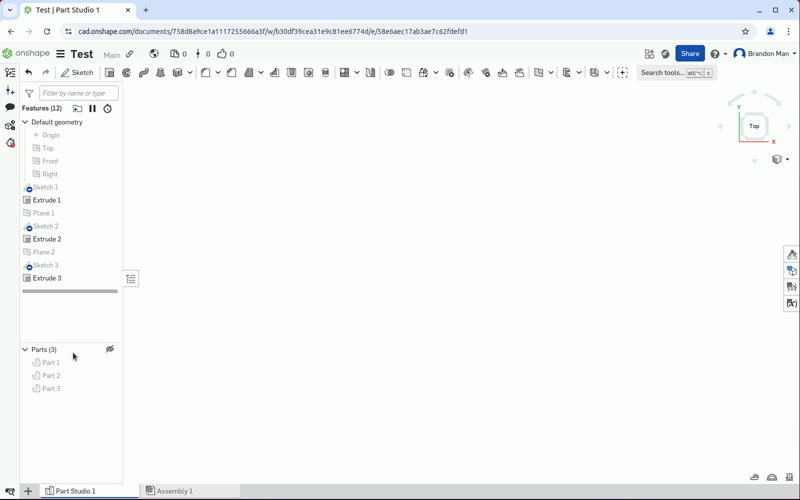
key(shift+y)
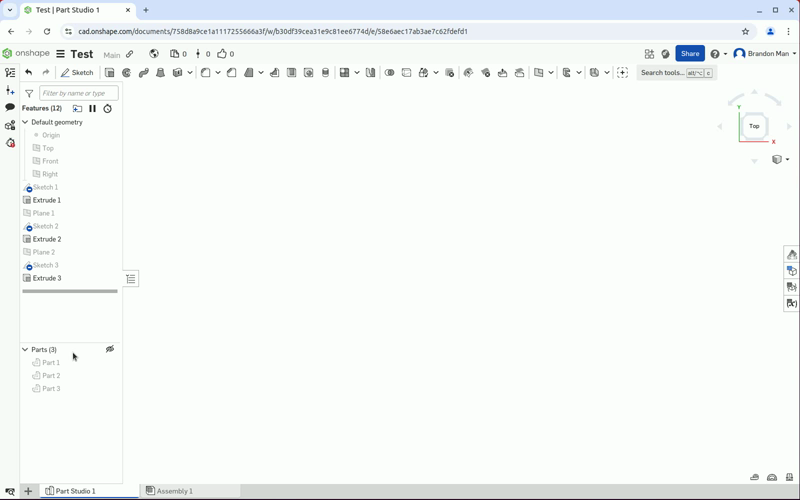
key(shift+s)
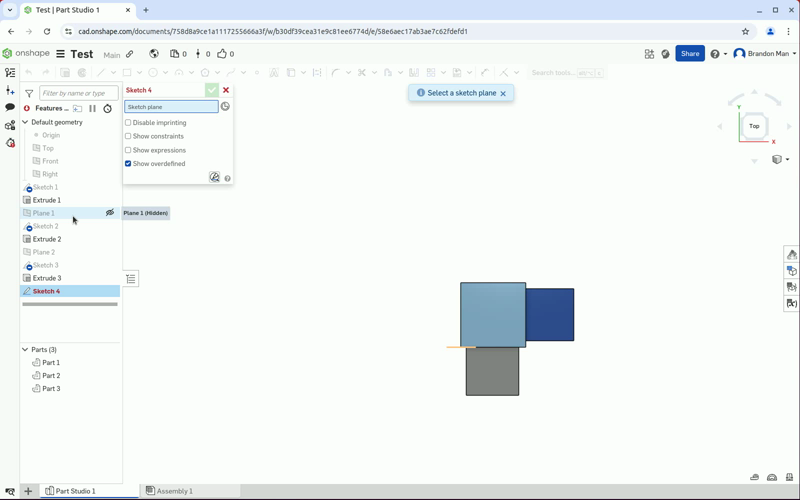
scroll(3)
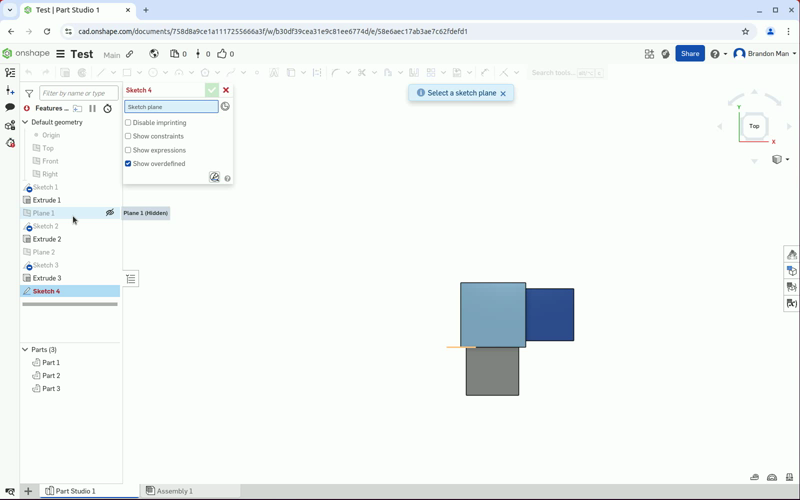
mouse_move(73, 150)
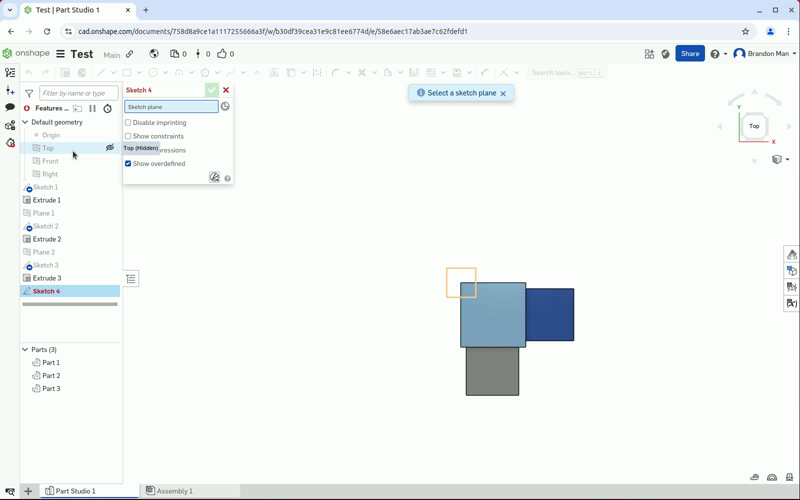
click(73, 150)
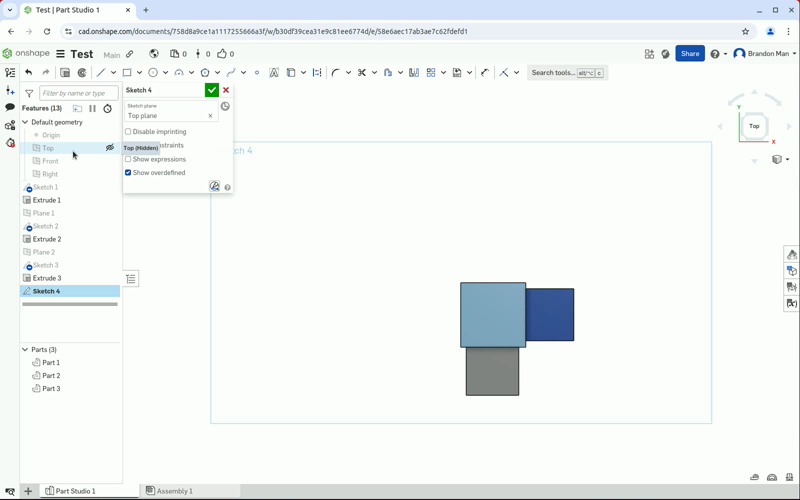
mouse_move(73, 352)
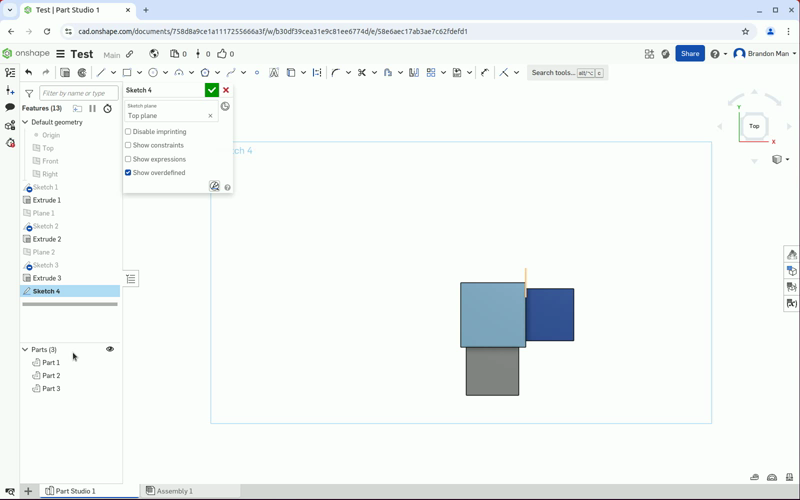
key(y)
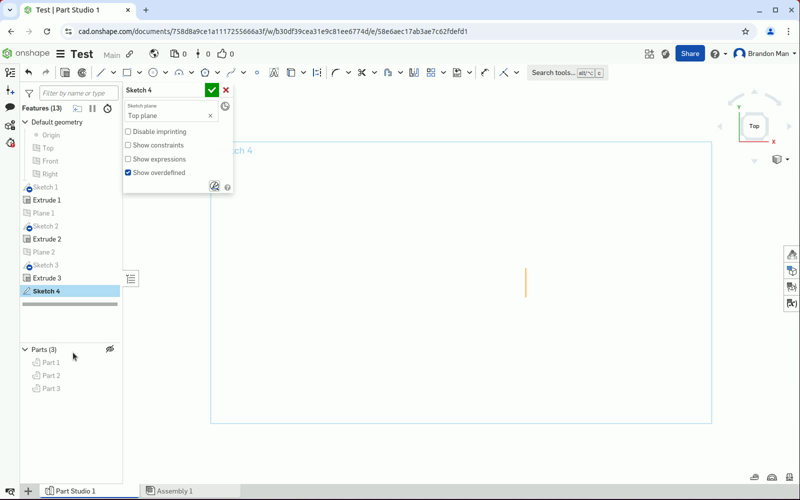
key(l)
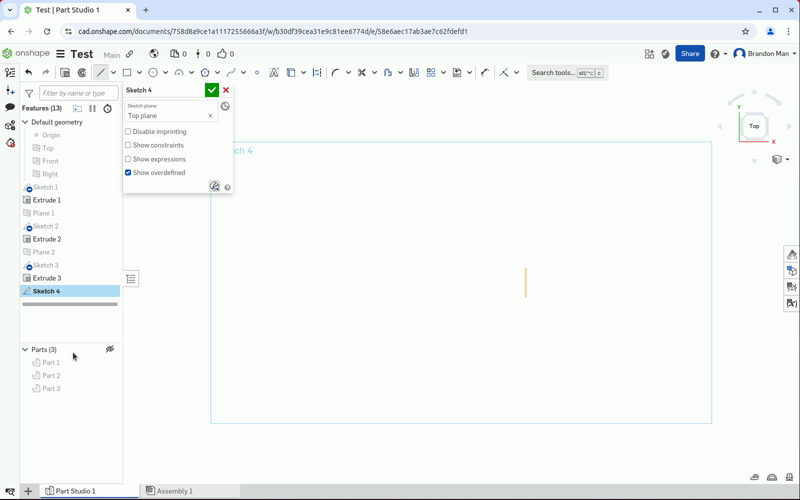
key_down(shift)
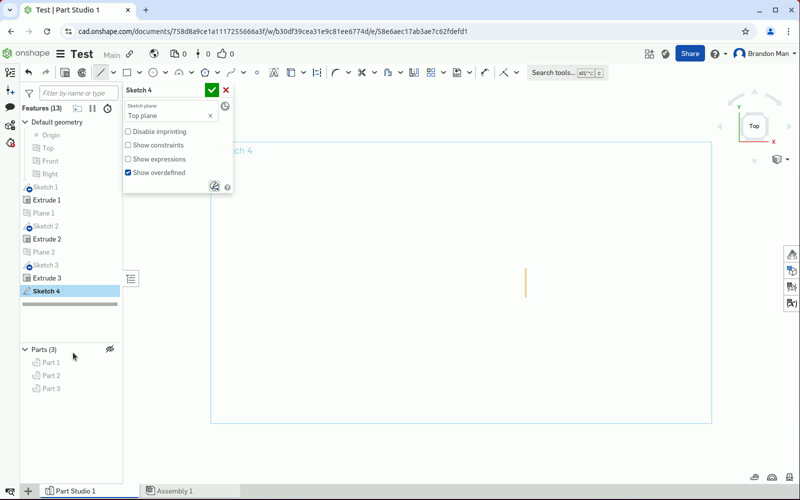
mouse_move(466, 340)
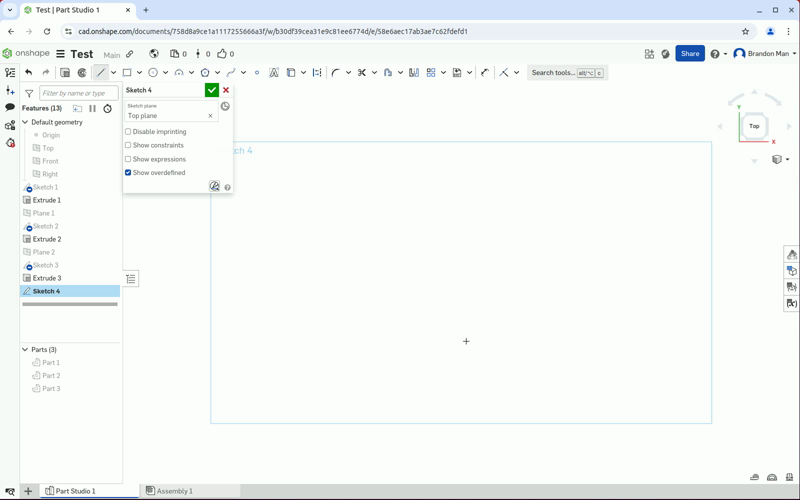
click(466, 340)
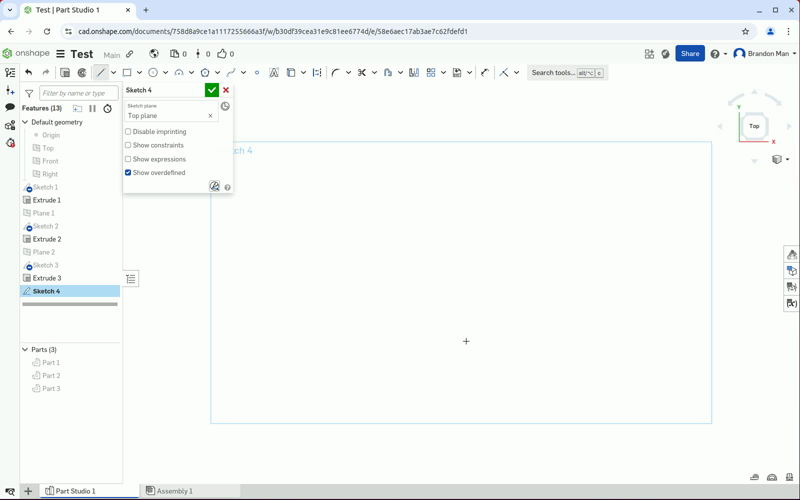
key_up(shift)
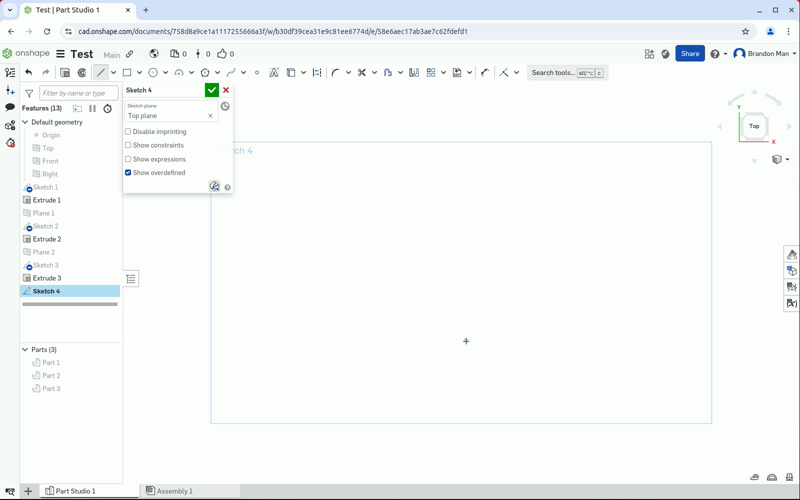
key_down(shift)
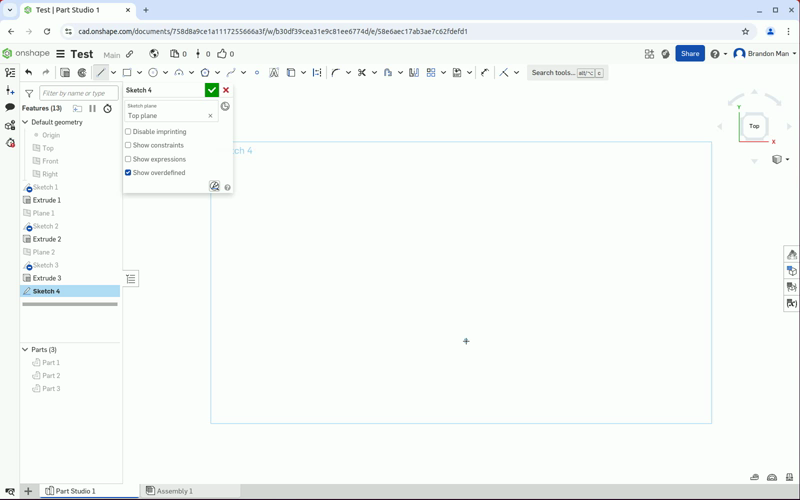
mouse_move(496, 340)
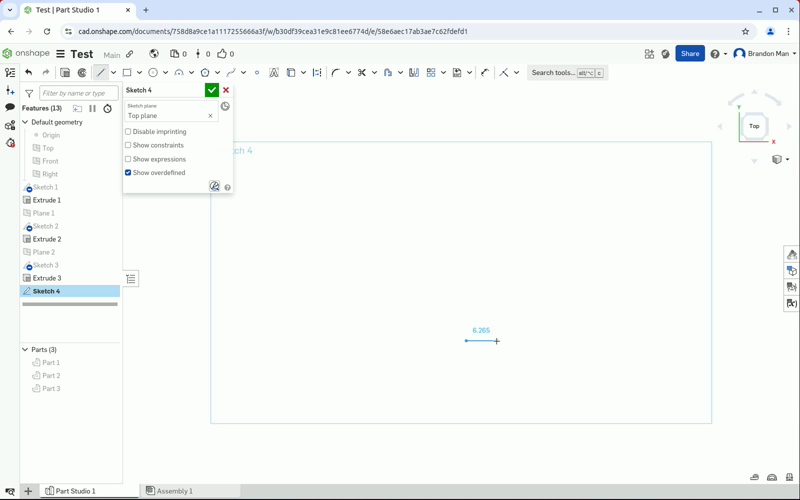
mouse_move(518, 340)
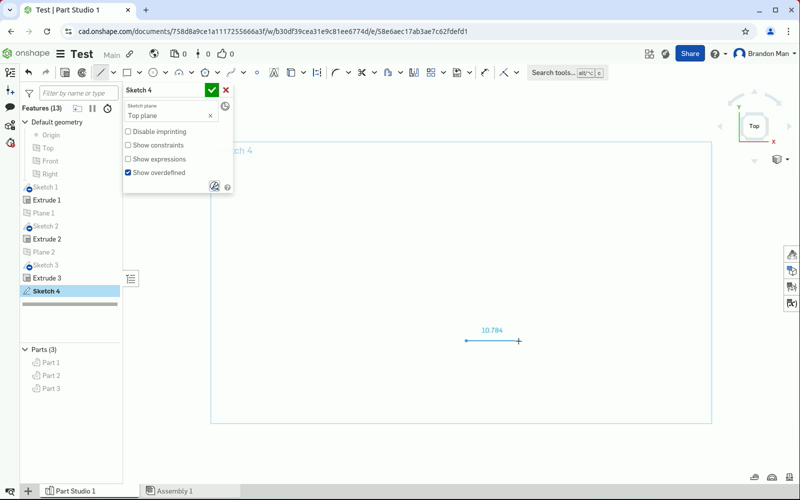
click(518, 340)
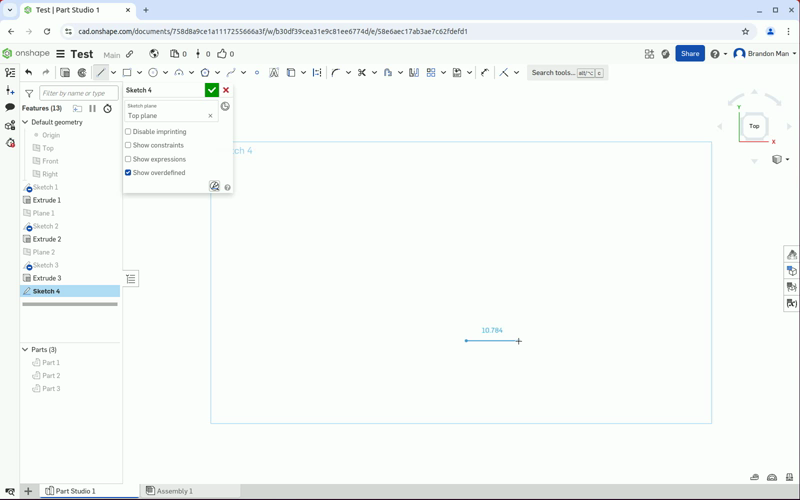
key_up(shift)
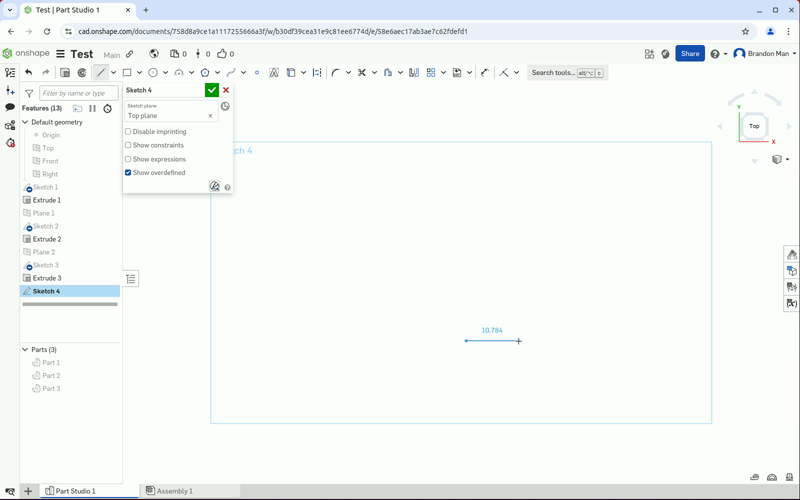
key_down(shift)
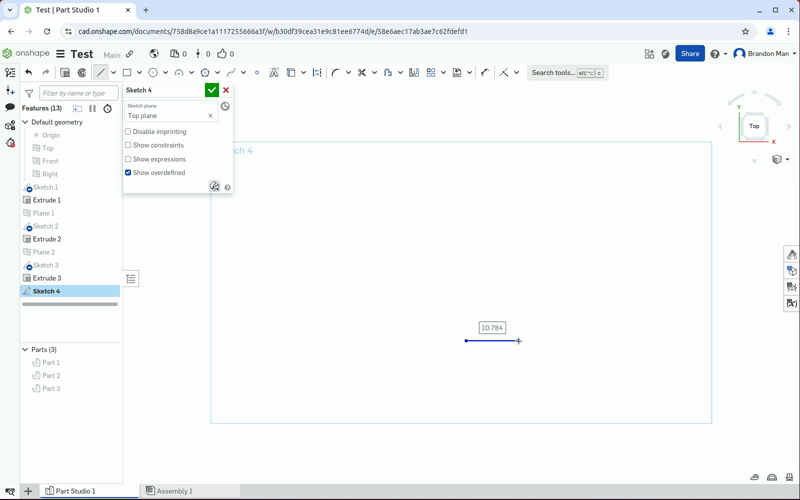
mouse_move(548, 340)
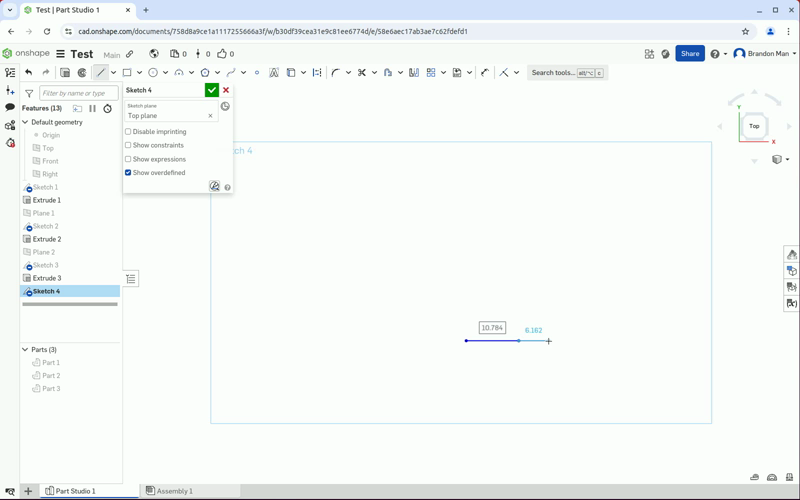
mouse_move(518, 288)
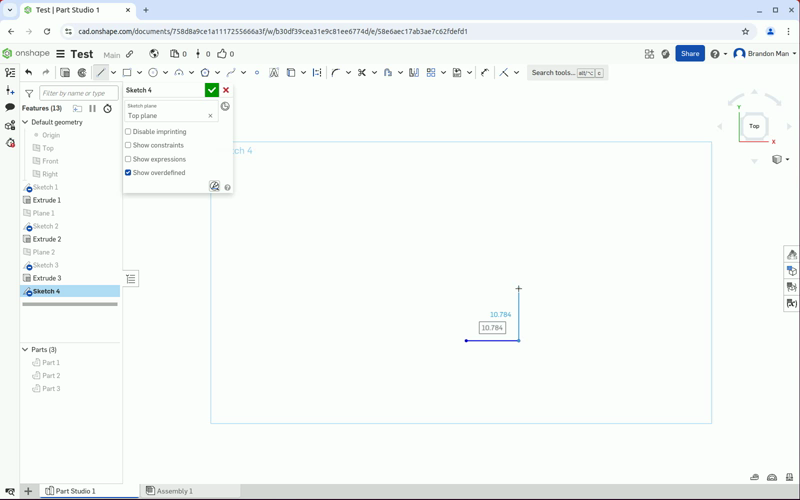
click(518, 288)
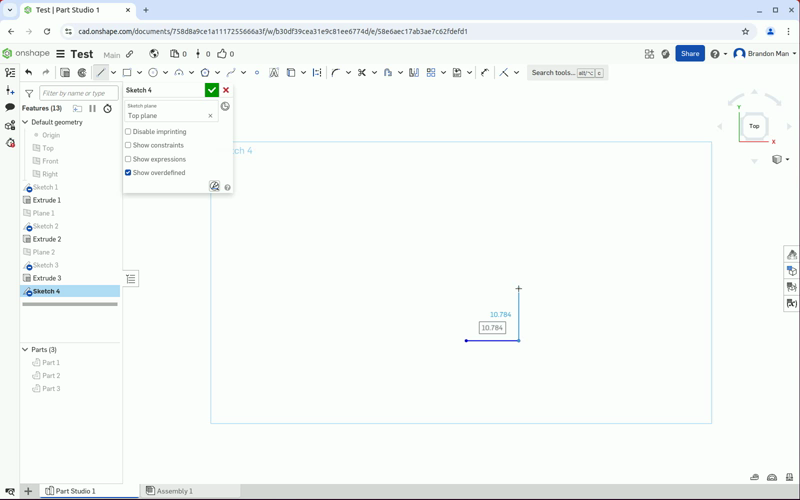
key_up(shift)
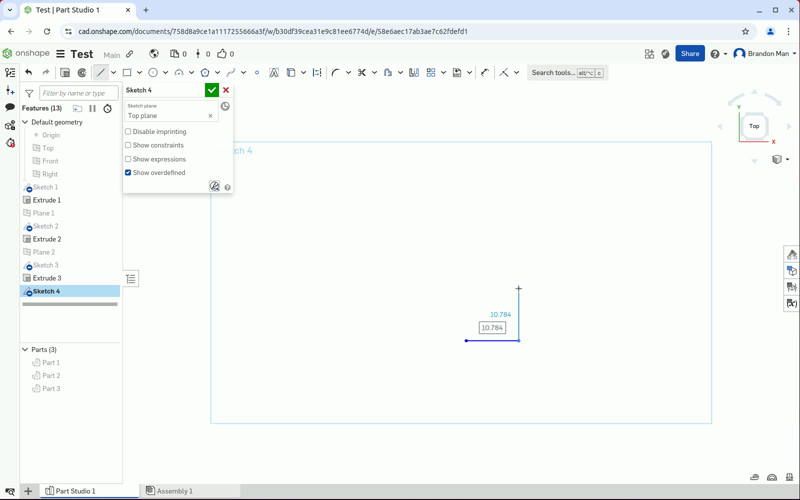
key_down(shift)
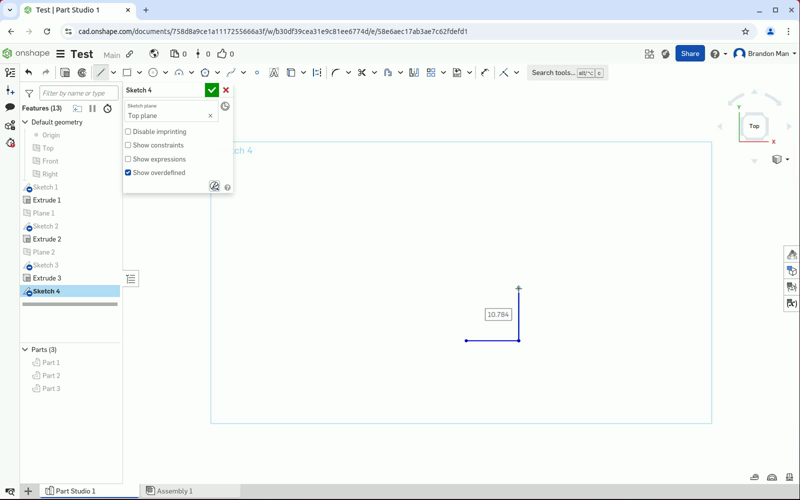
mouse_move(548, 288)
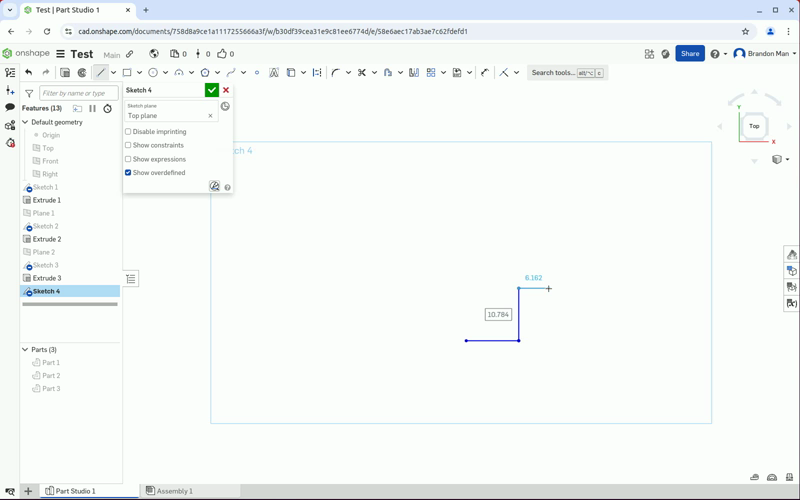
mouse_move(466, 288)
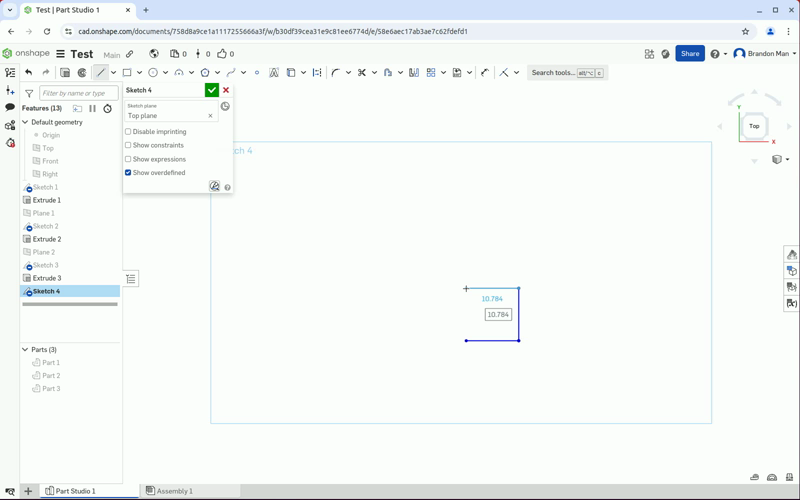
click(466, 288)
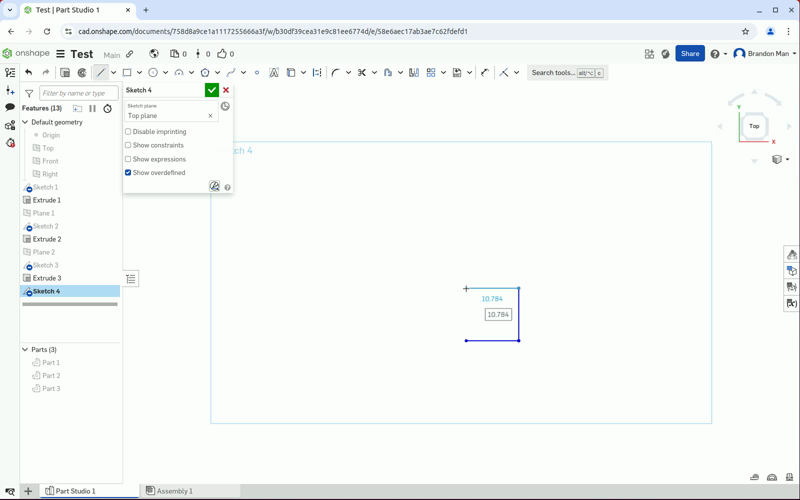
key_up(shift)
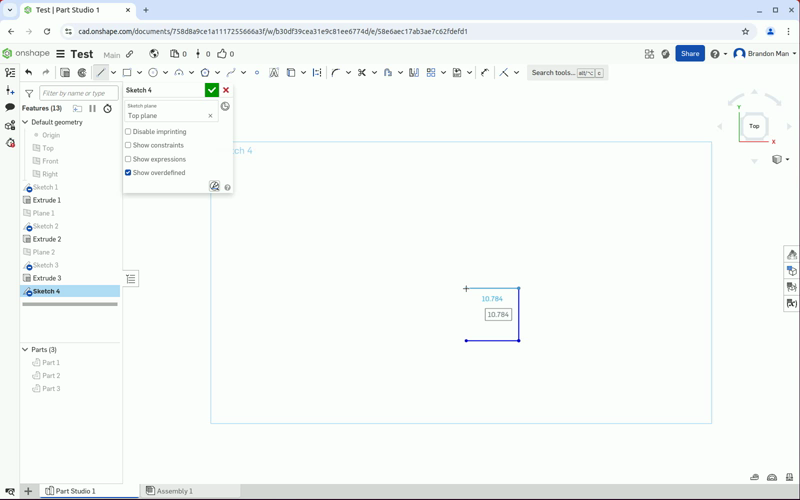
mouse_move(496, 288)
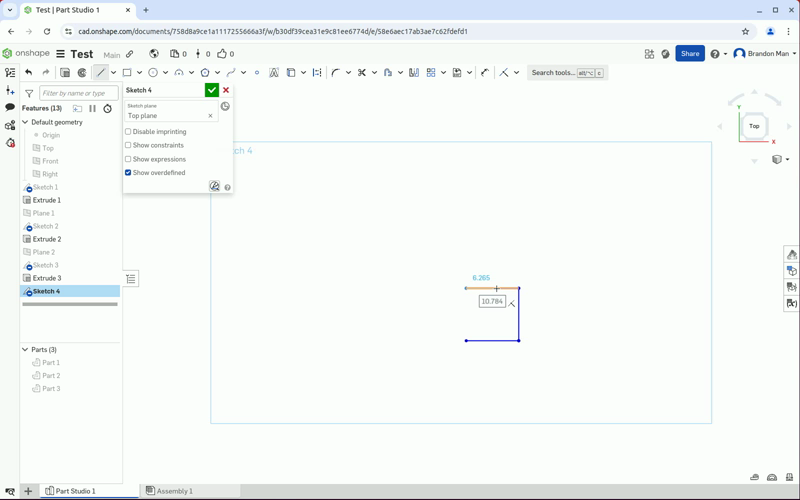
key_down(shift)
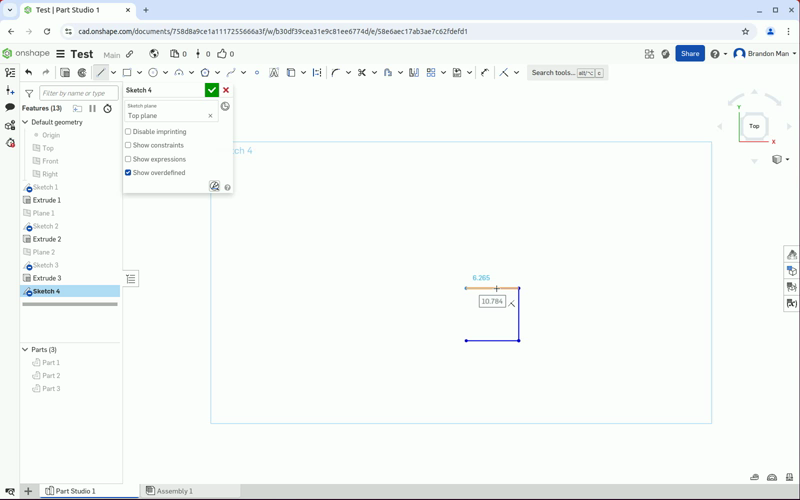
mouse_move(466, 340)
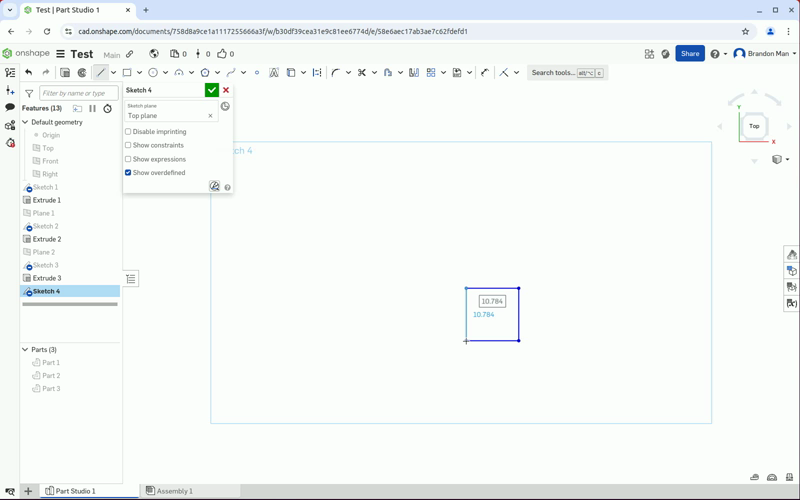
key_up(shift)
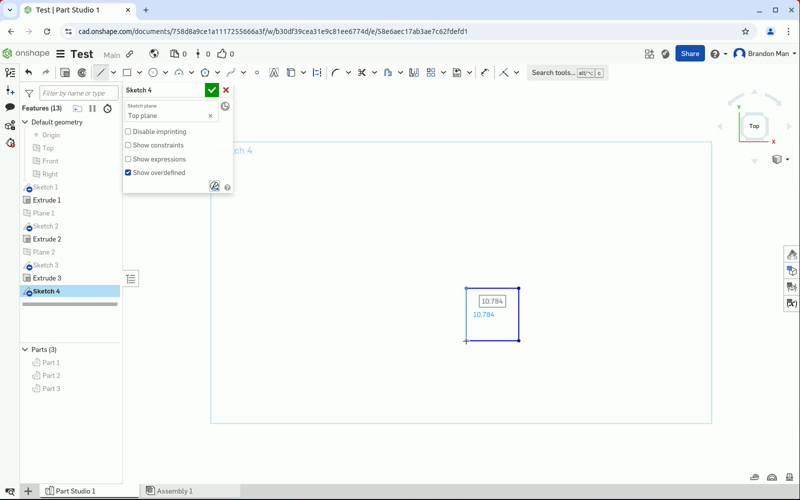
click(466, 340)
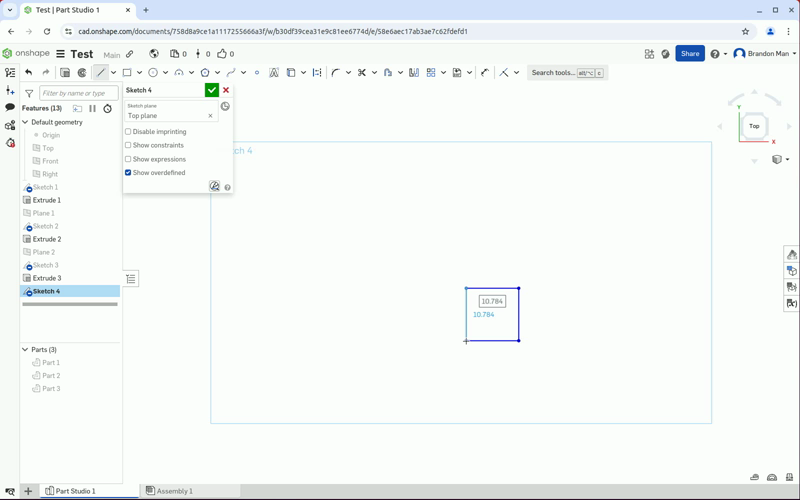
key(esc)
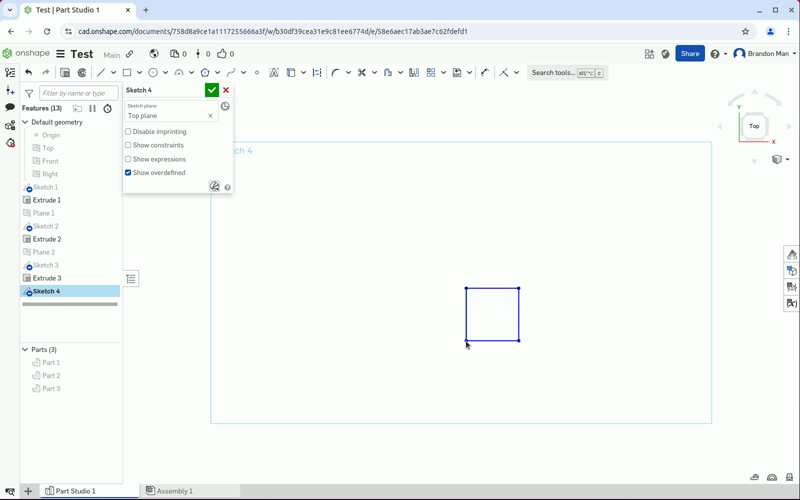
mouse_move(502, 293)
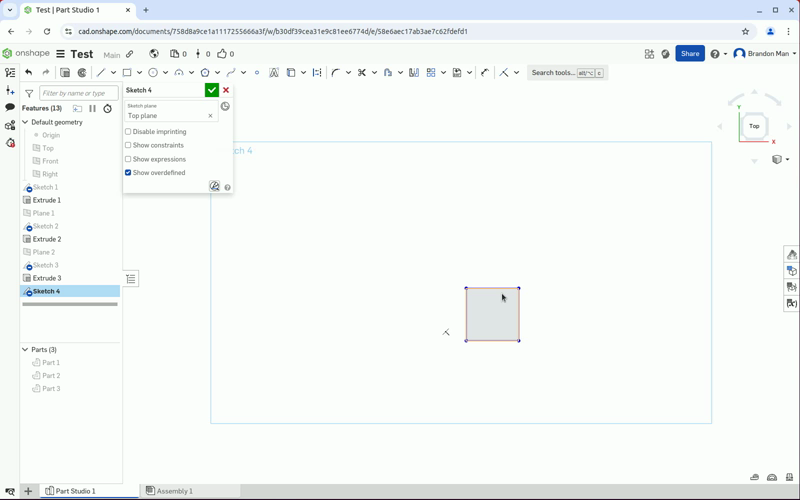
click(502, 293)
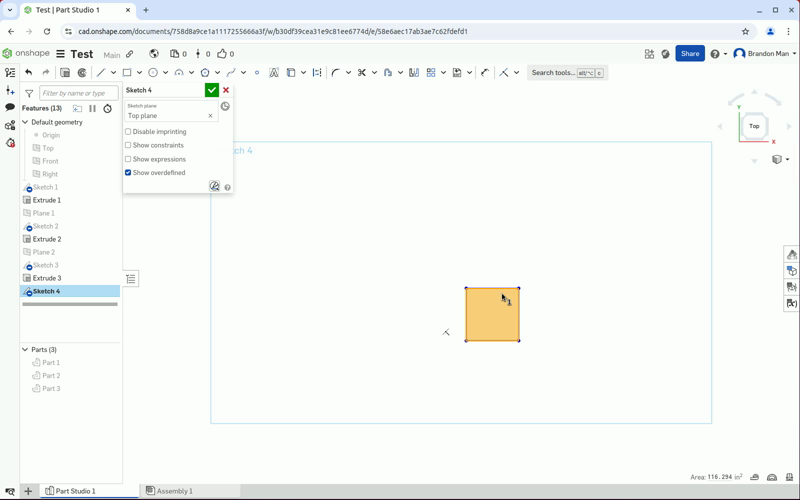
mouse_move(73, 352)
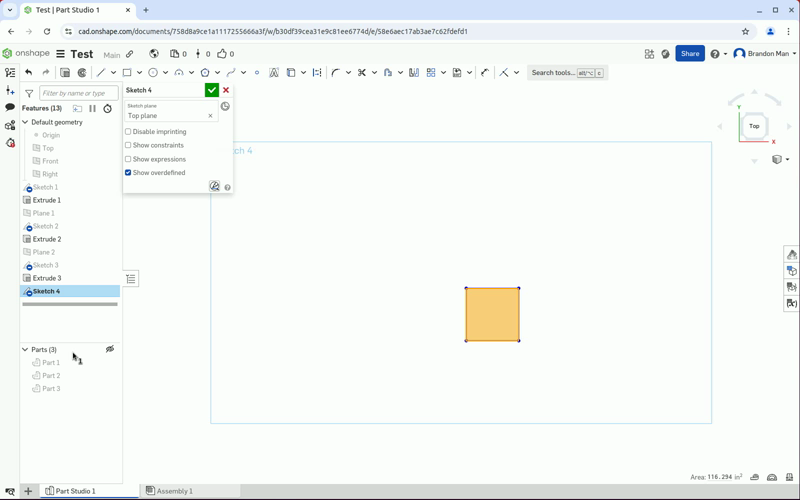
key(shift+y)
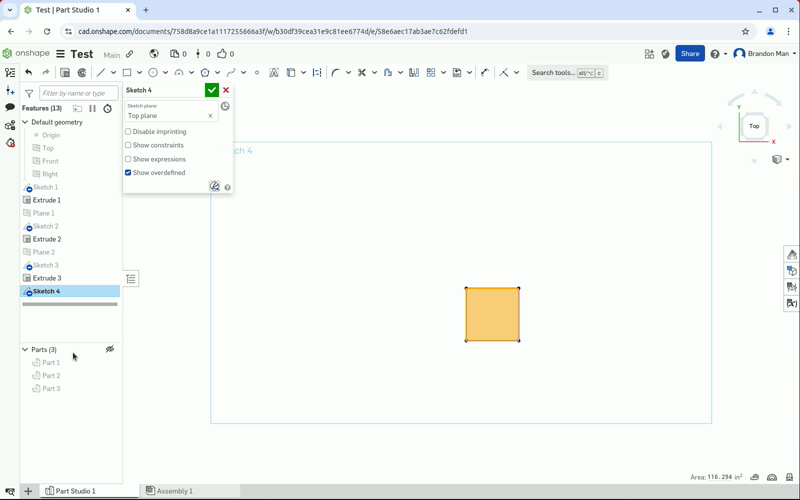
key(shift+e)
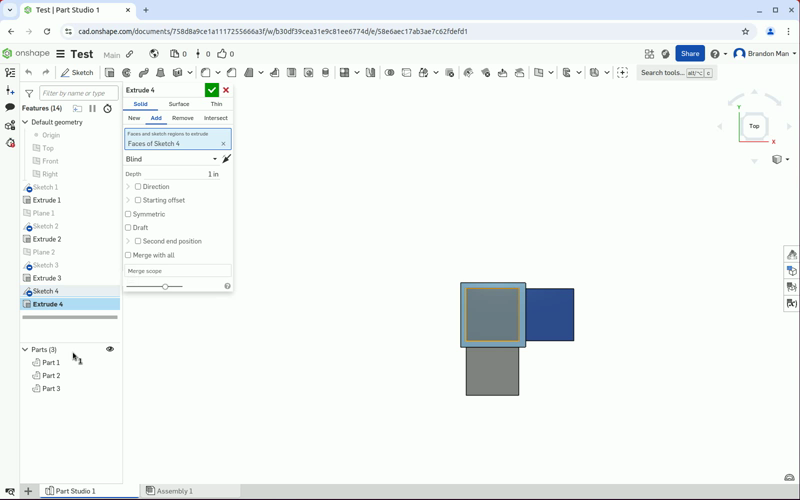
mouse_move(143, 106)
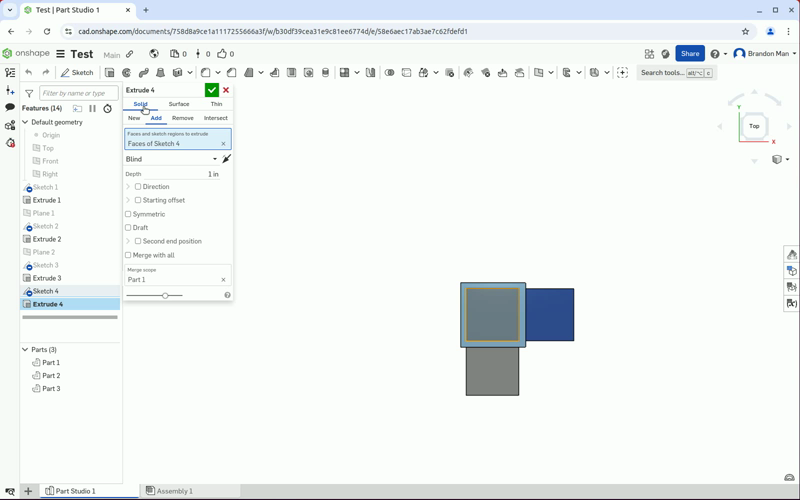
click(143, 106)
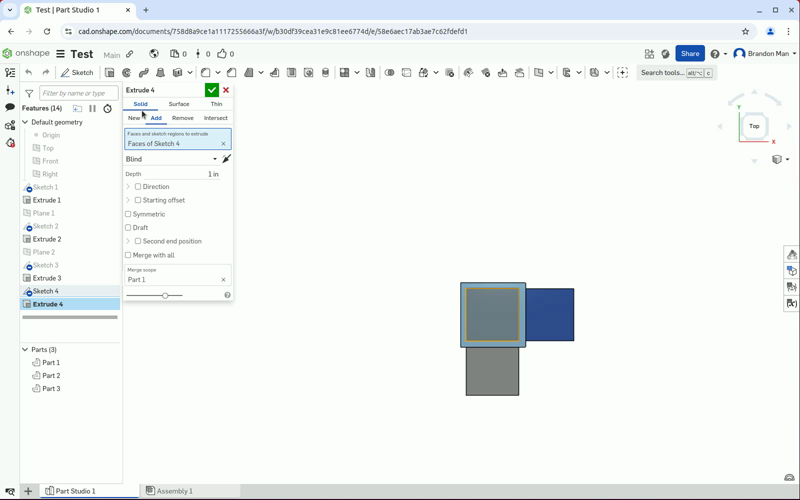
mouse_move(137, 120)
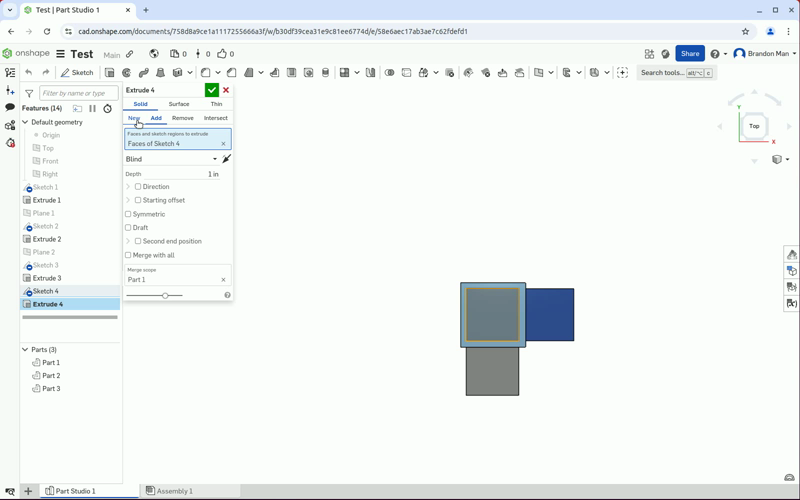
click(137, 120)
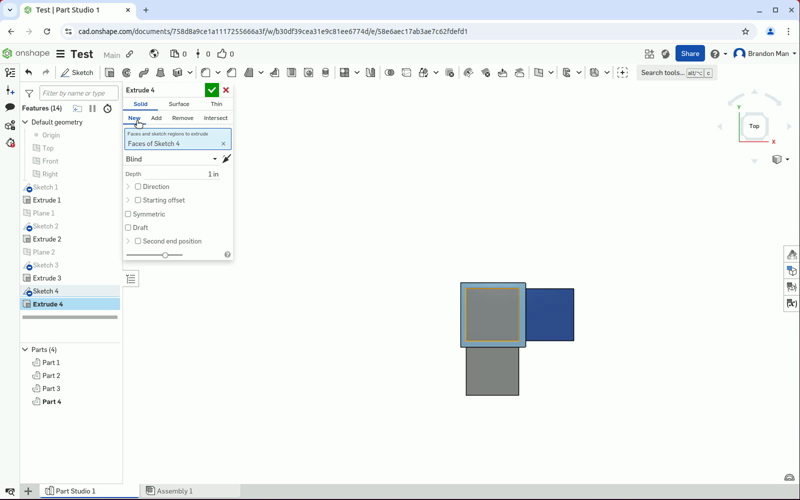
key(tab, 4)
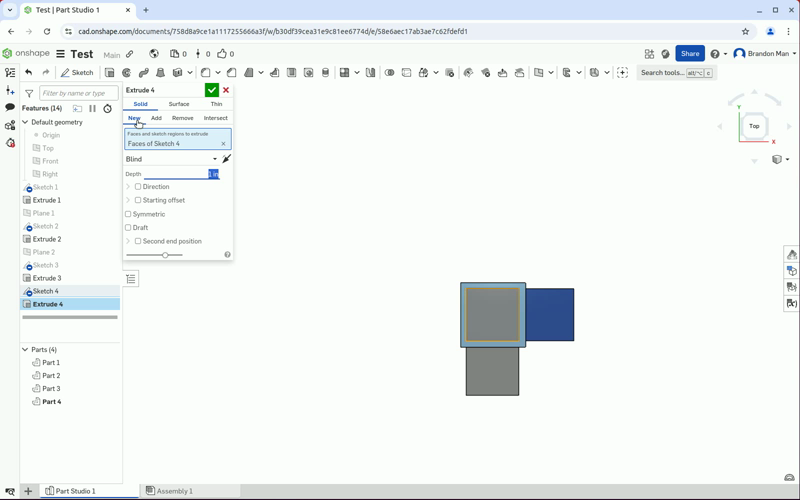
text(9.869)
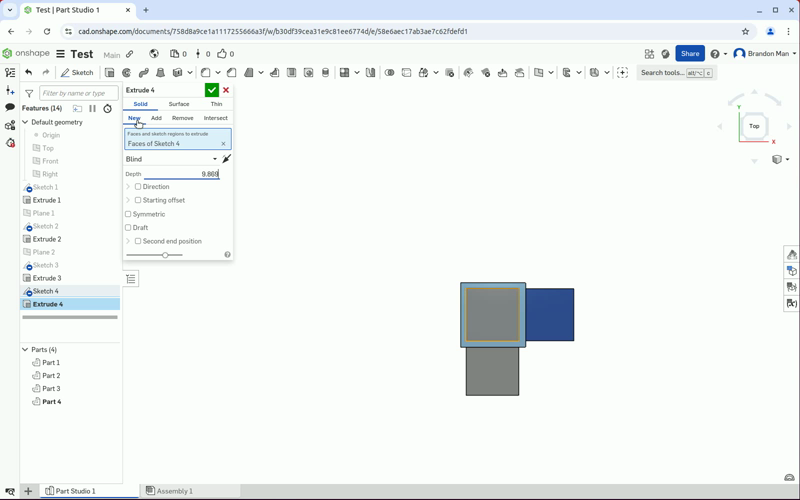
key(enter)
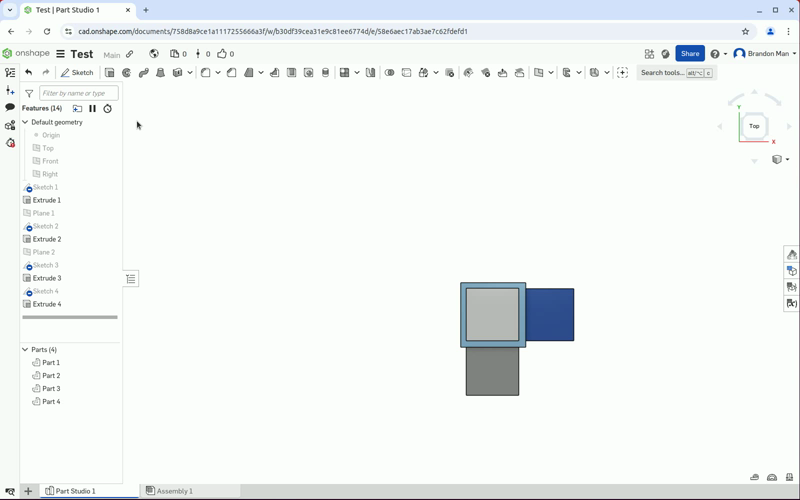
key(shift+h)
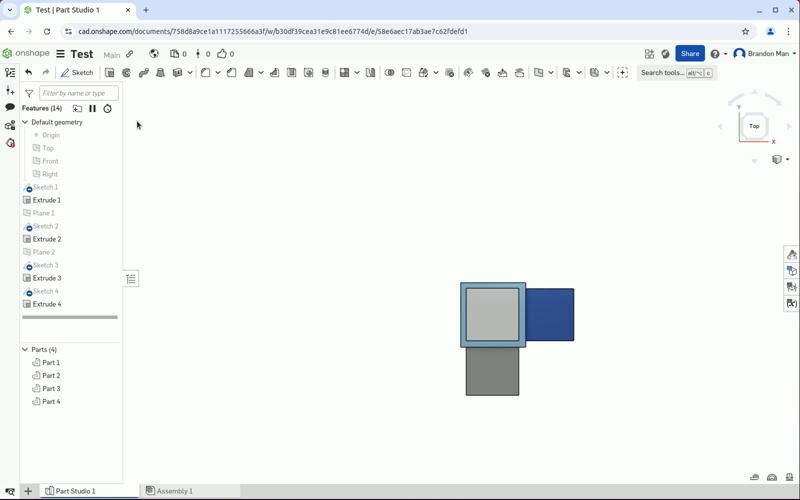
key(shift+h)
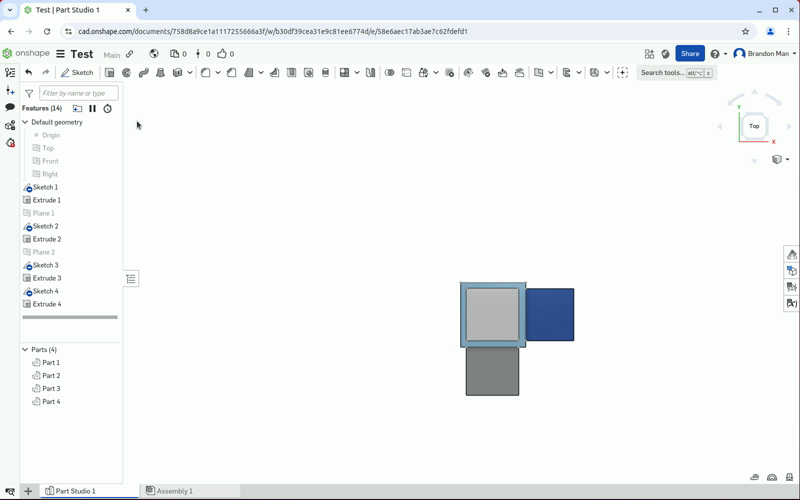
key(shift+7)
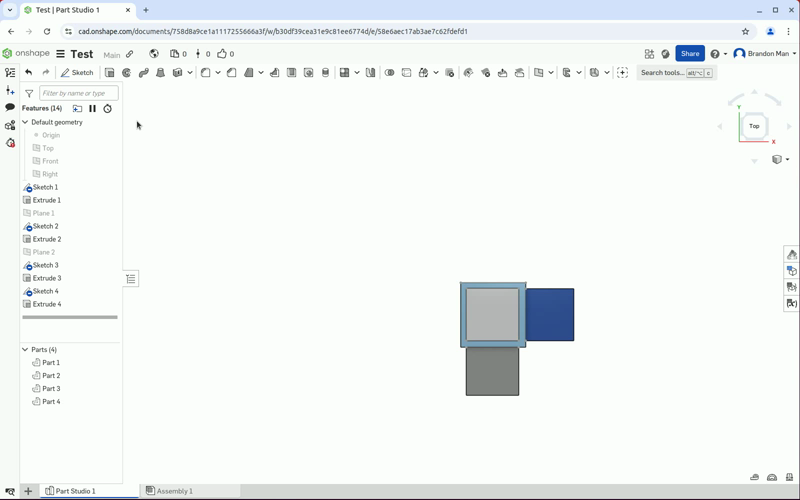
key(up, 3)
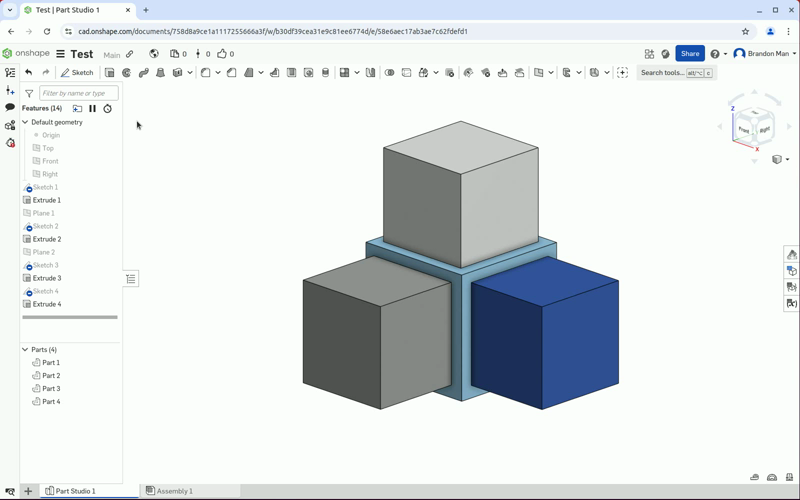
key(left, 3)
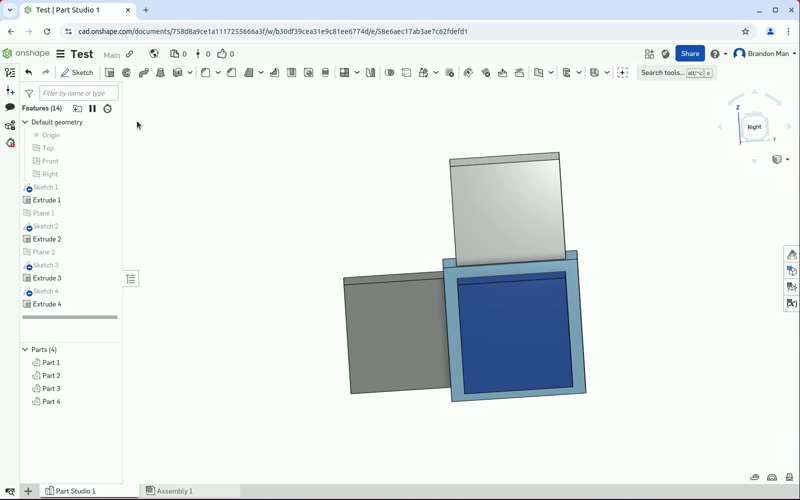
key(right, 3)
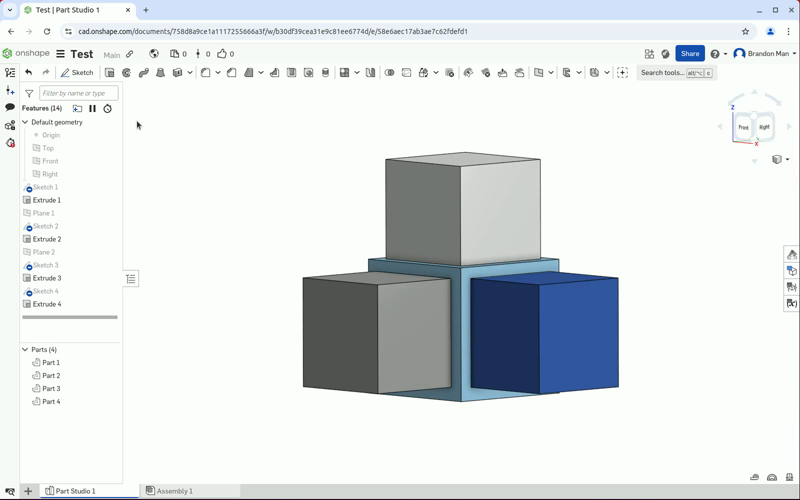
key(down, 3)
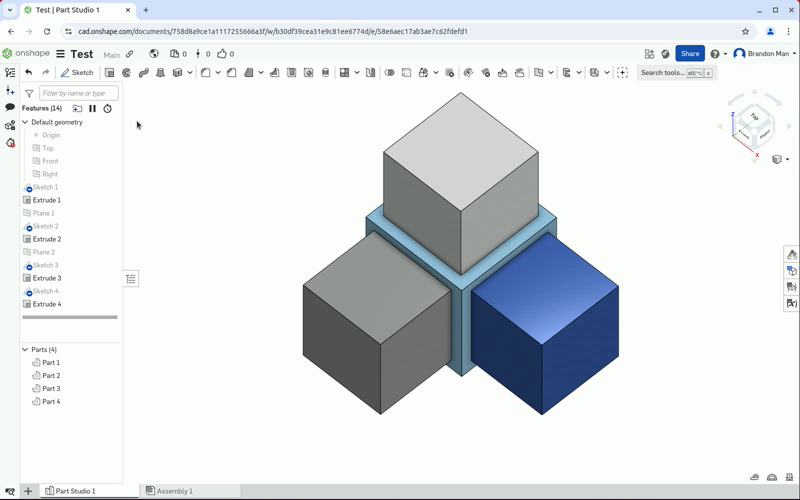
mouse_move(73, 189)
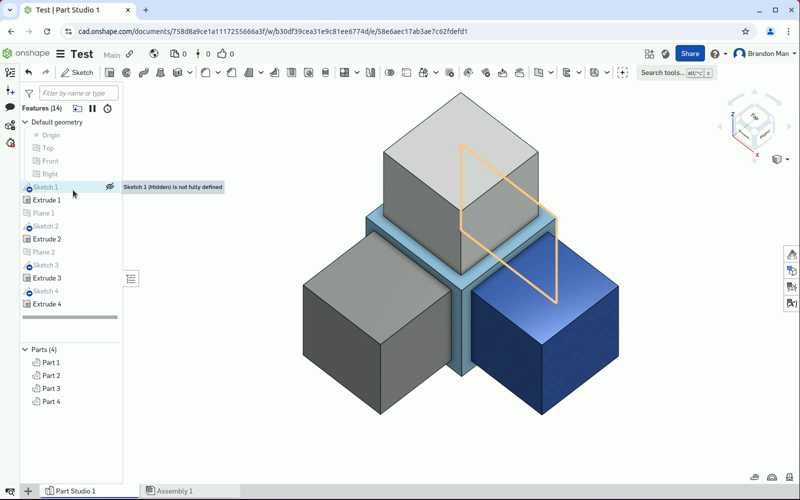
click(73, 189)